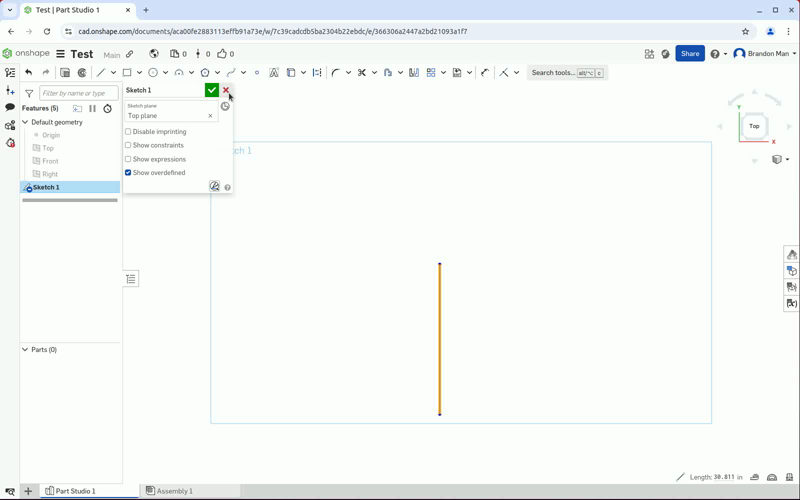
key(shift+h)
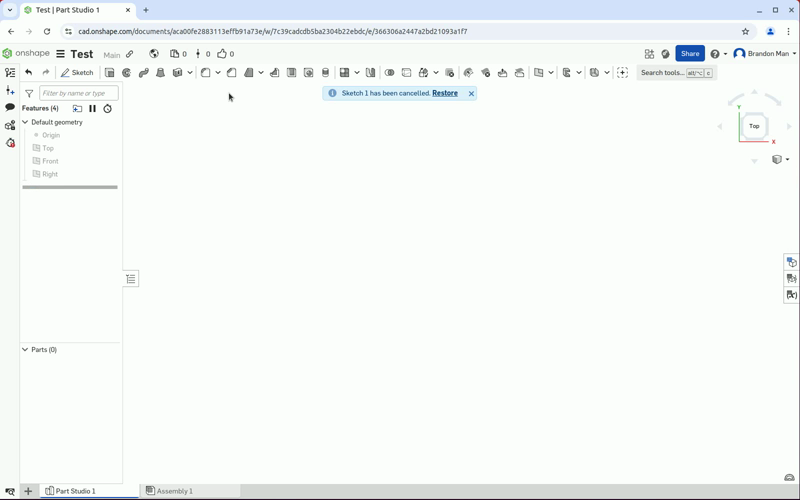
mouse_move(73, 352)
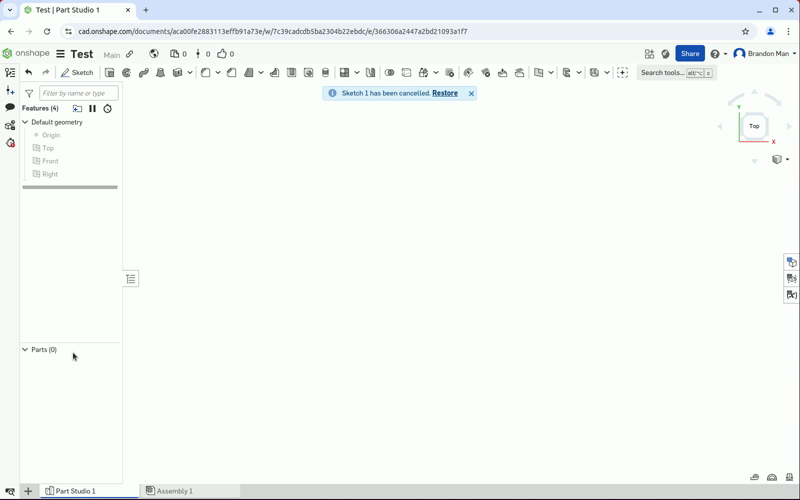
key(y)
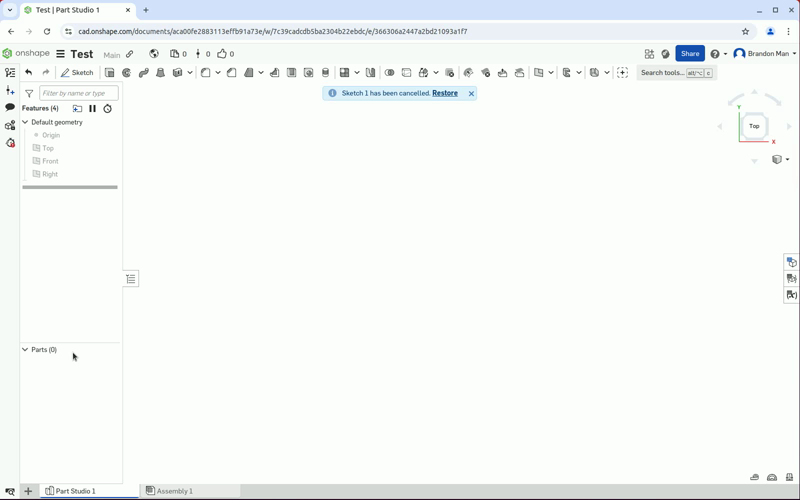
key(shift+p)
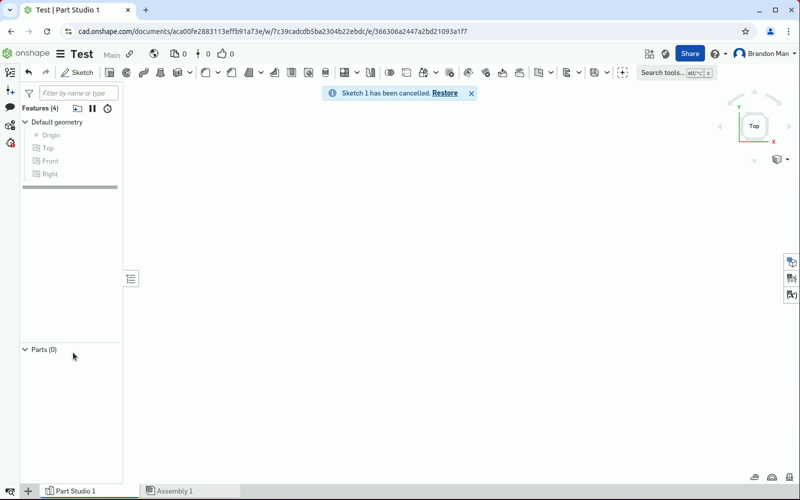
key(space)
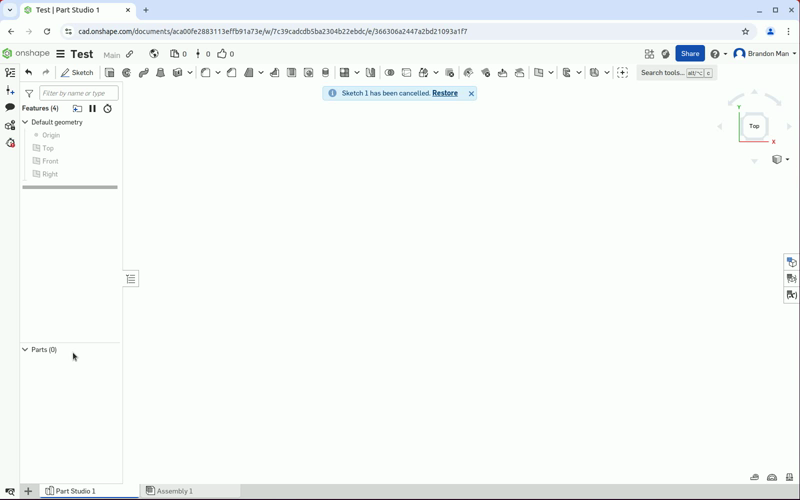
key_down(shift)
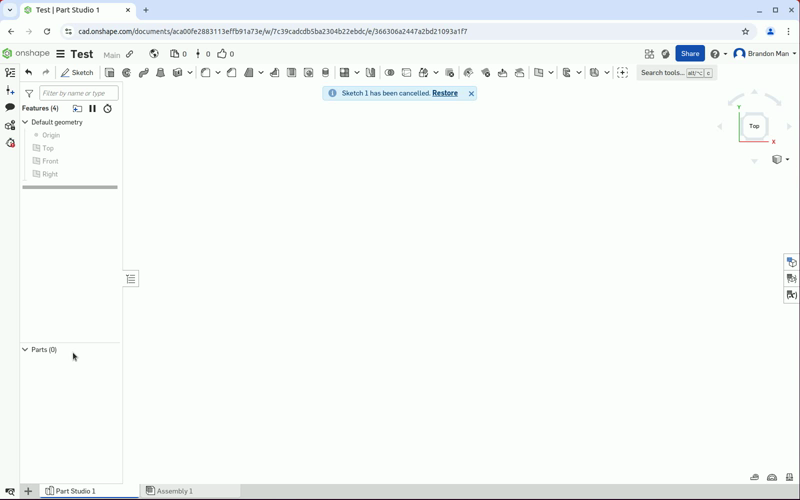
key(up)
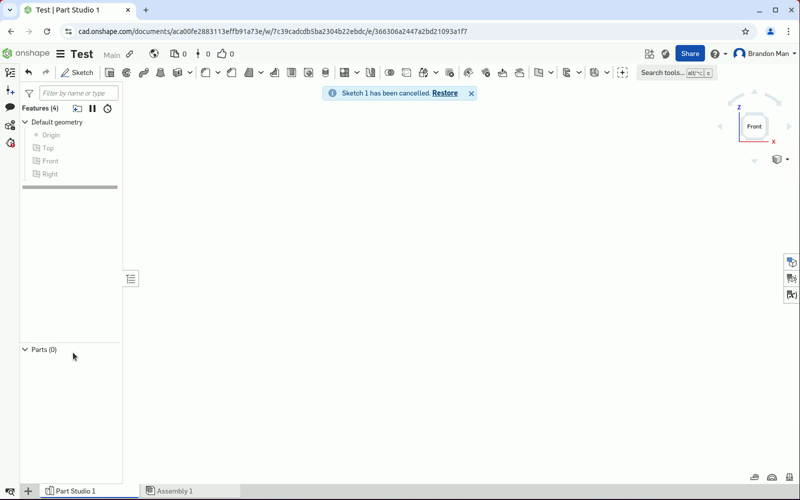
key_up(shift)
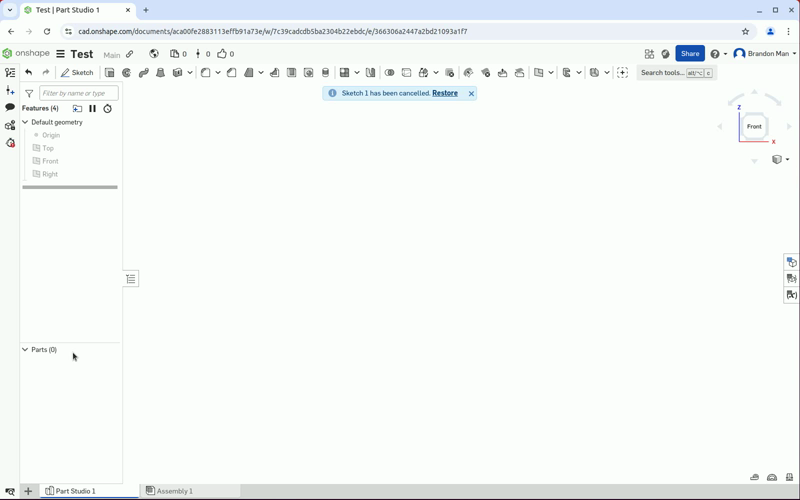
mouse_move(73, 352)
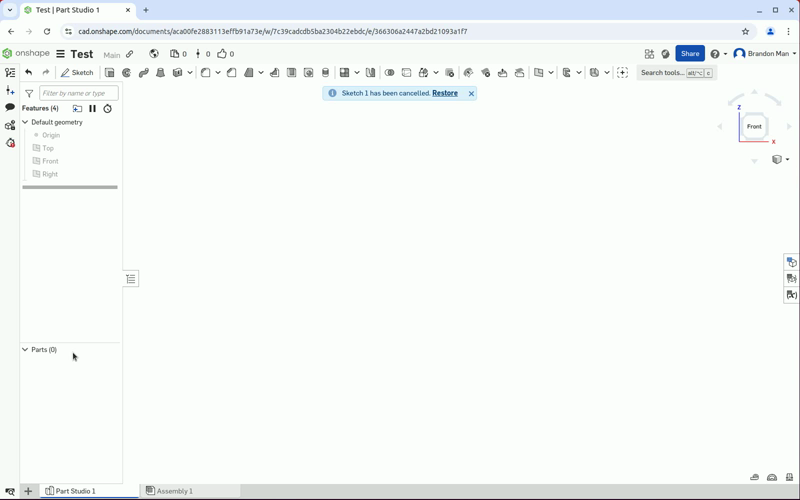
key(shift+y)
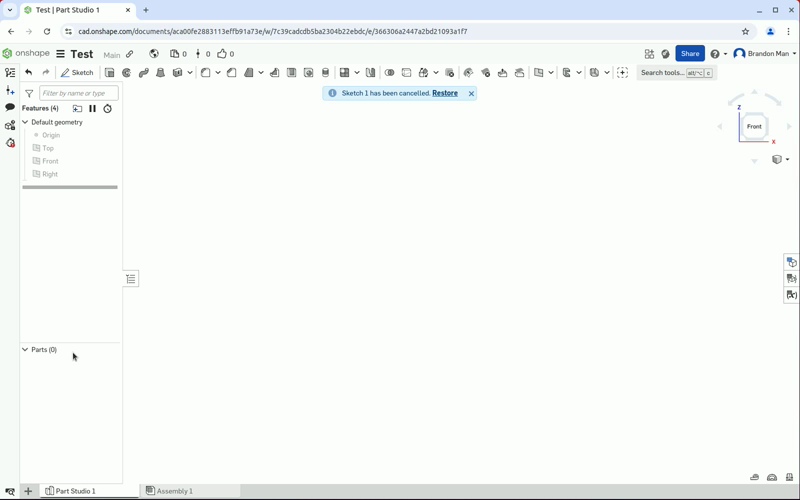
key(shift+s)
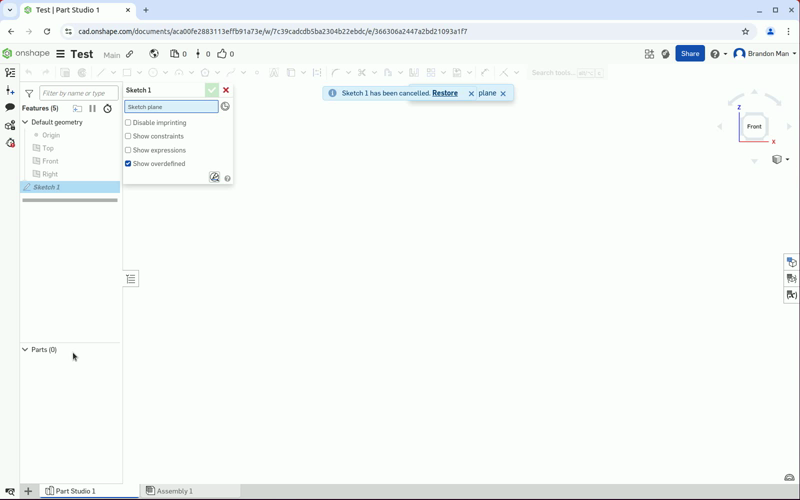
mouse_move(73, 163)
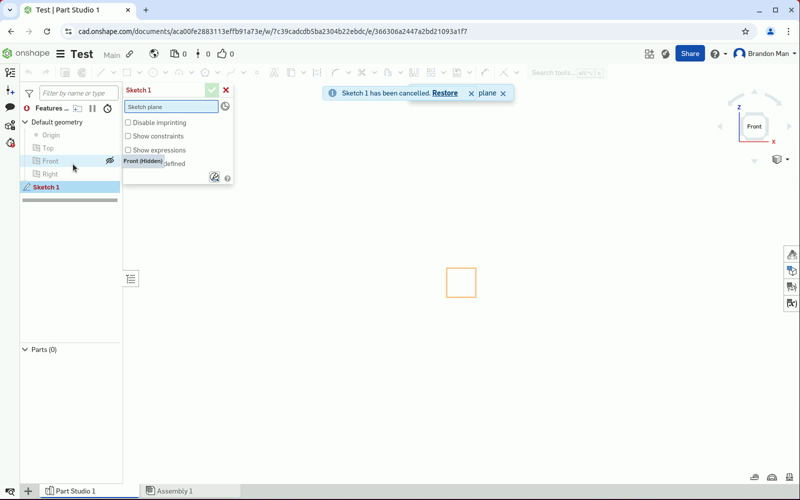
click(73, 163)
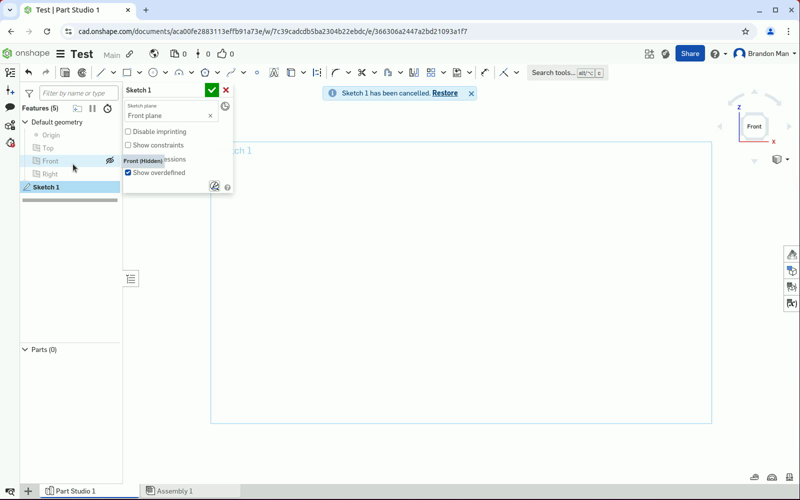
mouse_move(73, 352)
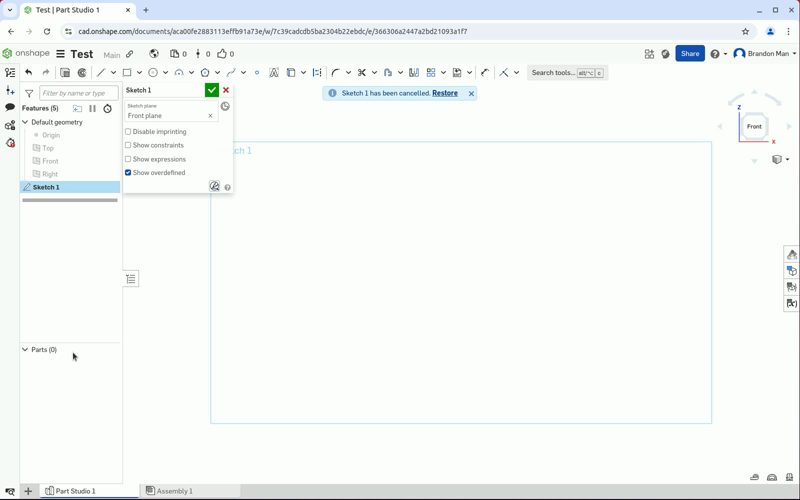
key(y)
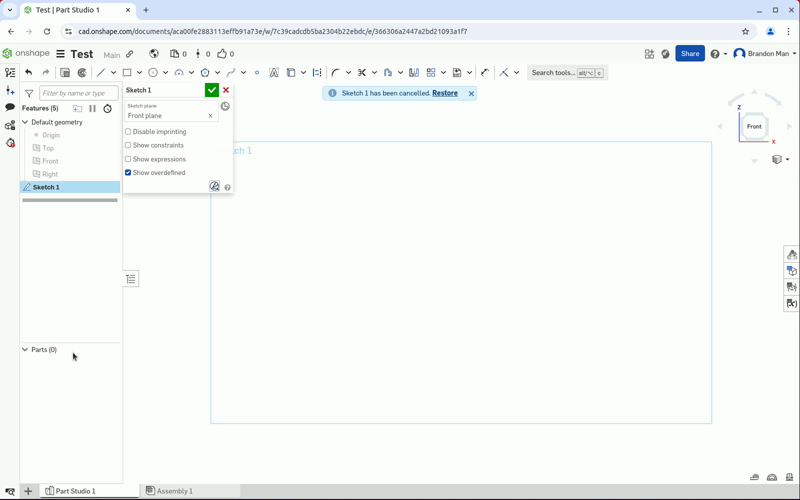
key(l)
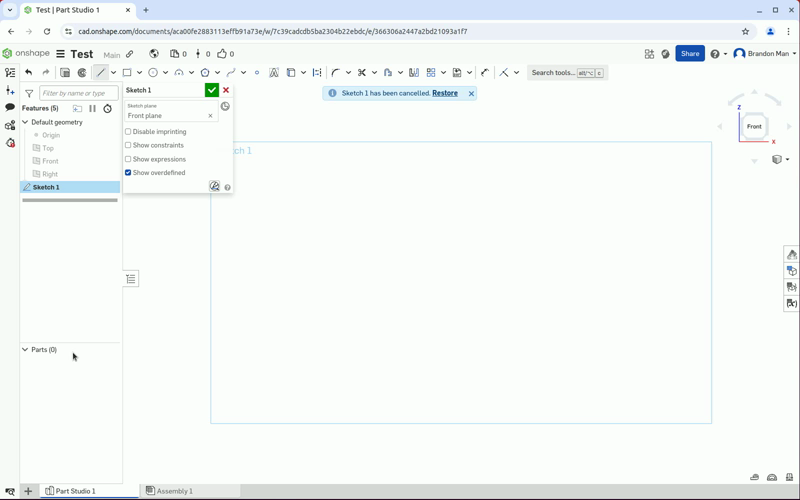
key_down(shift)
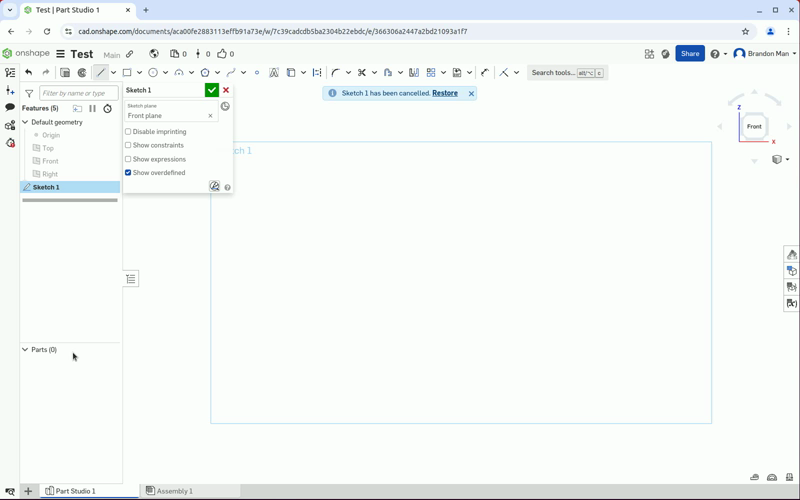
mouse_move(383, 328)
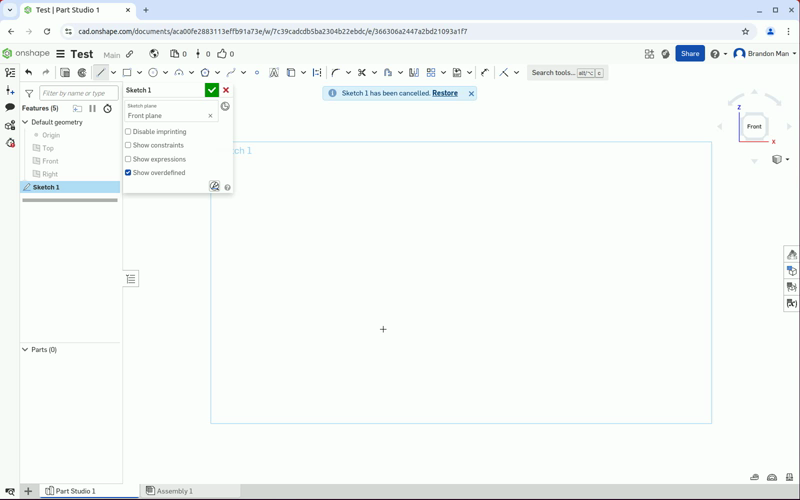
click(383, 328)
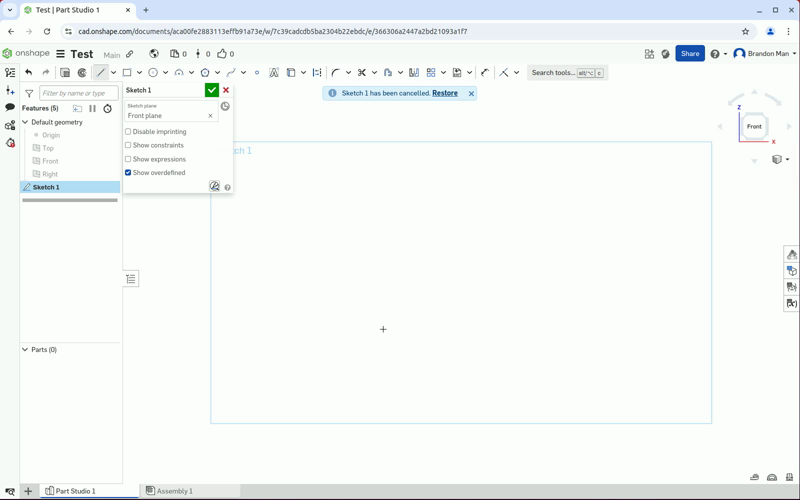
key_up(shift)
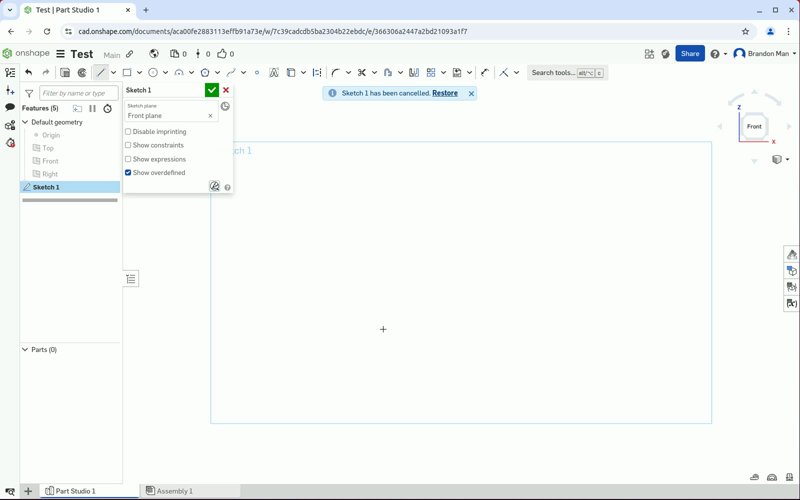
key_down(shift)
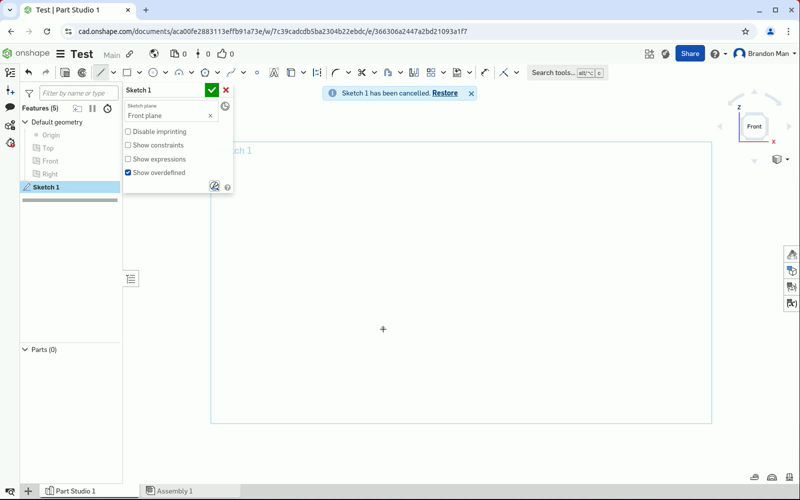
mouse_move(413, 328)
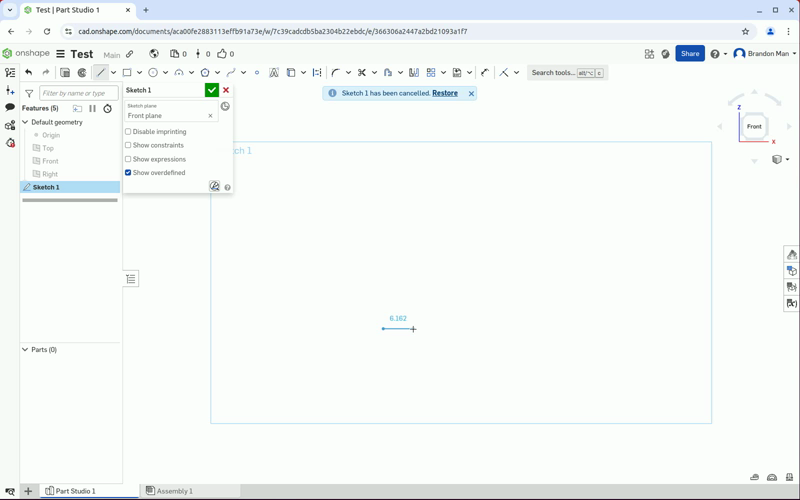
mouse_move(429, 328)
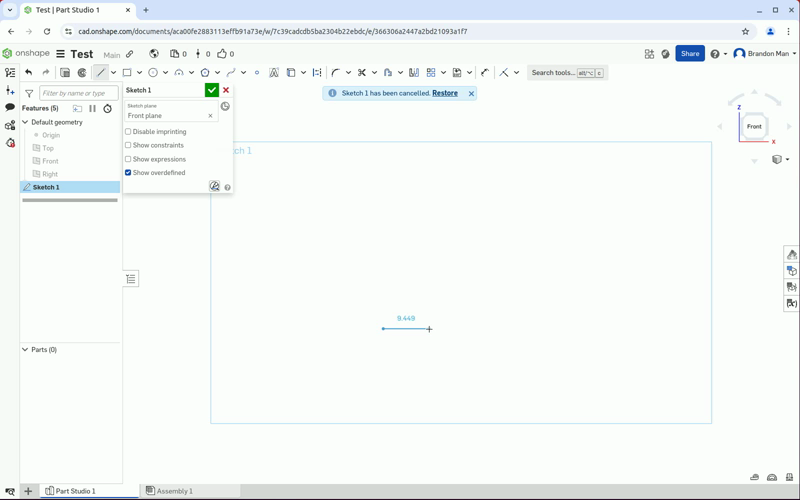
click(429, 328)
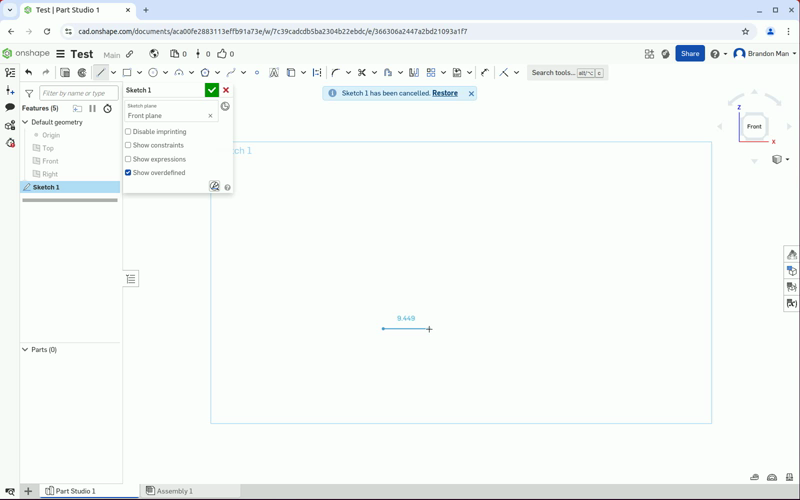
key_up(shift)
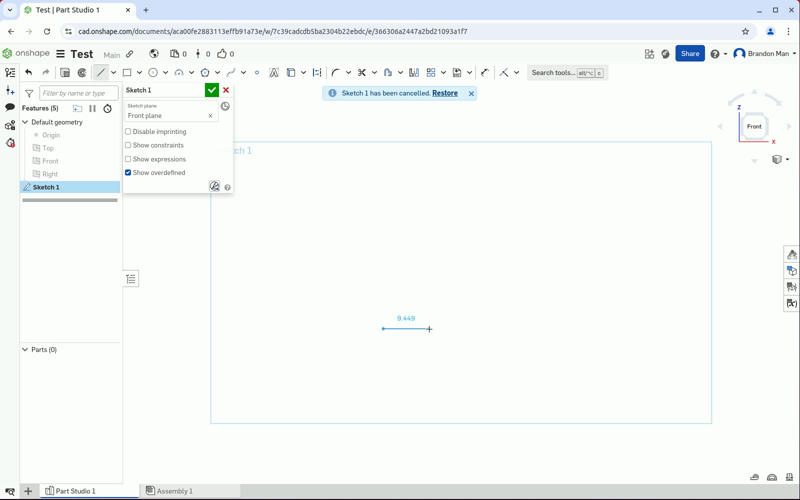
key_down(shift)
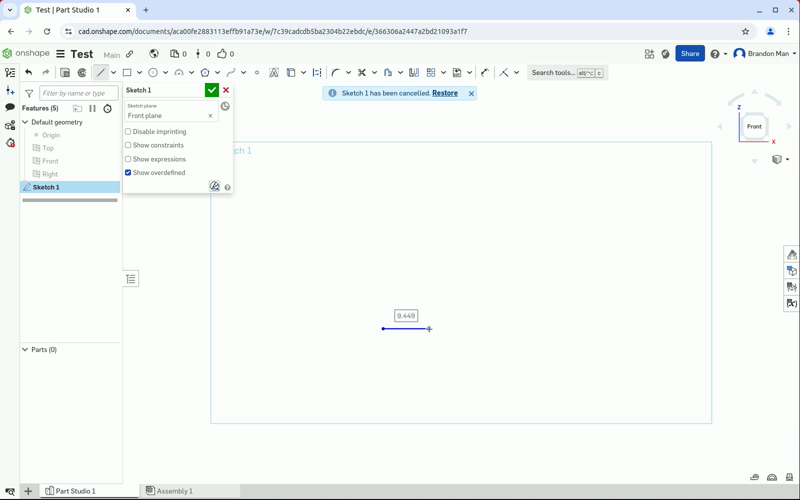
mouse_move(429, 215)
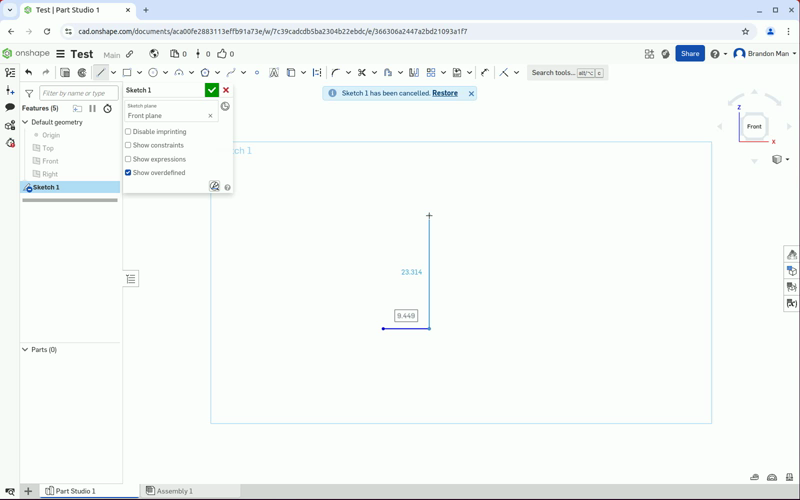
click(429, 215)
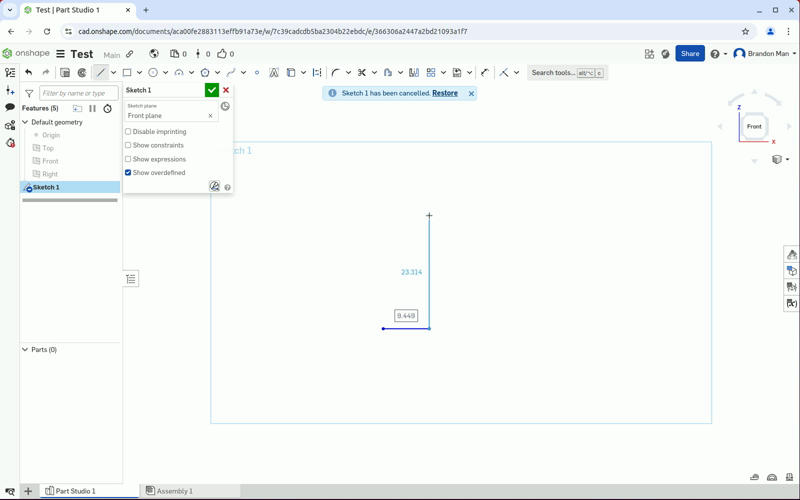
key_up(shift)
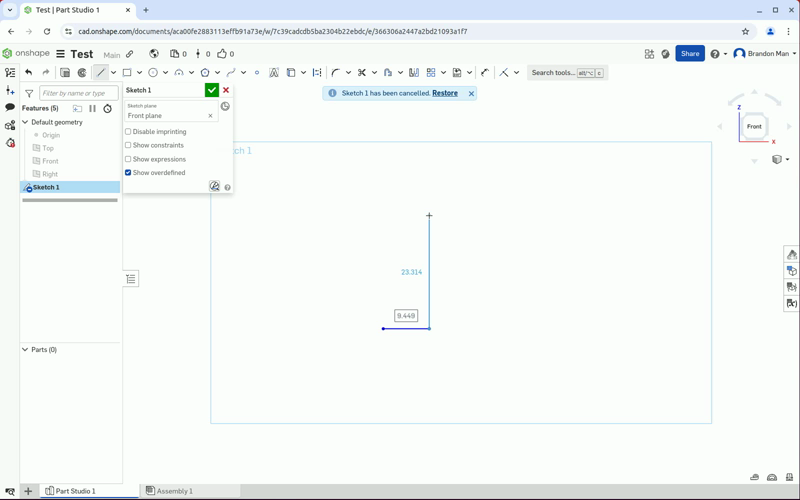
key_down(shift)
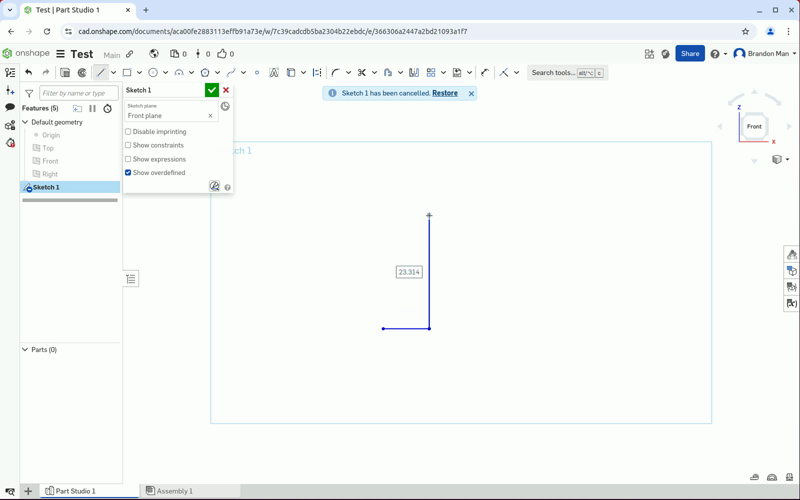
mouse_move(459, 215)
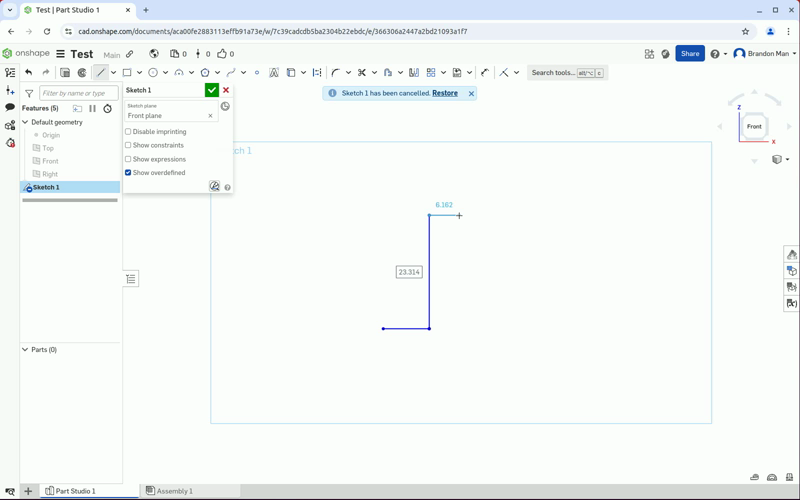
mouse_move(383, 215)
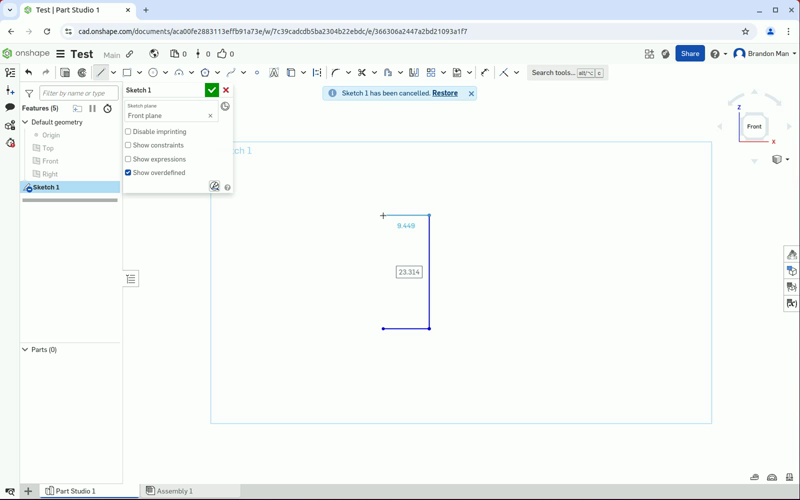
click(383, 215)
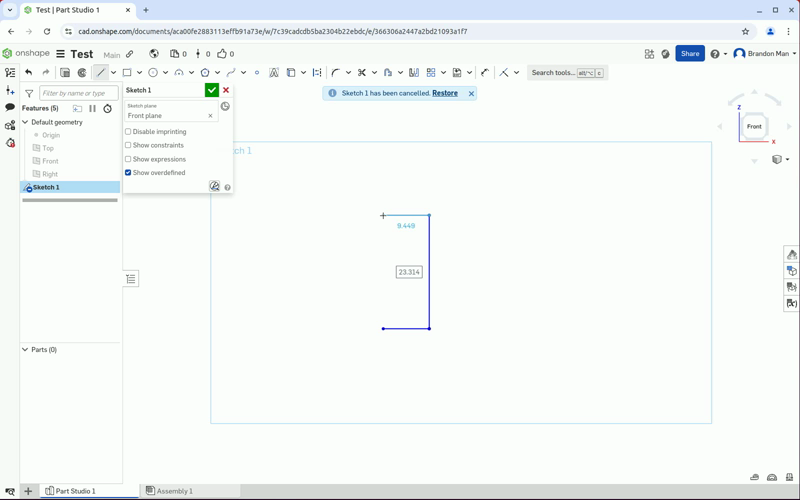
key_up(shift)
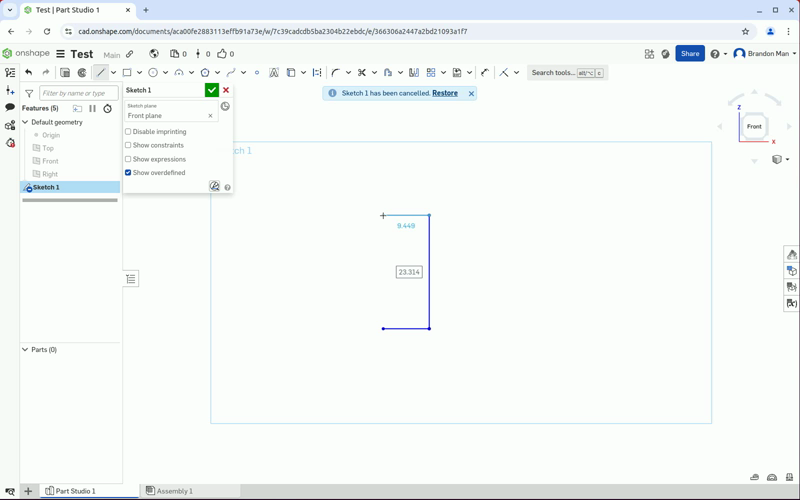
key_down(shift)
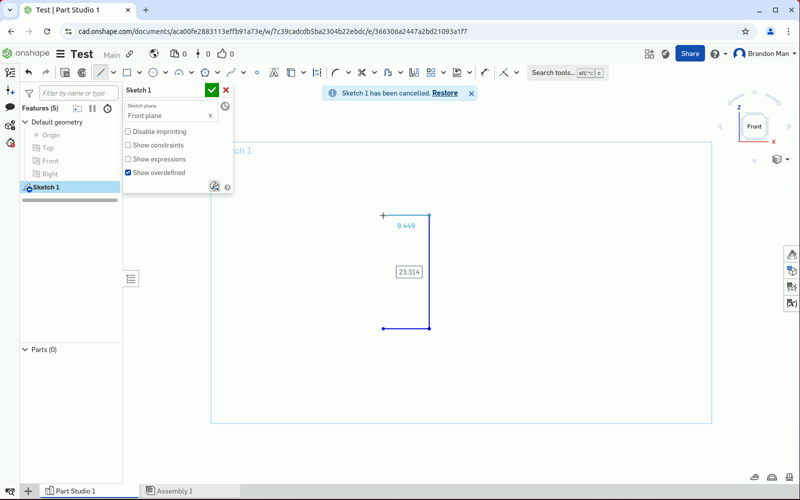
mouse_move(383, 328)
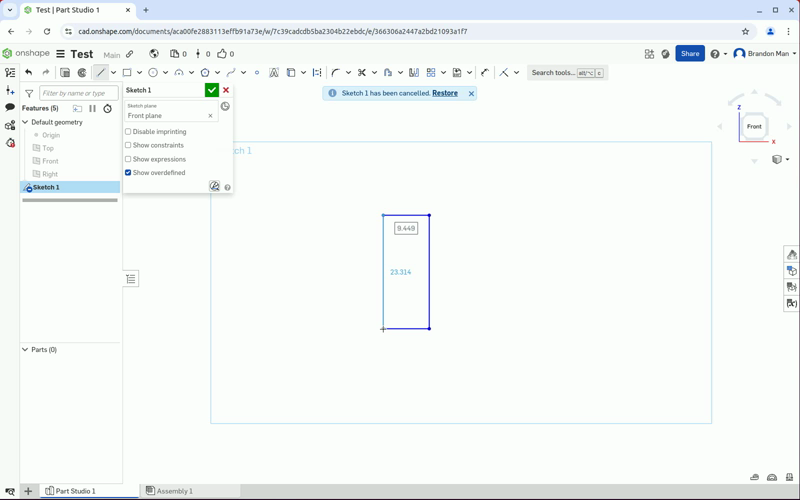
key_up(shift)
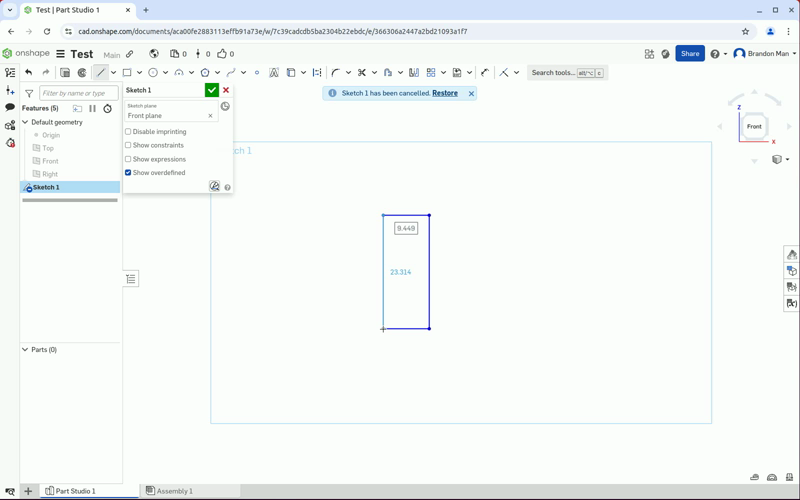
click(383, 328)
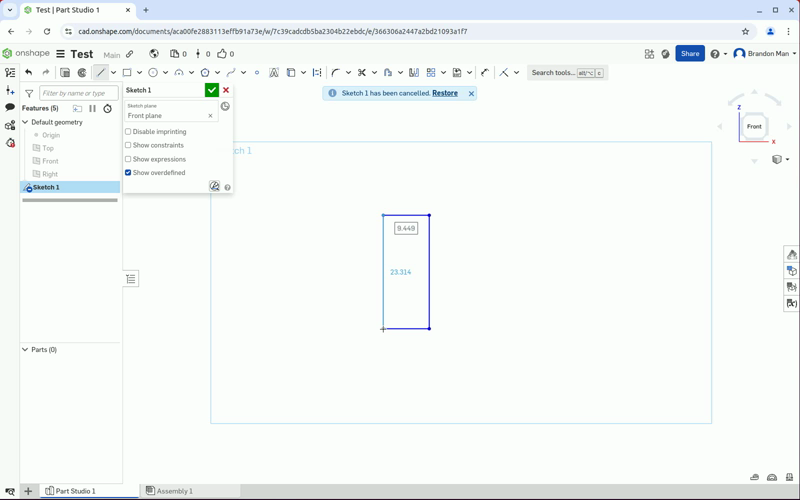
key(esc)
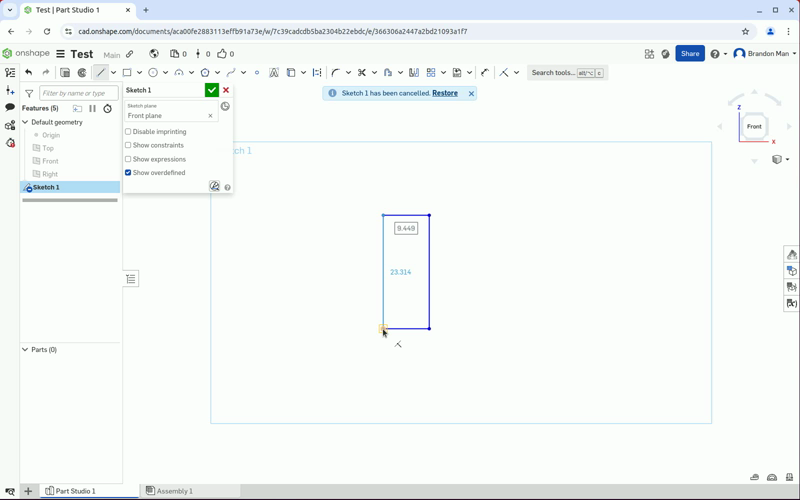
mouse_move(415, 289)
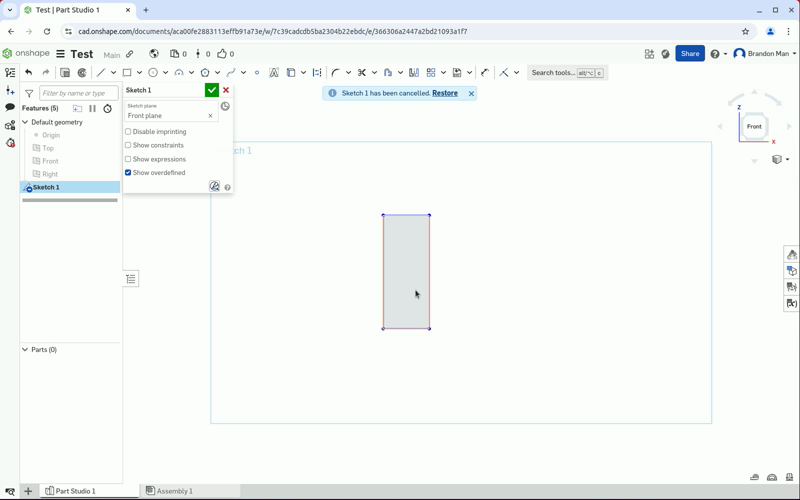
click(415, 289)
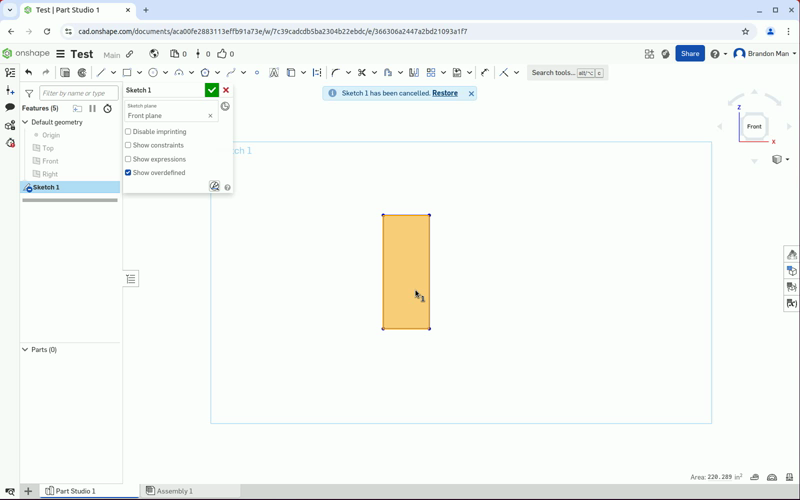
mouse_move(73, 352)
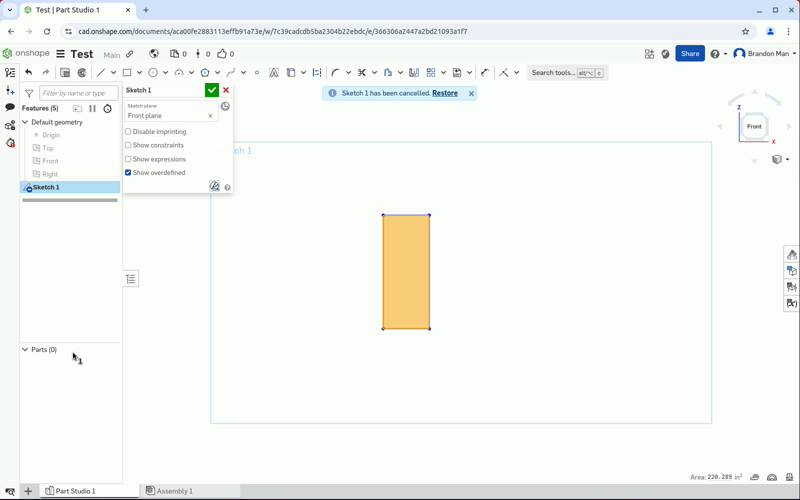
key(shift+y)
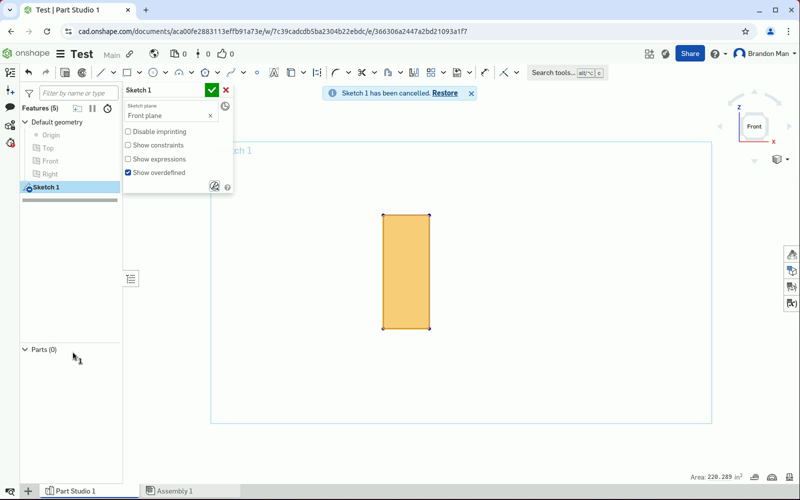
key(shift+e)
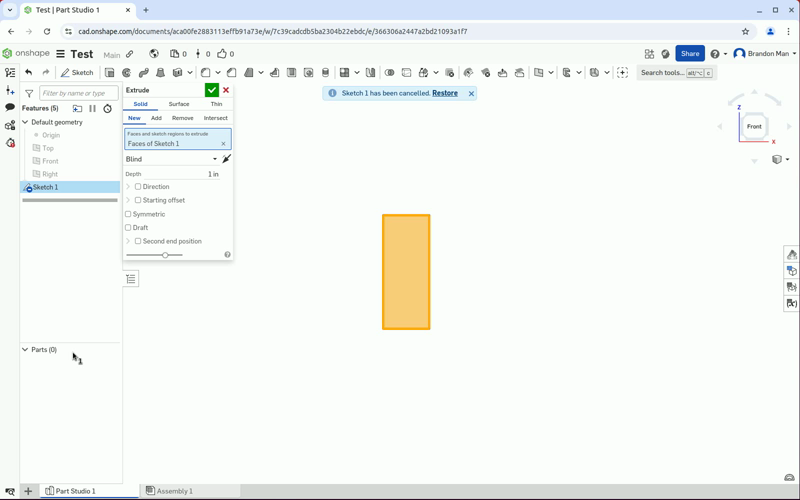
mouse_move(143, 106)
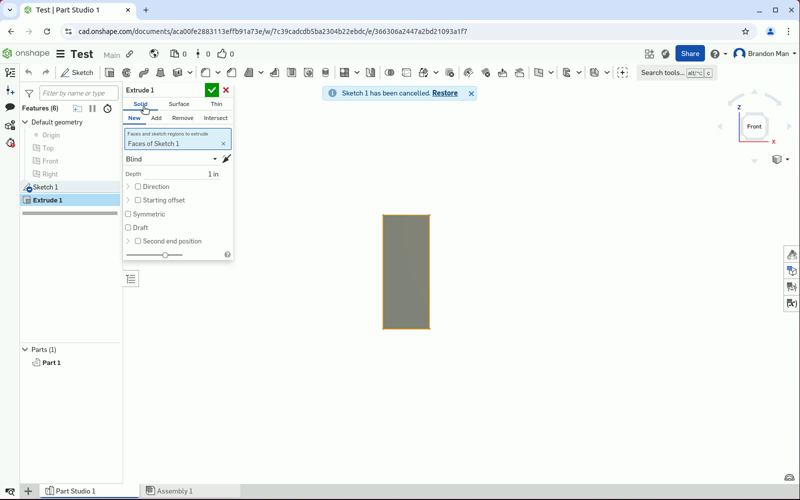
click(143, 106)
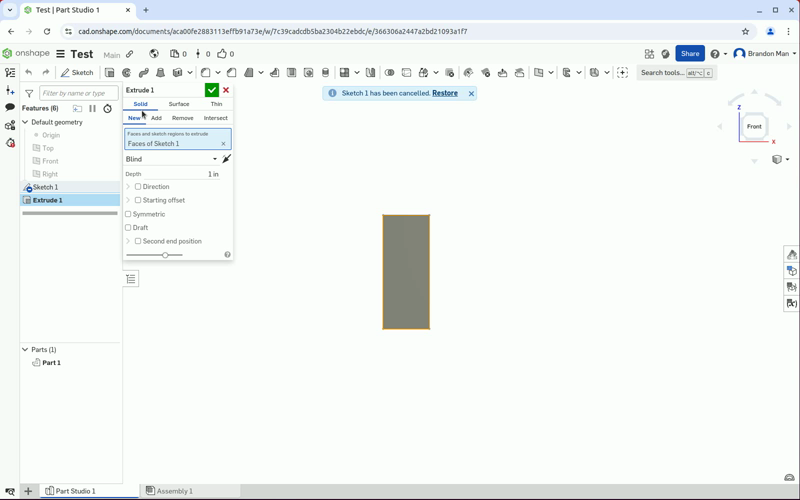
mouse_move(137, 120)
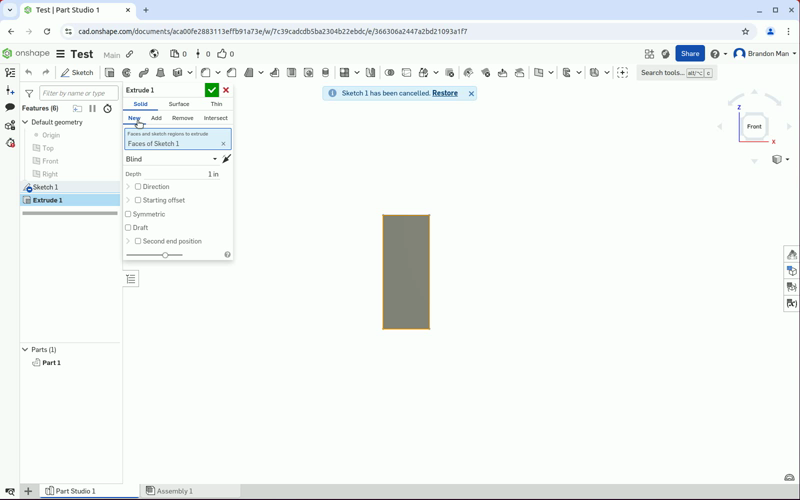
click(137, 120)
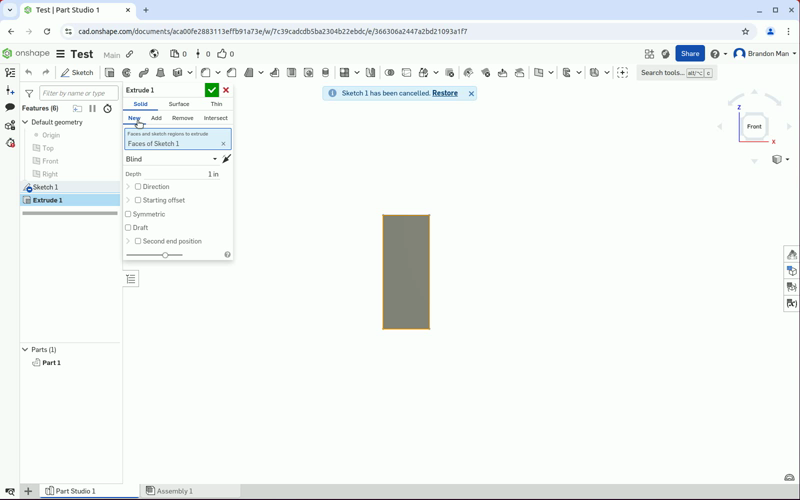
key(tab, 4)
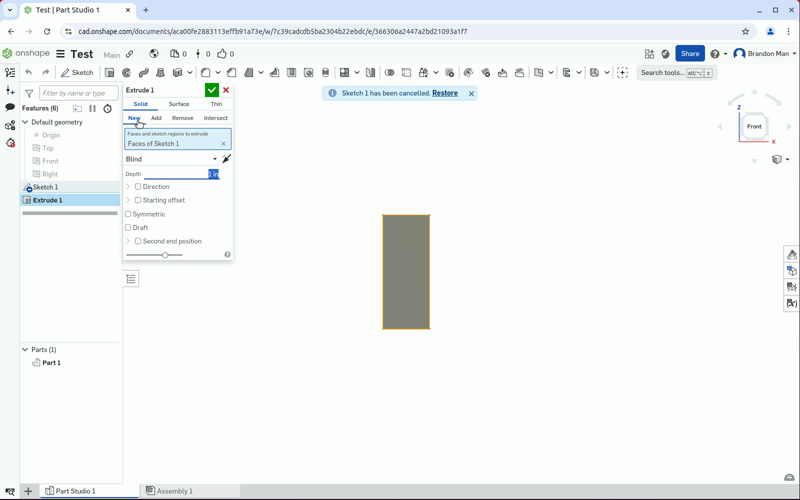
text(0.241)
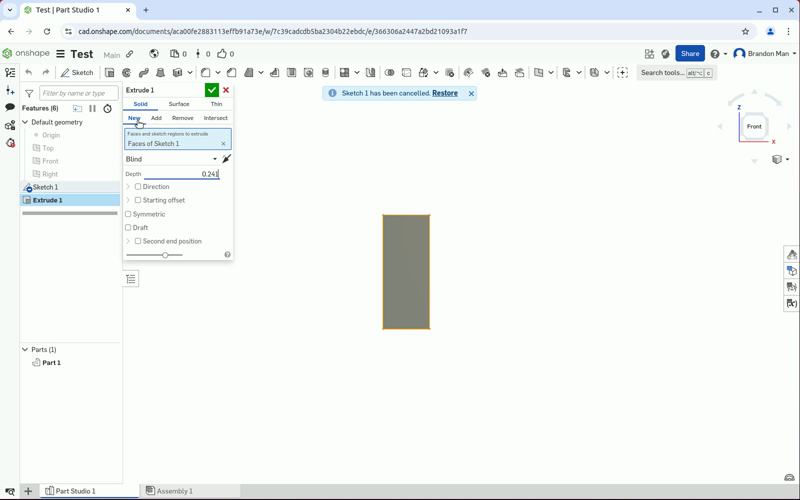
key(enter)
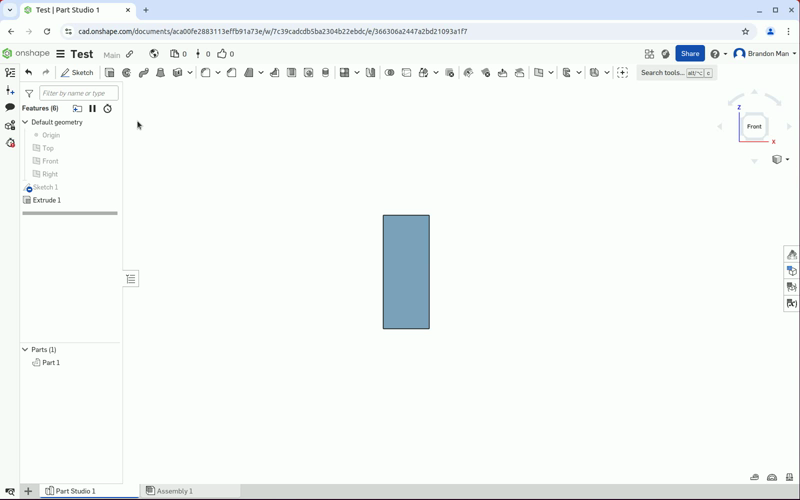
key(shift+h)
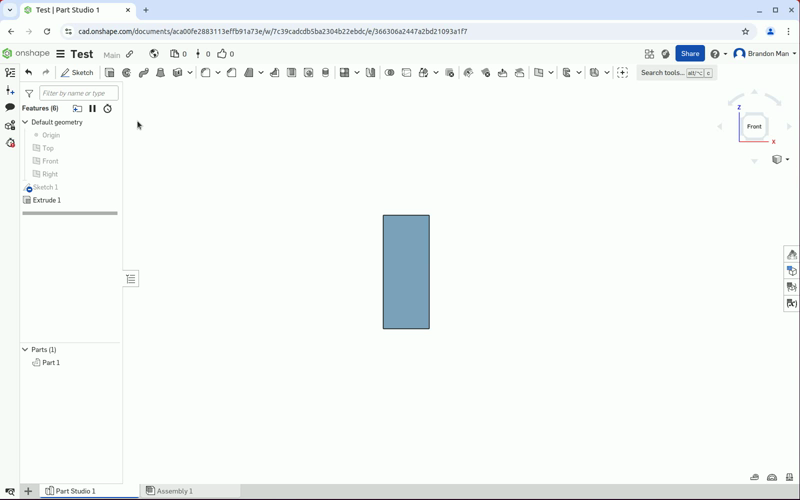
key(shift+h)
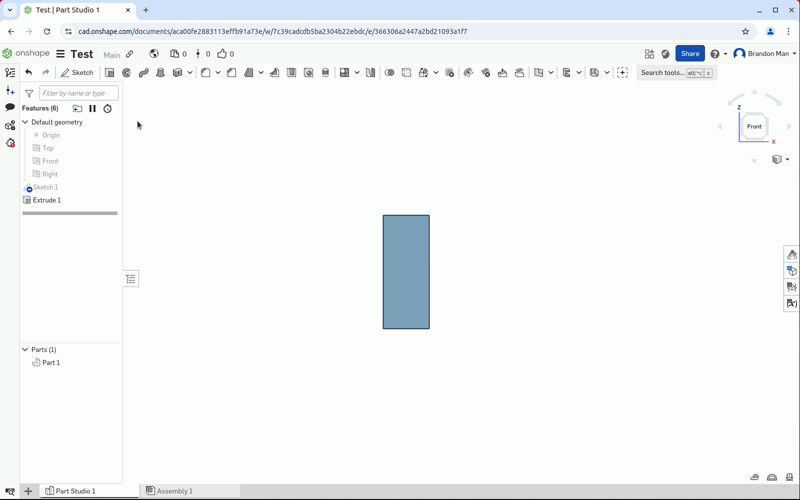
mouse_move(73, 189)
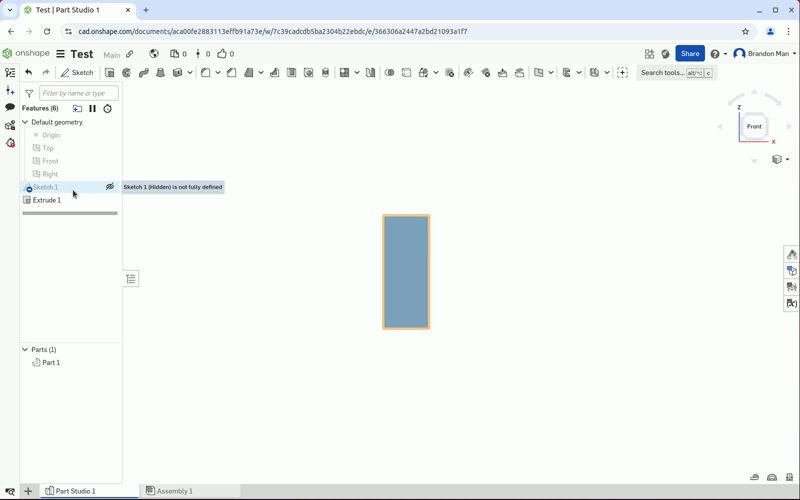
click(73, 189)
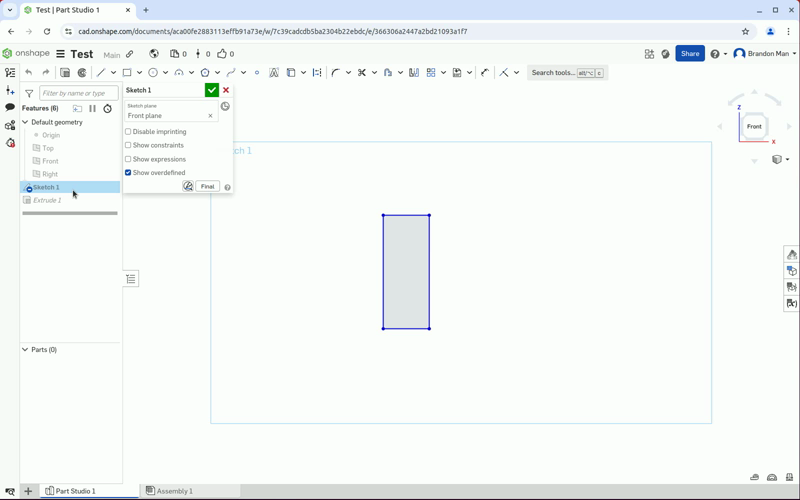
mouse_move(229, 92)
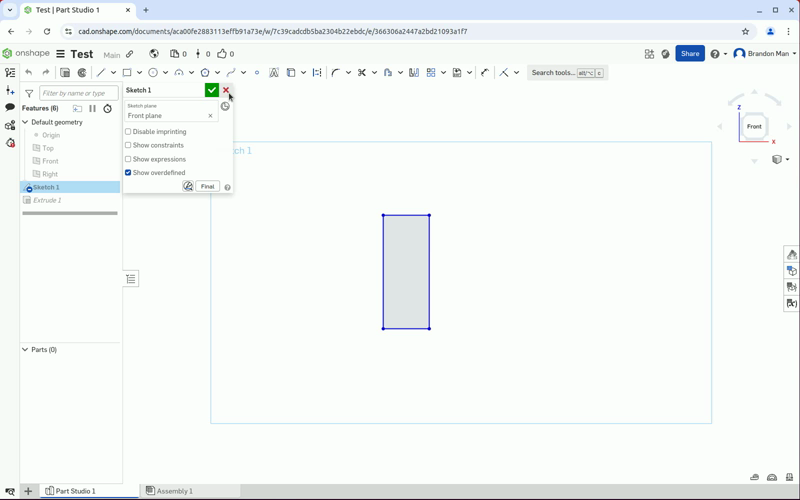
click(229, 92)
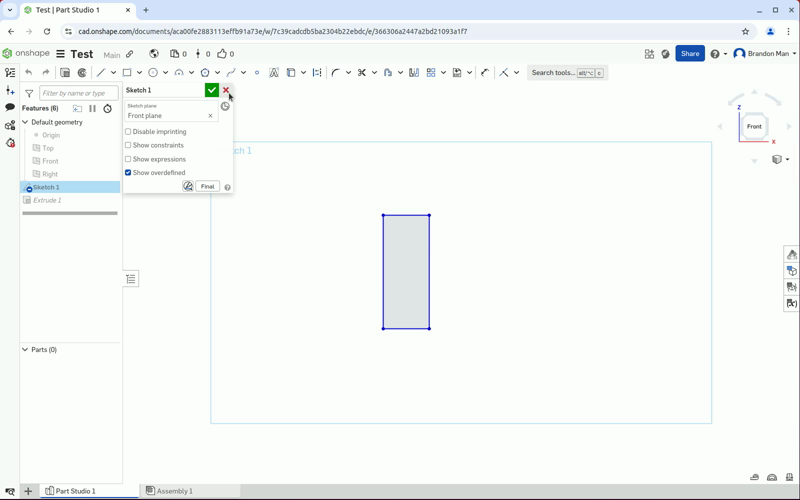
key(shift+s)
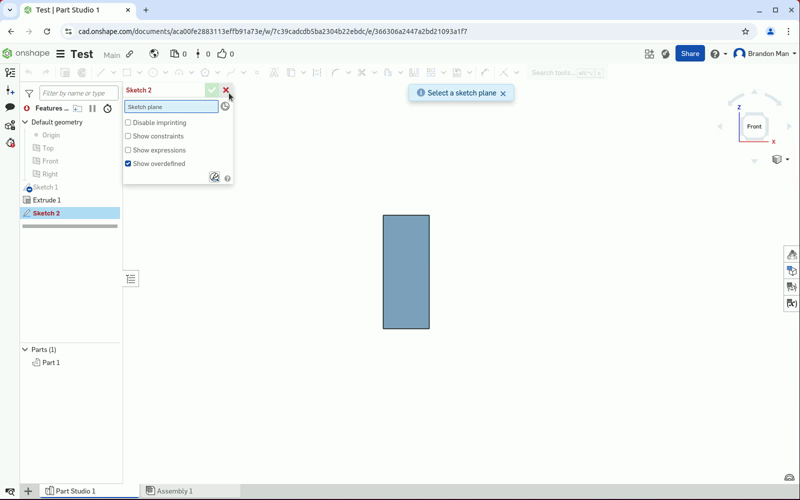
mouse_move(73, 163)
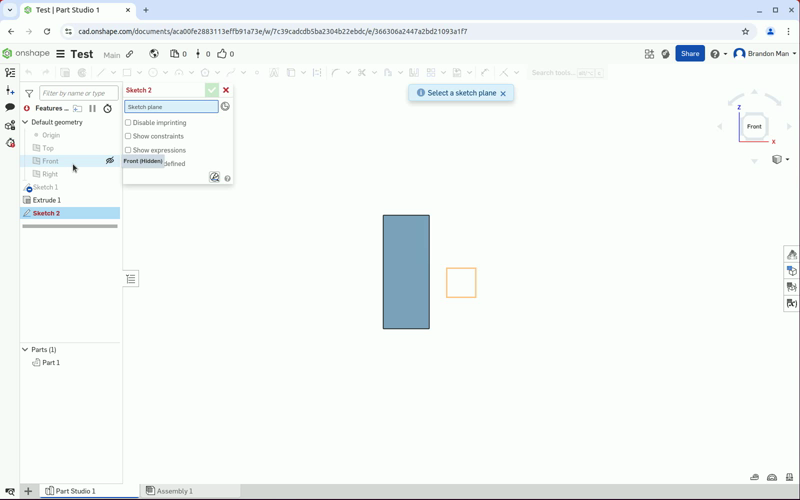
click(73, 163)
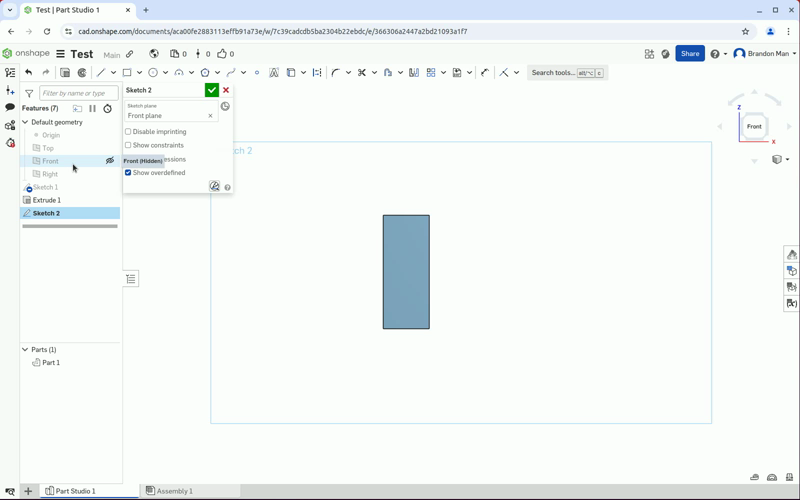
mouse_move(73, 352)
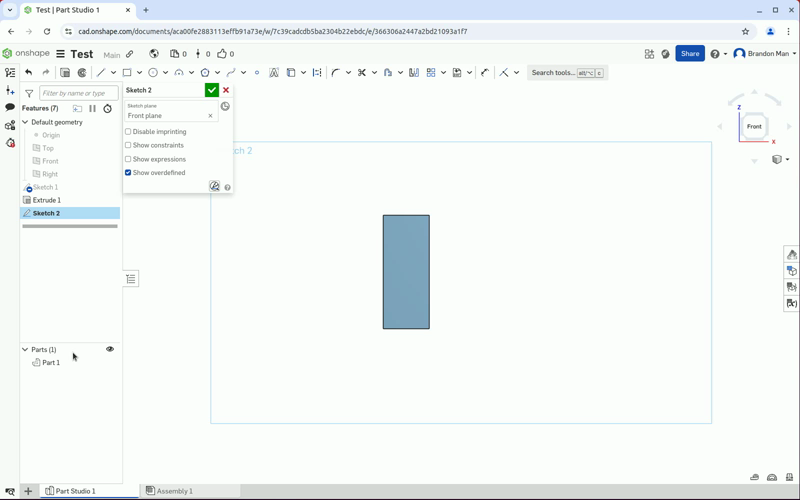
key(y)
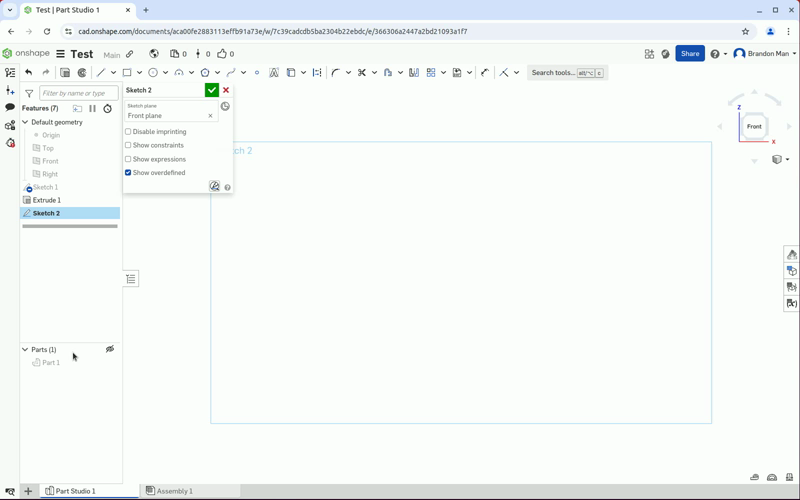
key(l)
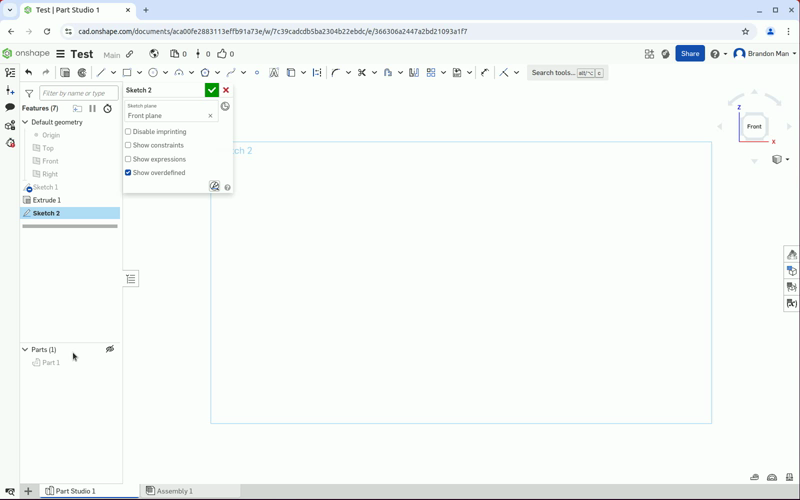
key_down(shift)
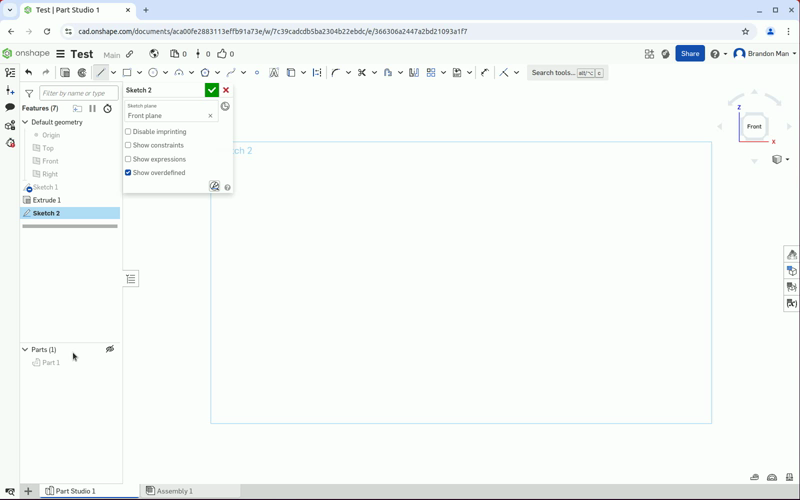
mouse_move(438, 330)
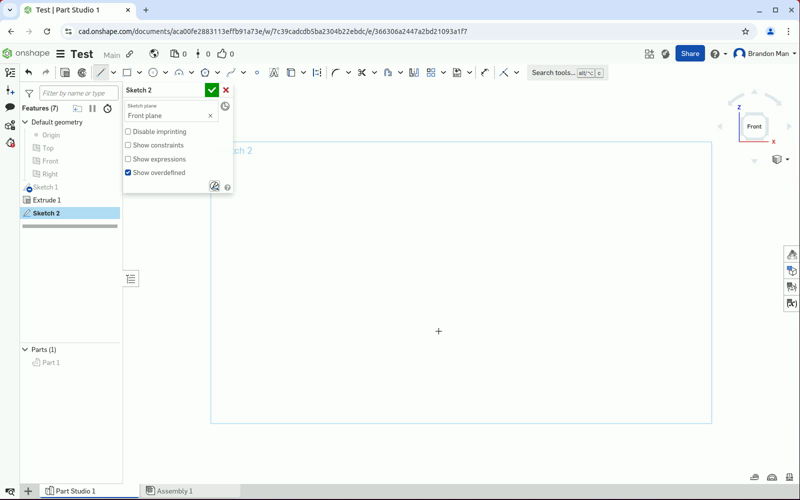
click(438, 330)
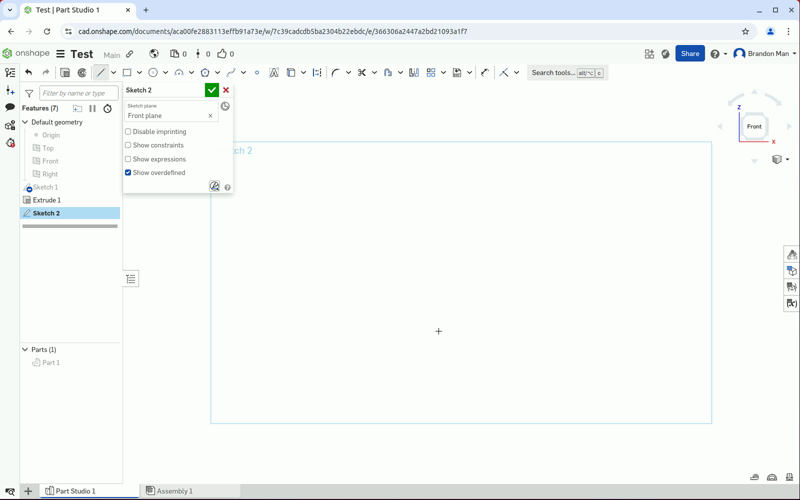
key_up(shift)
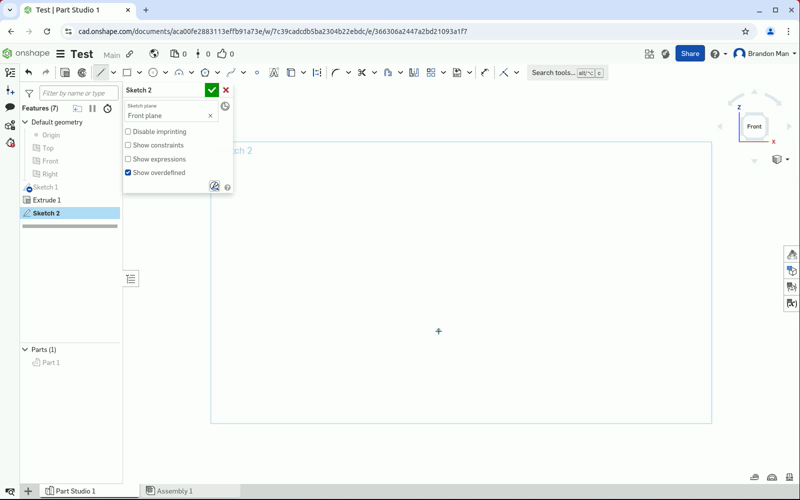
key_down(shift)
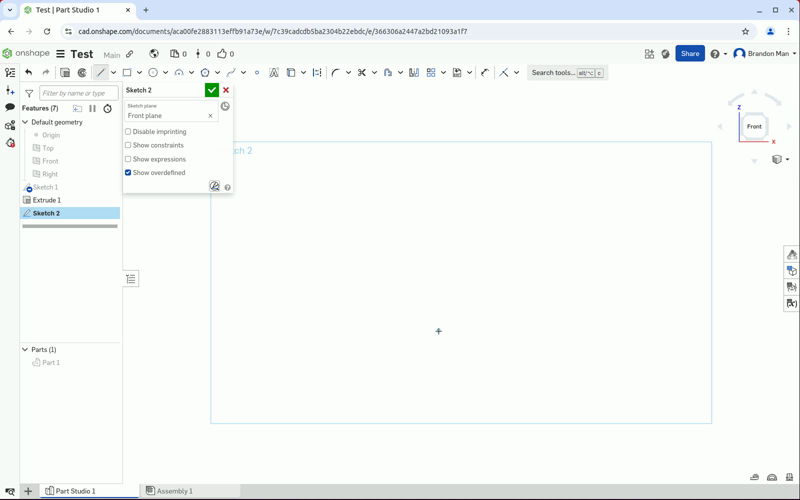
mouse_move(468, 330)
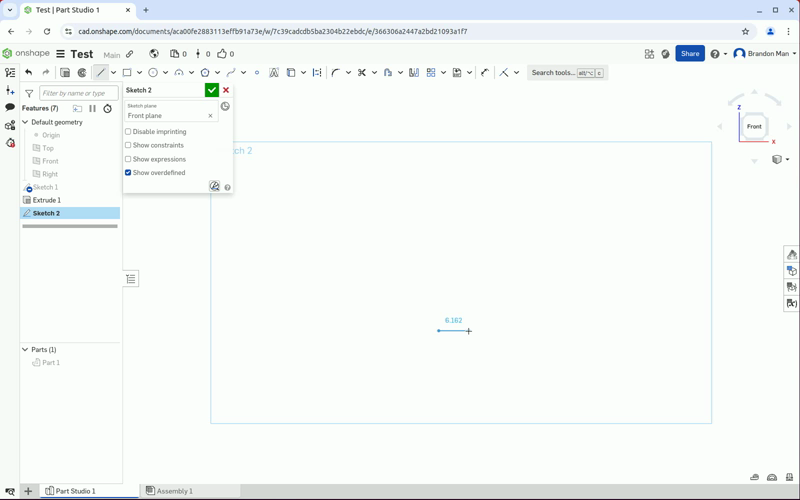
mouse_move(478, 330)
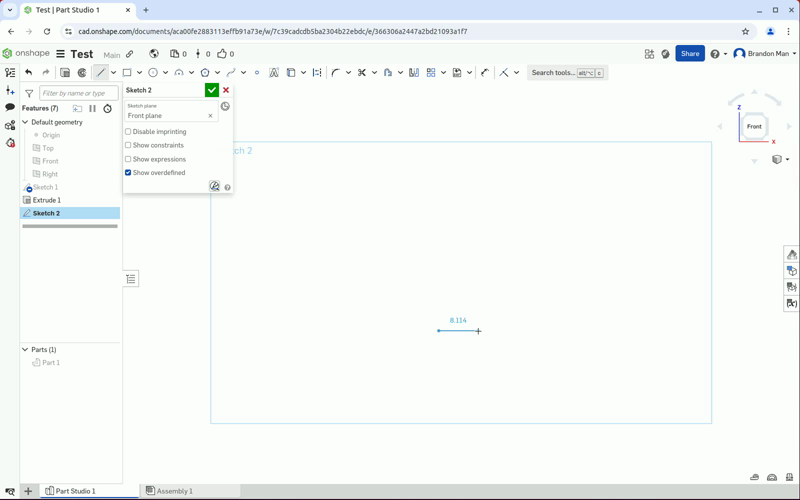
click(478, 330)
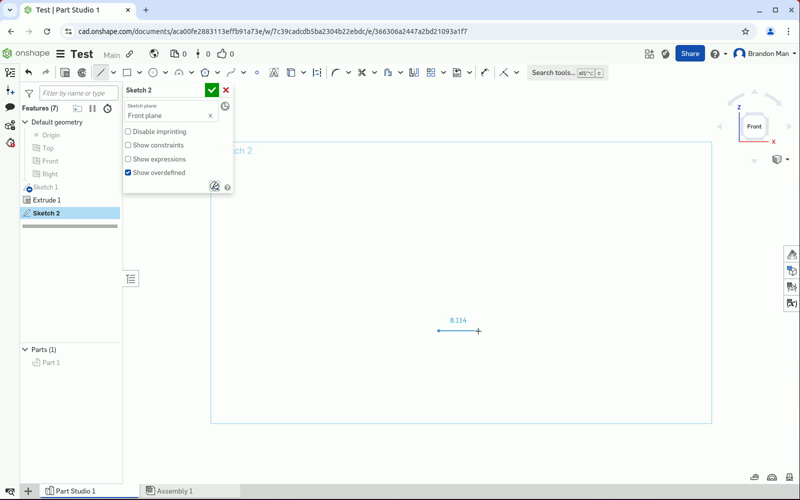
key_up(shift)
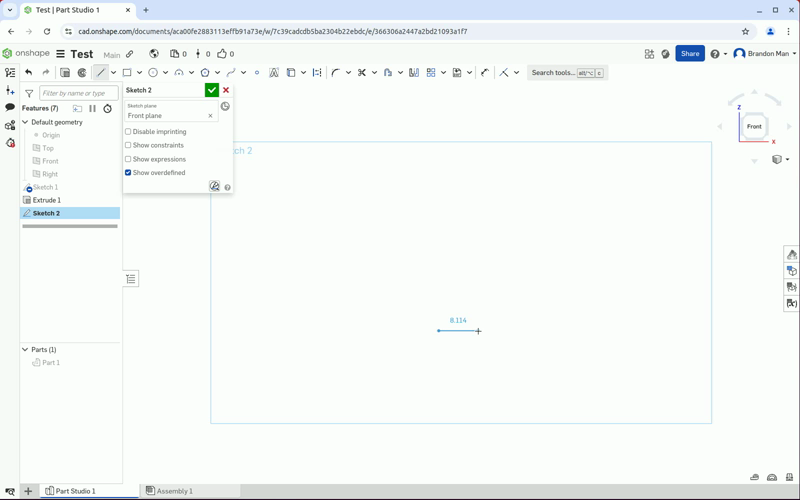
key_down(shift)
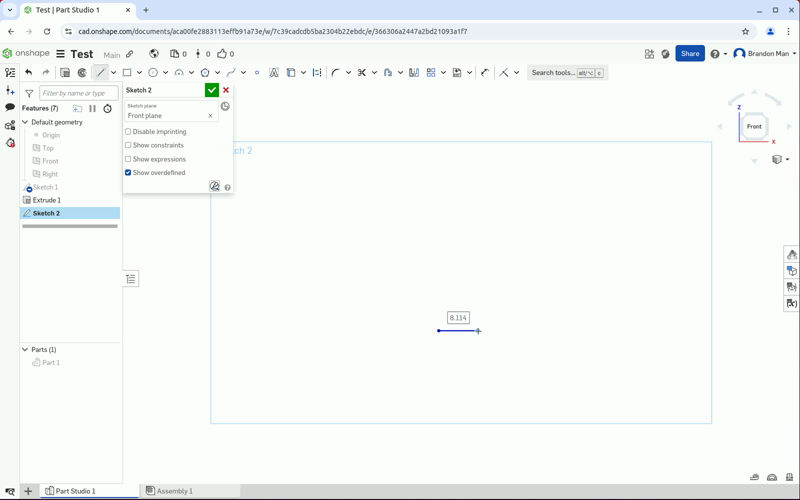
mouse_move(478, 196)
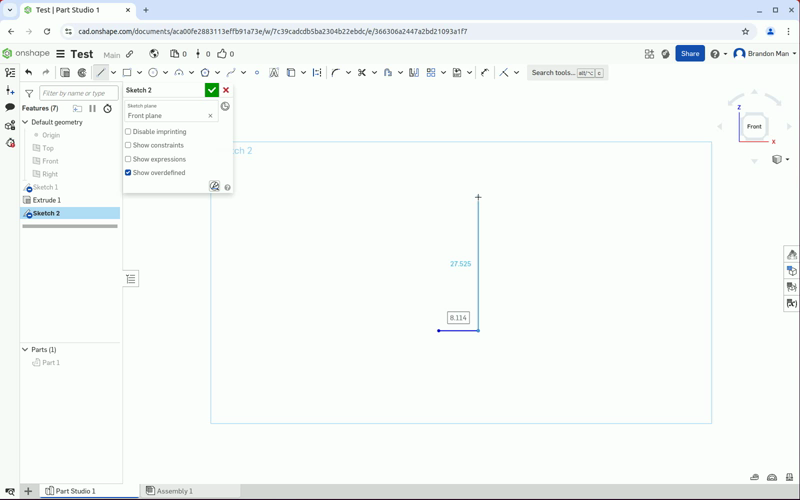
click(478, 196)
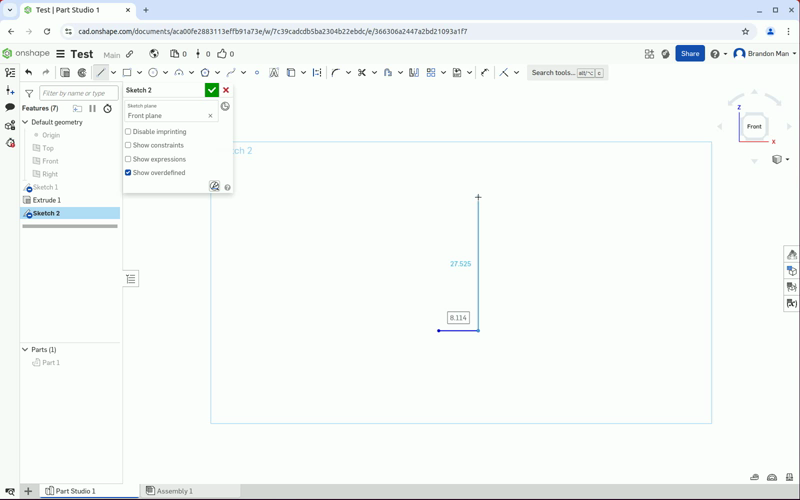
key_up(shift)
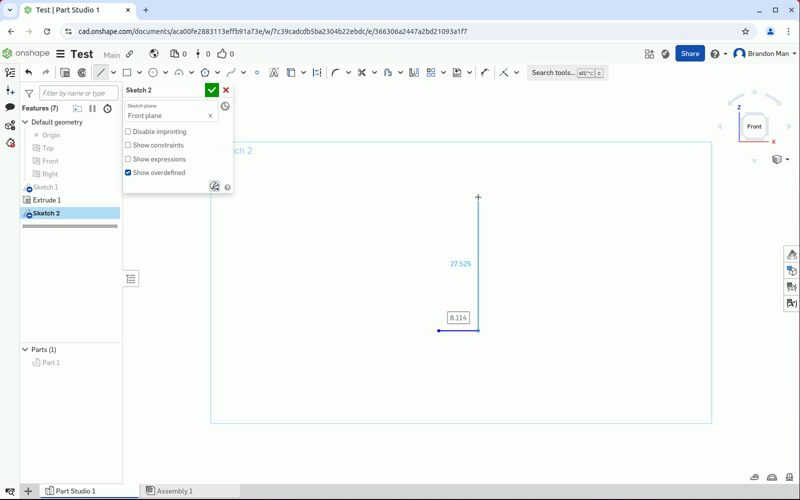
key_down(shift)
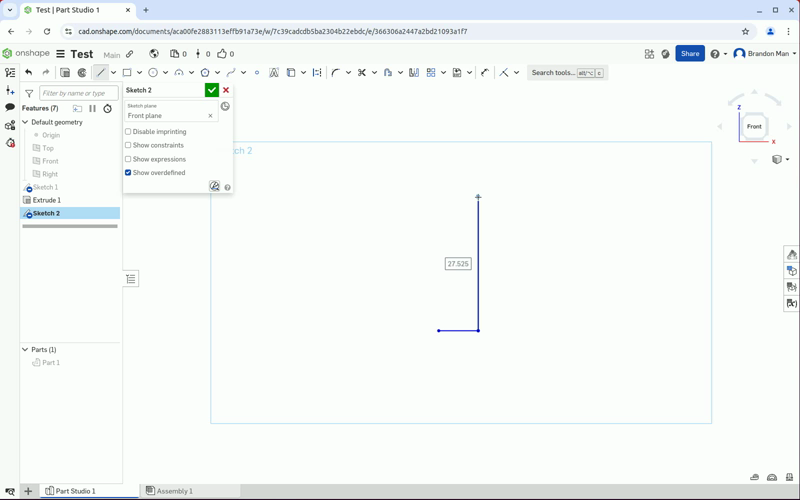
mouse_move(508, 196)
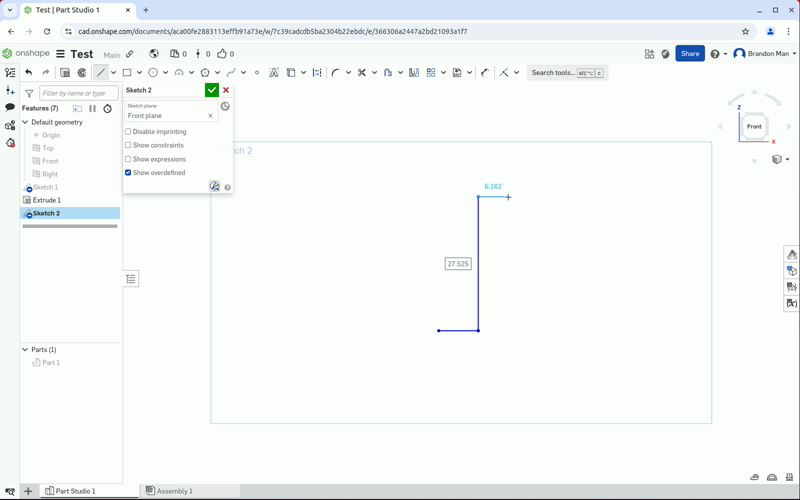
mouse_move(438, 196)
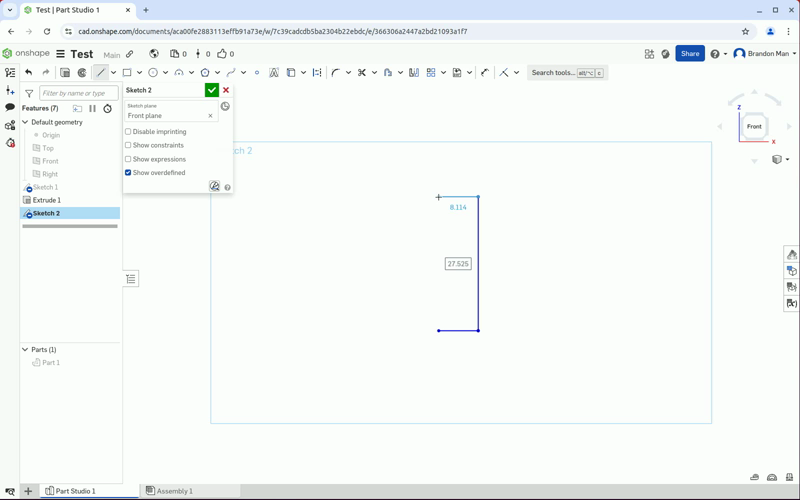
click(438, 196)
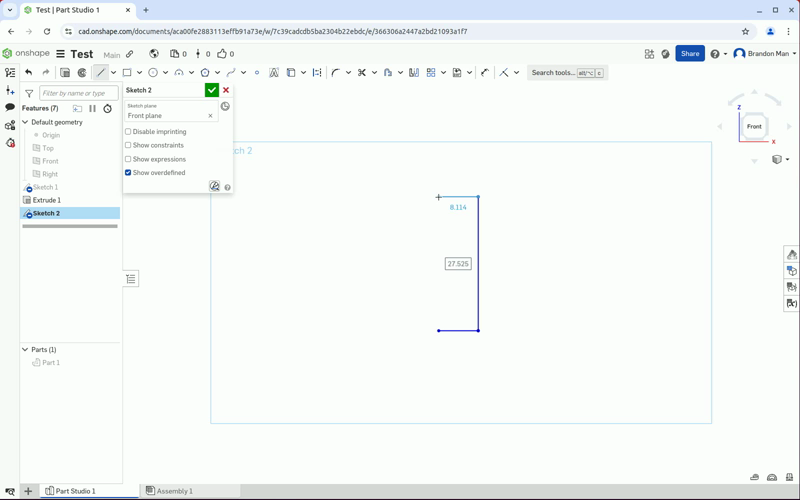
key_up(shift)
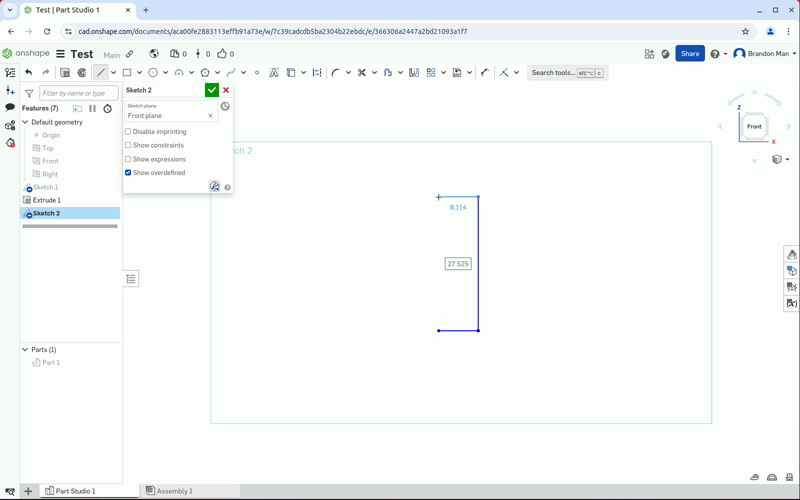
key_down(shift)
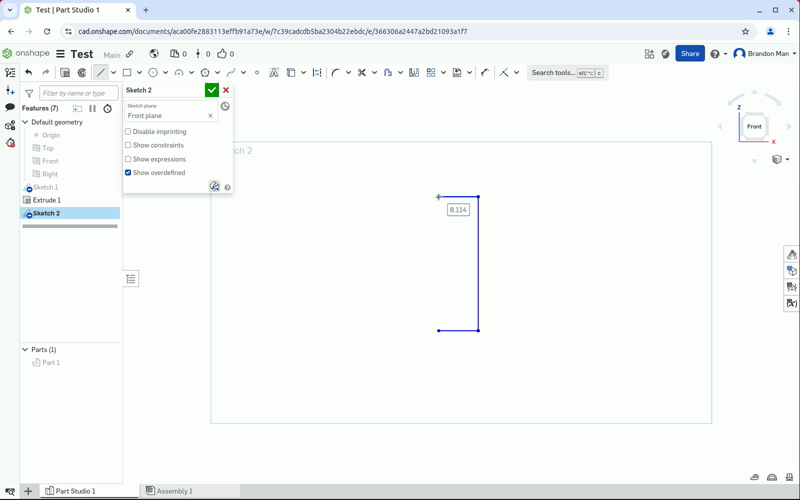
mouse_move(438, 330)
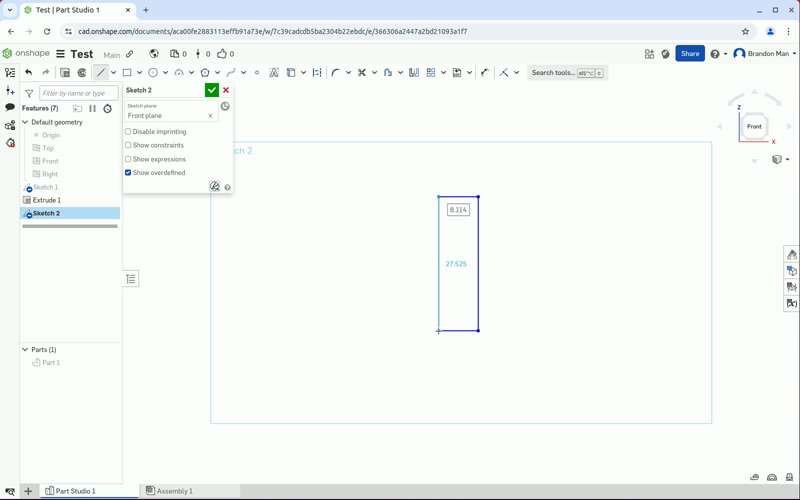
key_up(shift)
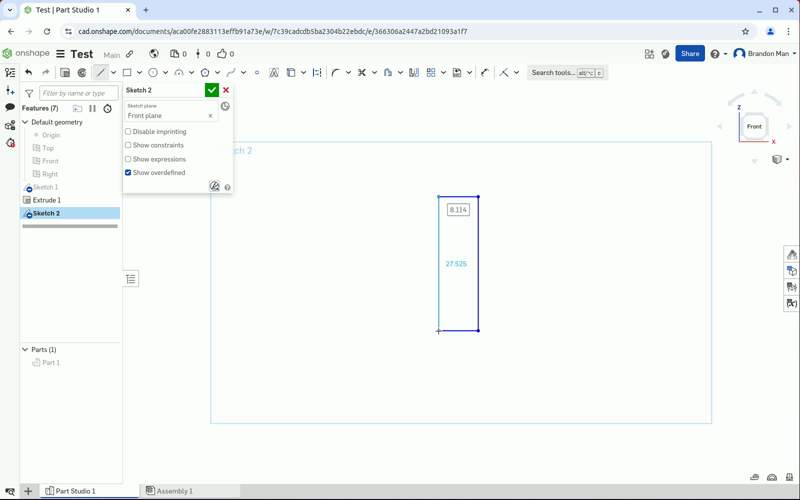
click(438, 330)
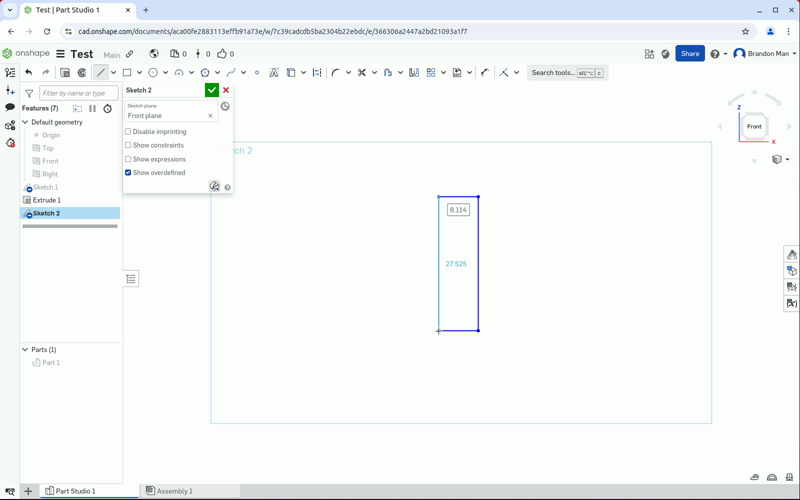
key(esc)
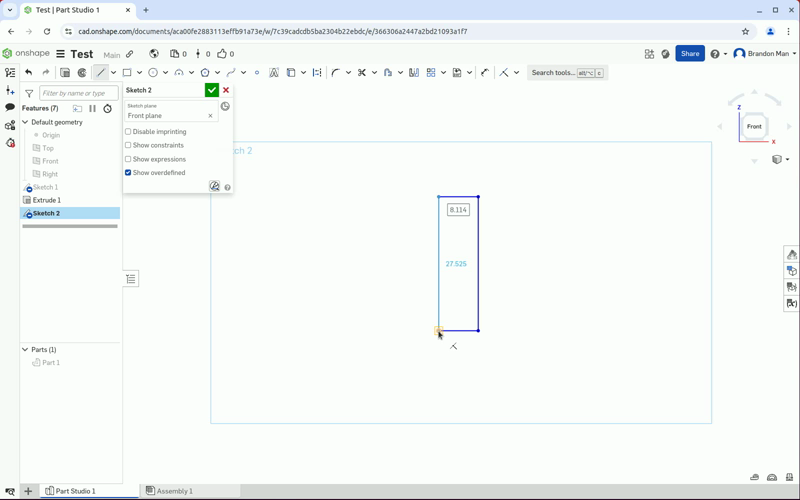
mouse_move(472, 265)
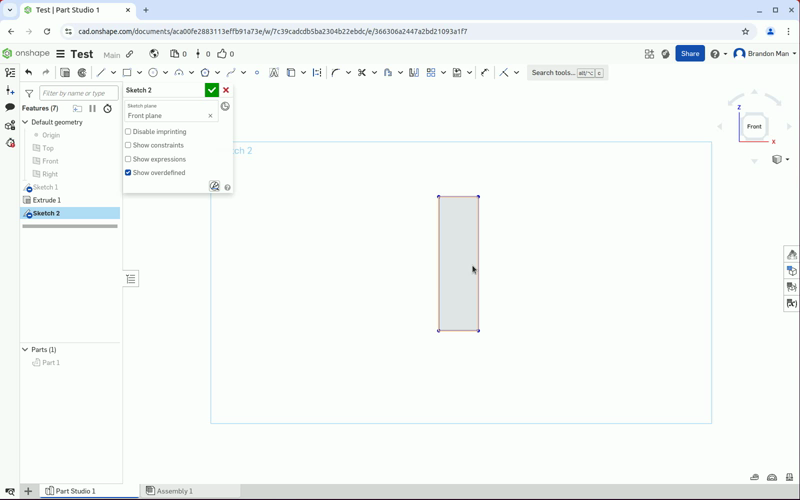
click(472, 265)
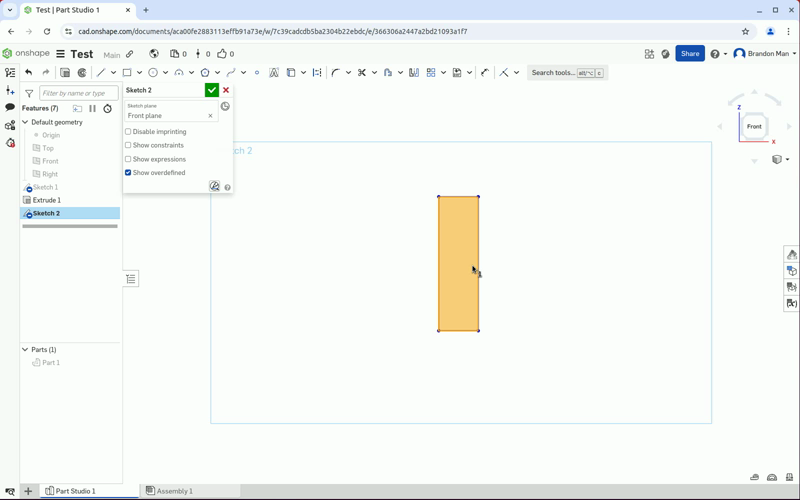
mouse_move(73, 352)
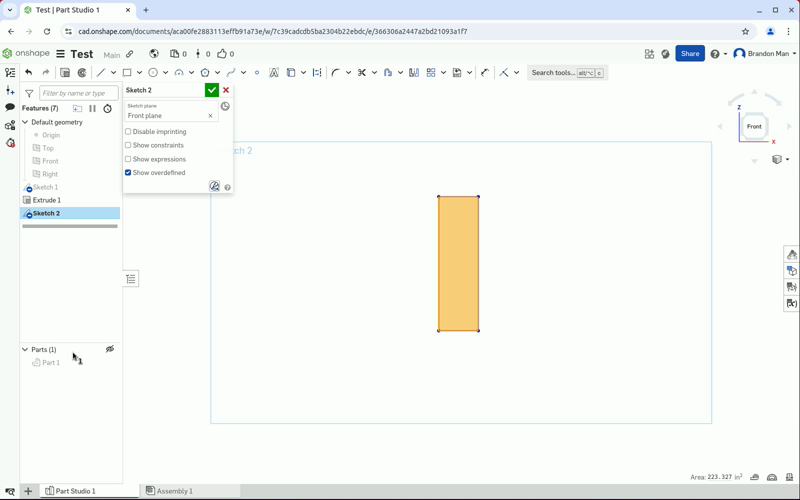
key(shift+y)
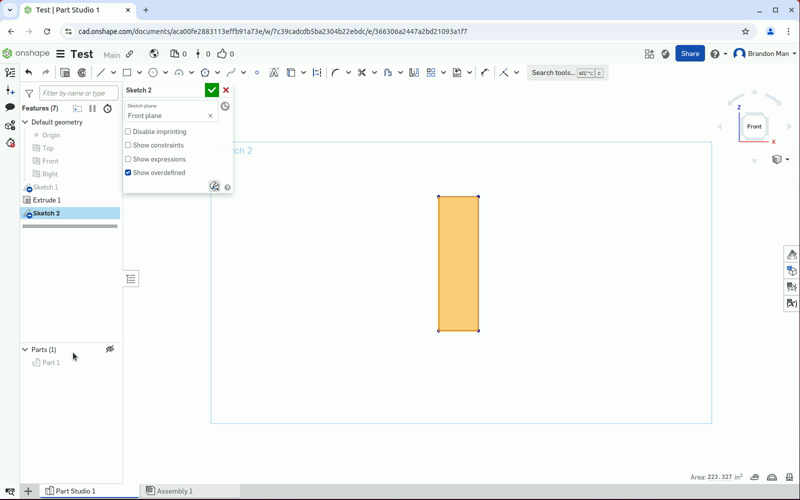
key(shift+e)
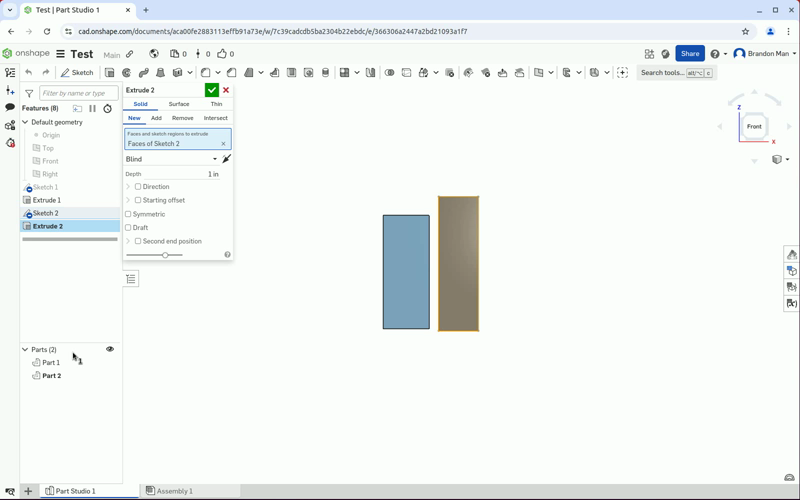
mouse_move(143, 106)
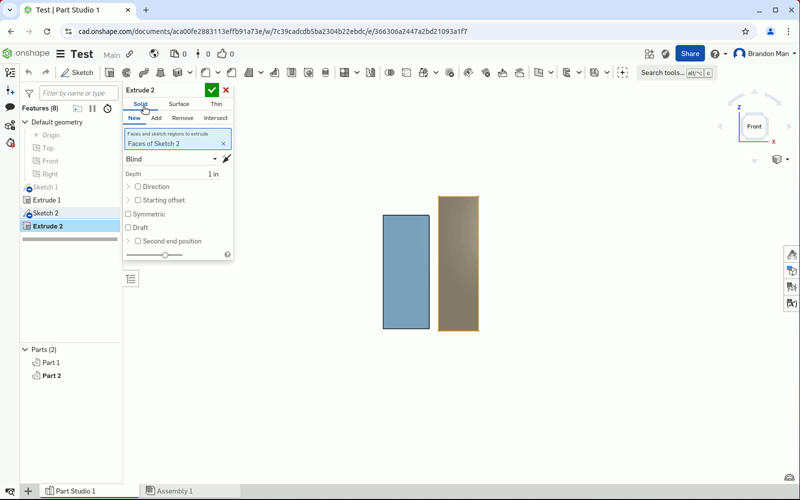
click(143, 106)
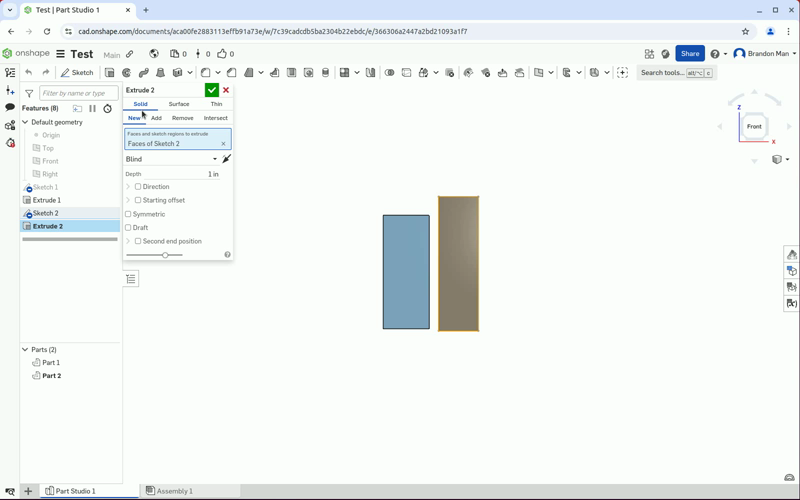
mouse_move(137, 120)
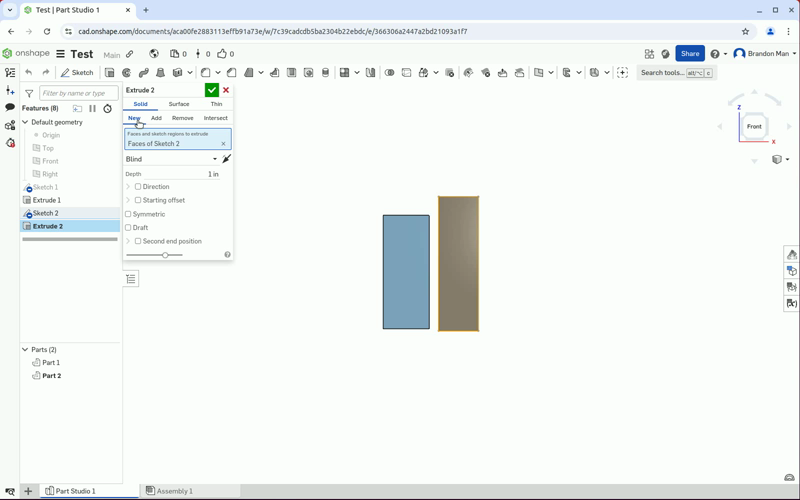
click(137, 120)
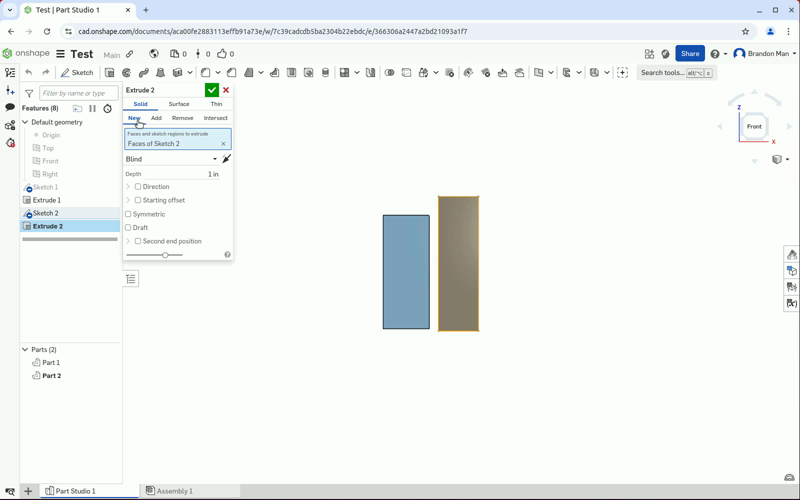
key(tab, 4)
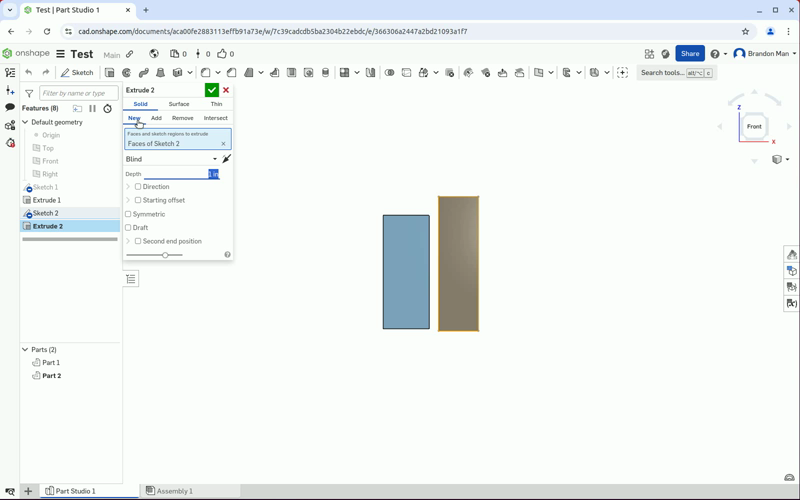
text(0.241)
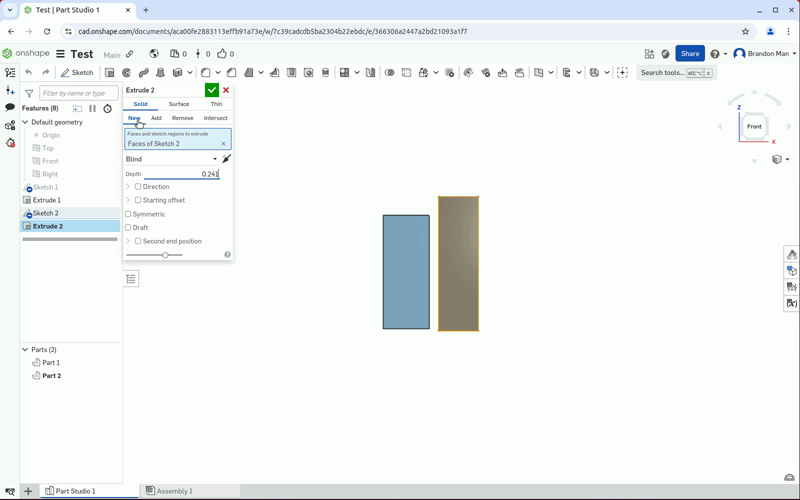
key(enter)
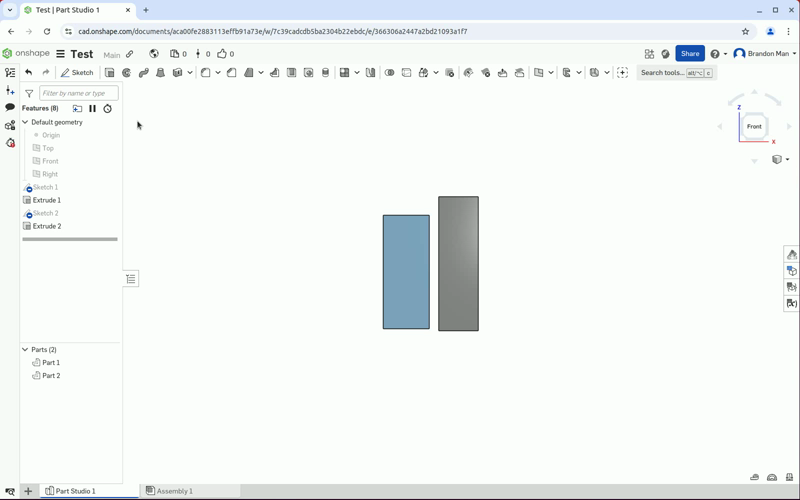
key(shift+h)
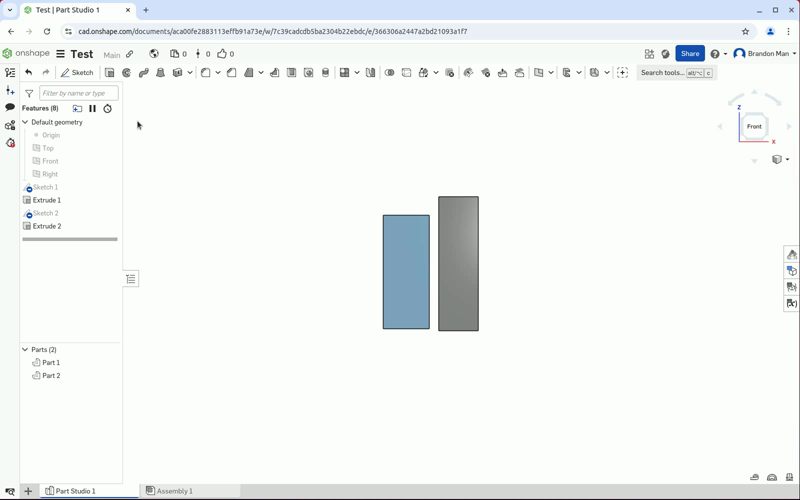
key(shift+h)
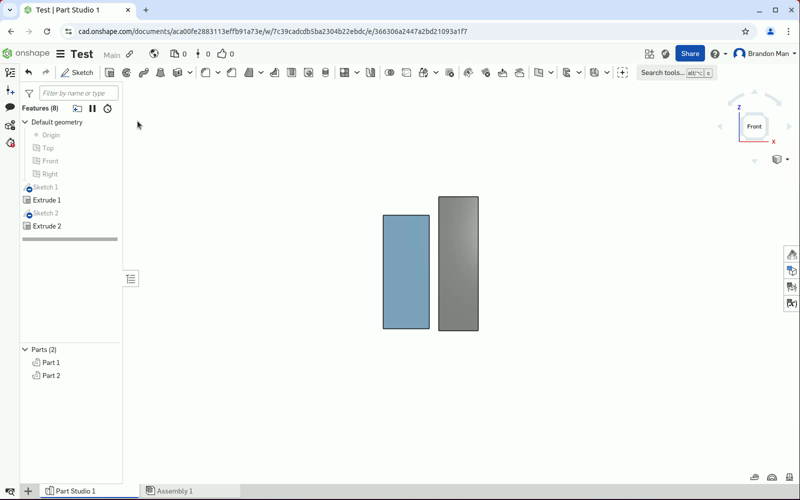
mouse_move(73, 189)
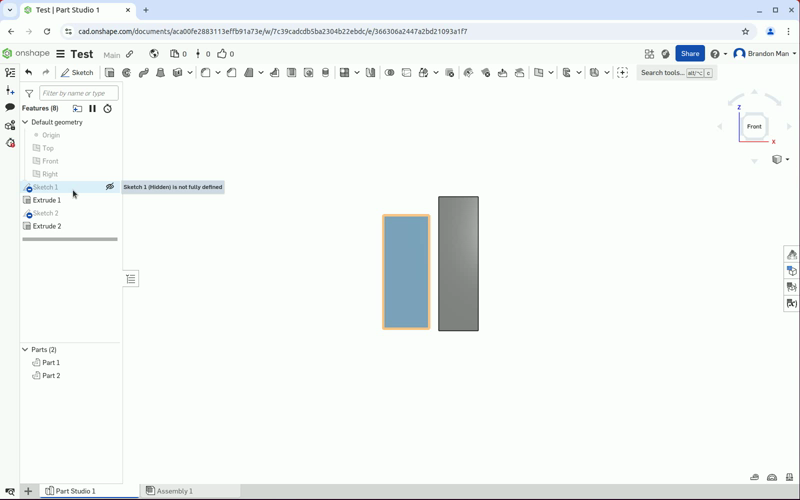
click(73, 189)
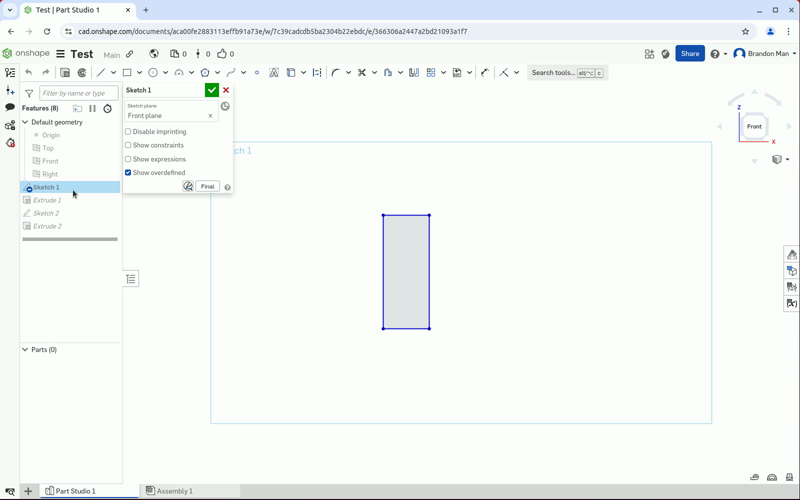
mouse_move(229, 92)
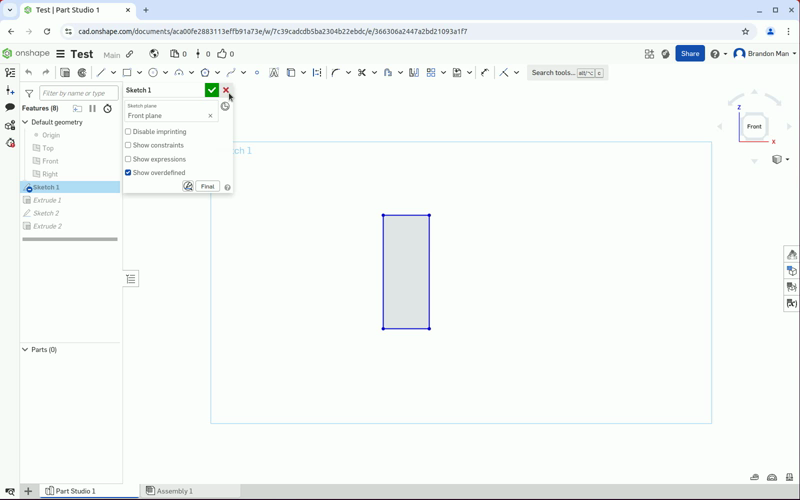
click(229, 92)
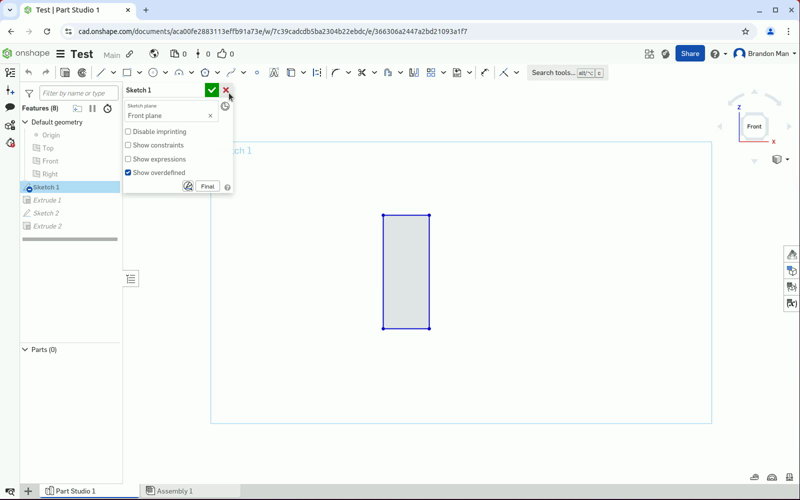
key(shift+s)
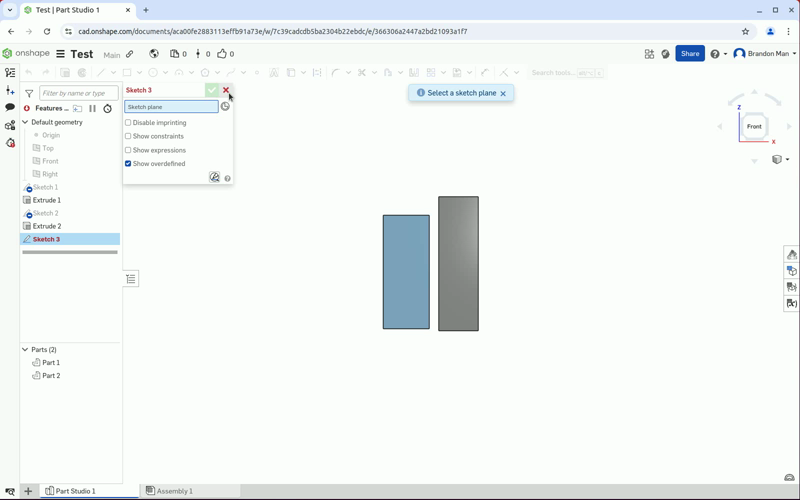
mouse_move(73, 163)
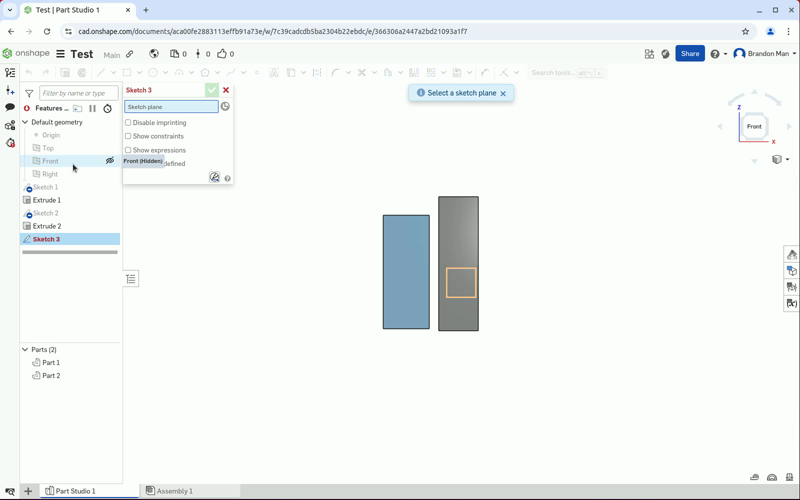
click(73, 163)
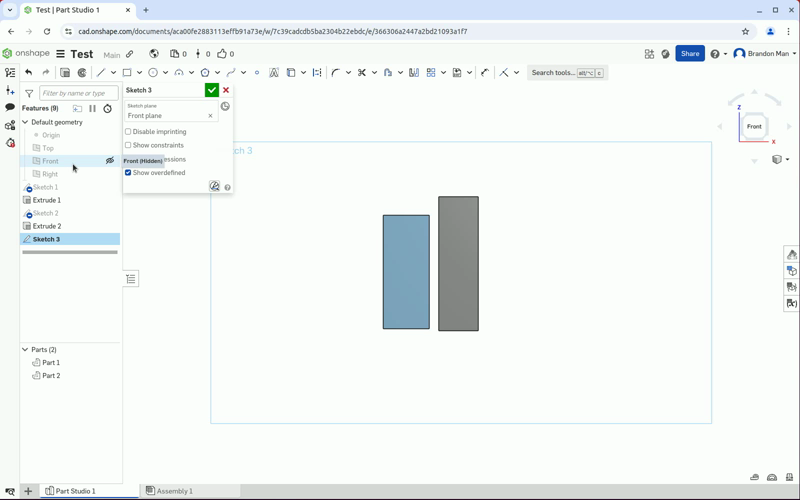
mouse_move(73, 352)
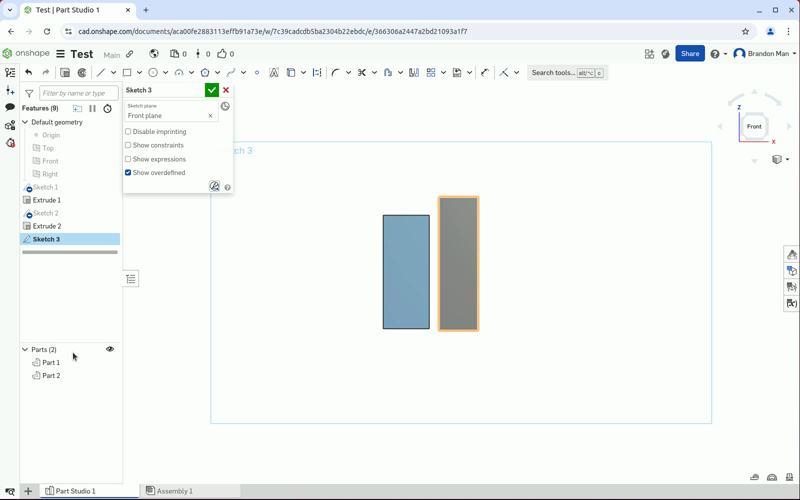
key(y)
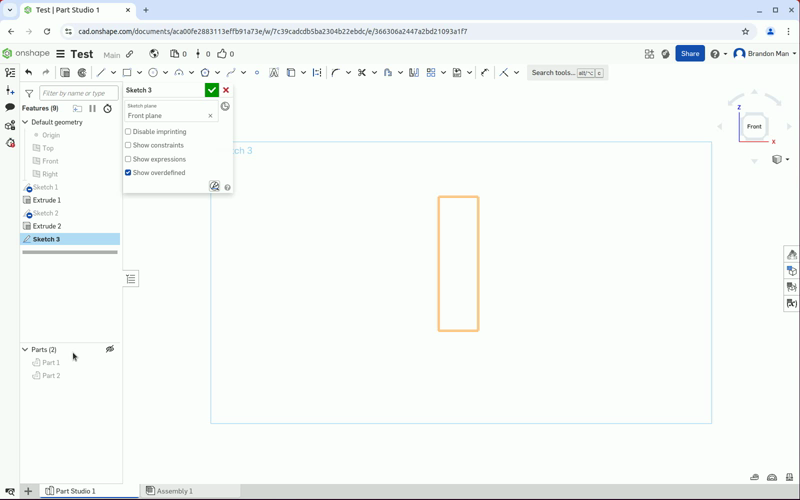
key(l)
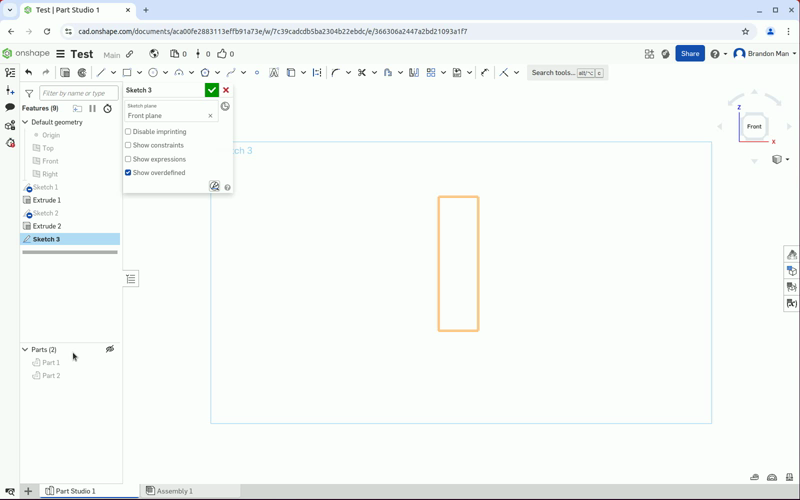
key_down(shift)
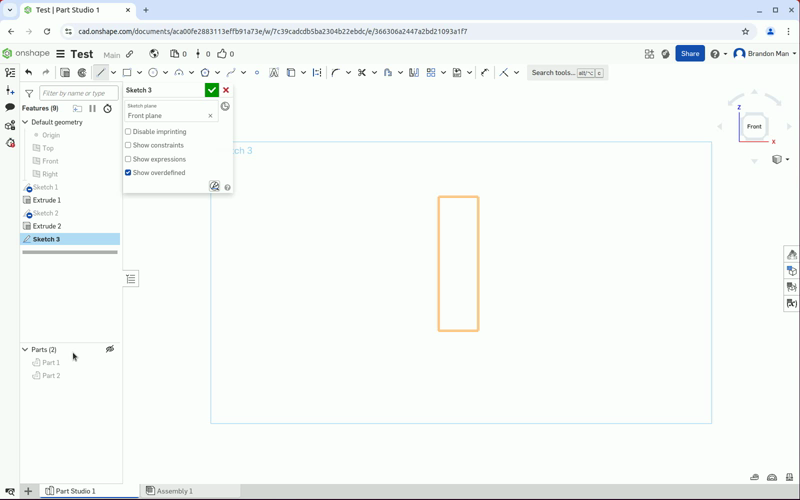
mouse_move(498, 284)
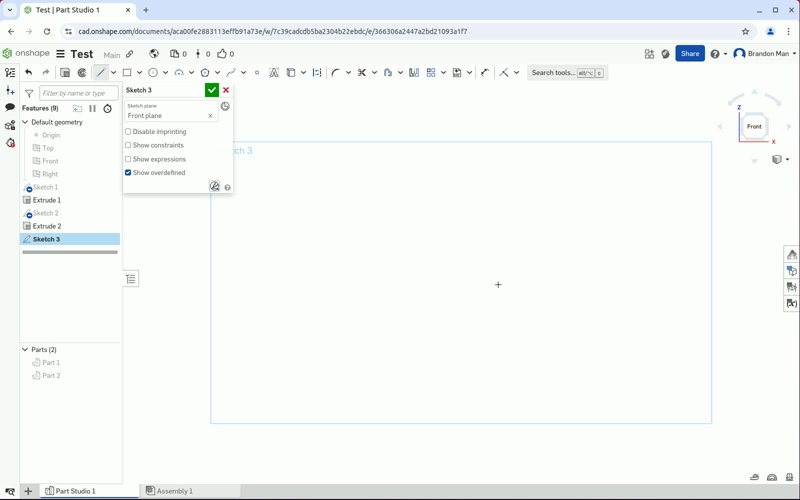
click(498, 284)
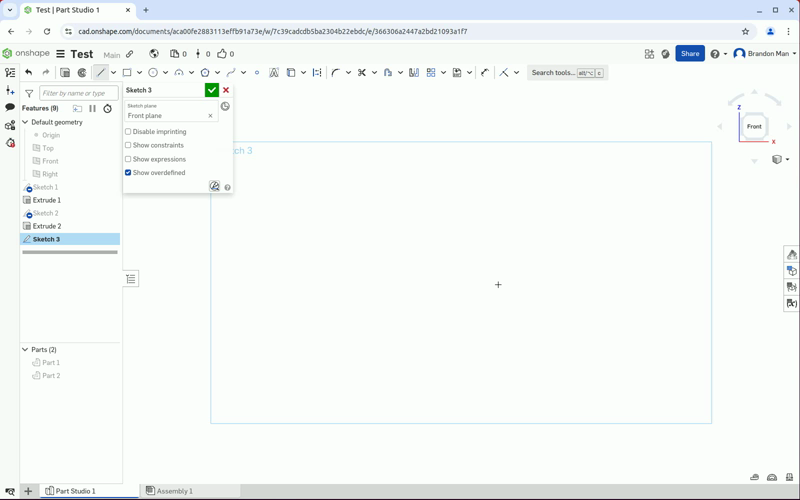
key_up(shift)
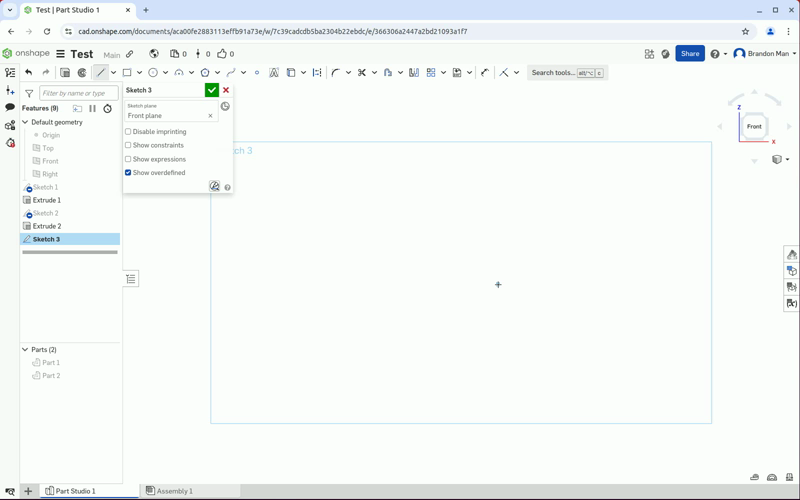
key_down(shift)
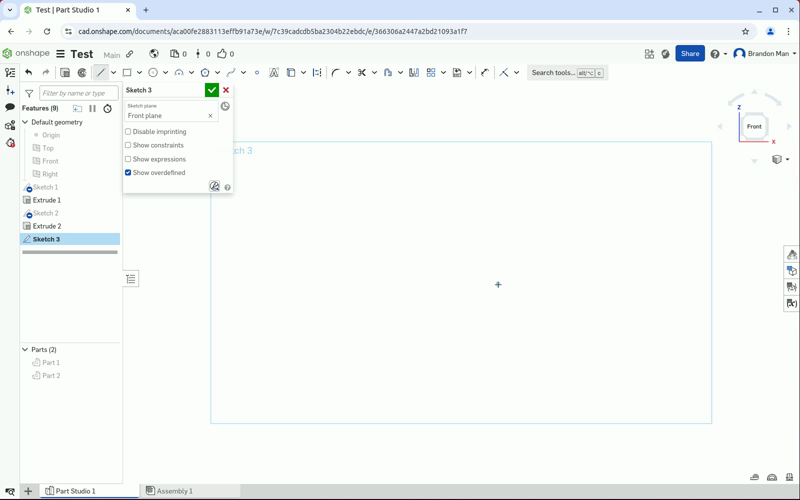
mouse_move(528, 284)
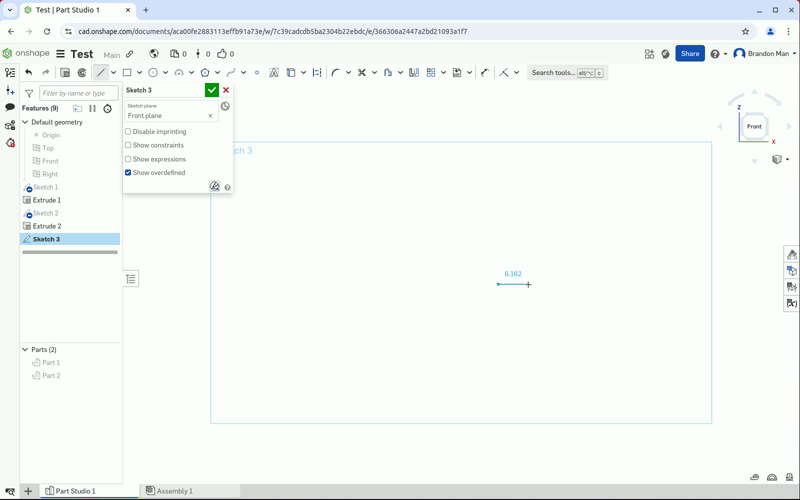
mouse_move(545, 284)
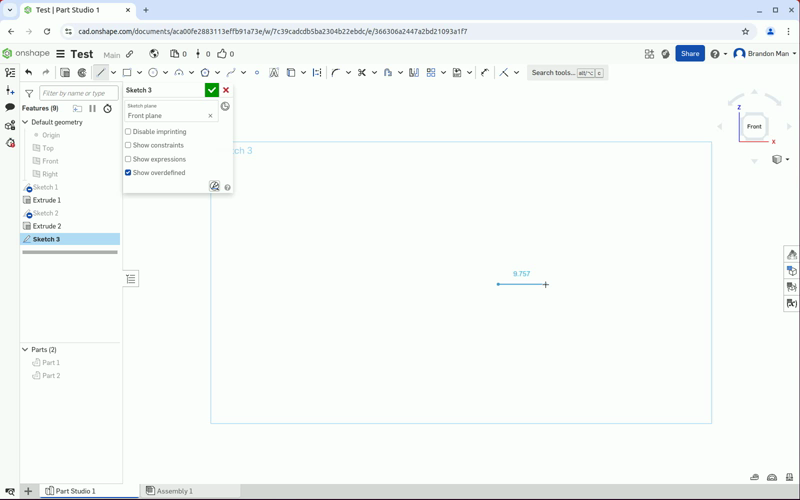
click(545, 284)
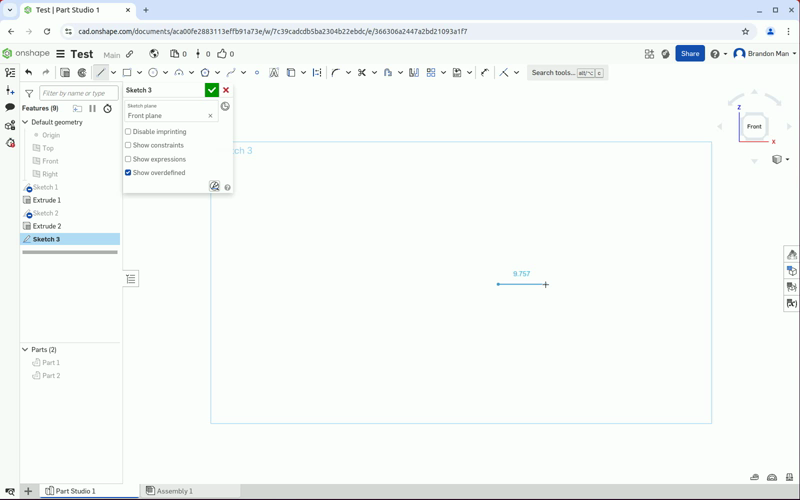
key_up(shift)
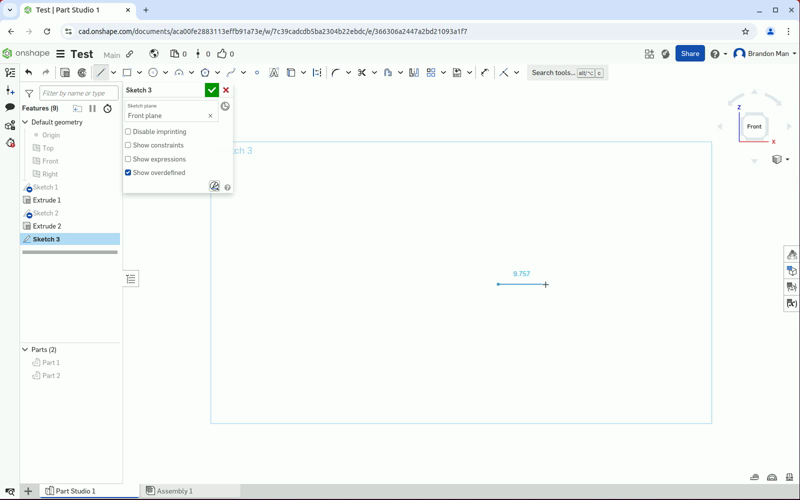
key_down(shift)
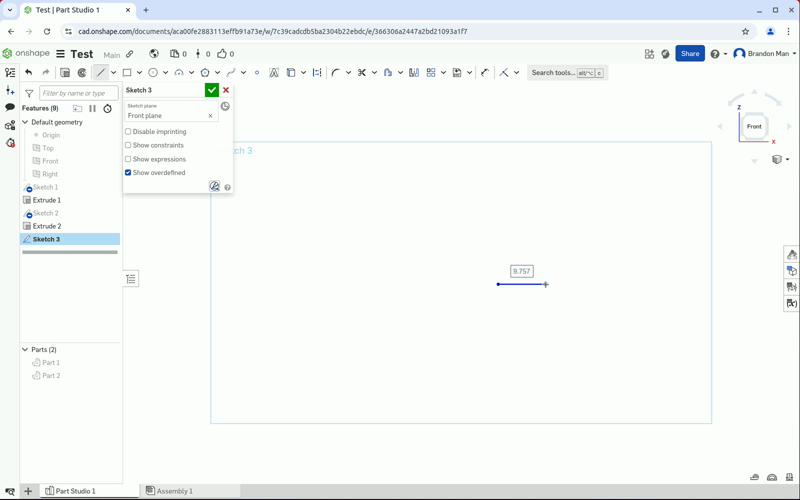
mouse_move(575, 284)
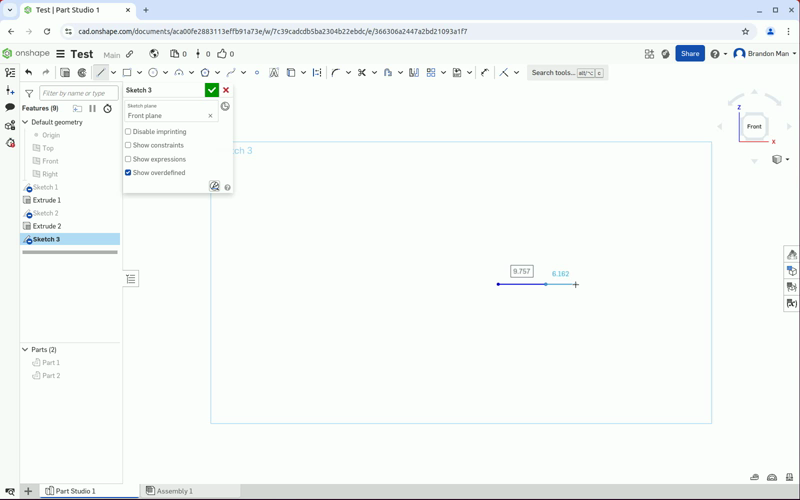
mouse_move(545, 228)
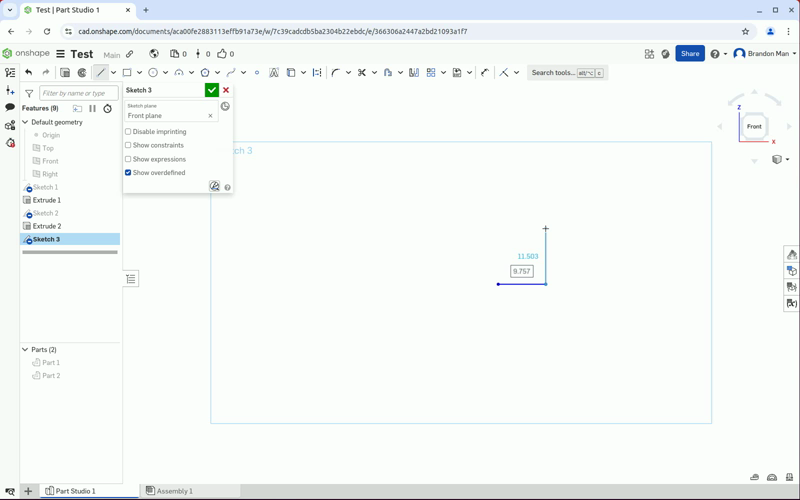
click(545, 228)
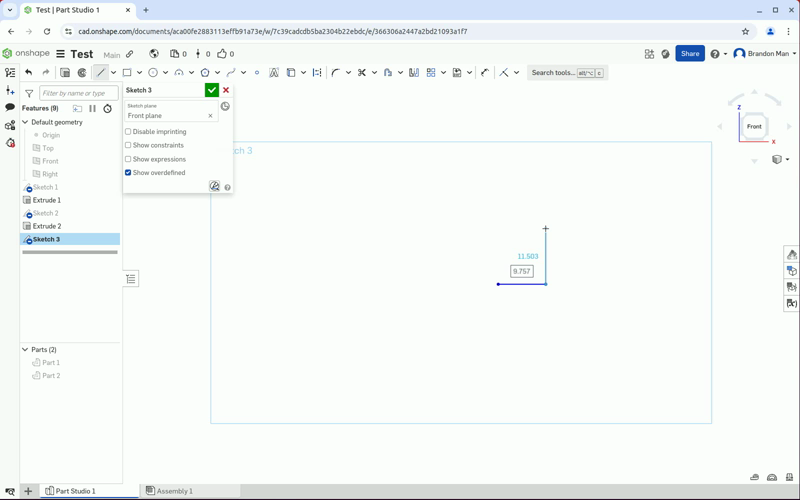
key_up(shift)
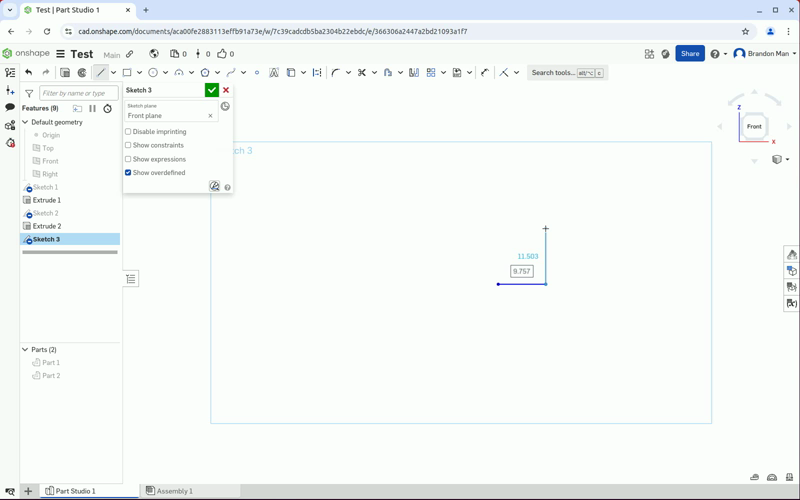
key_down(shift)
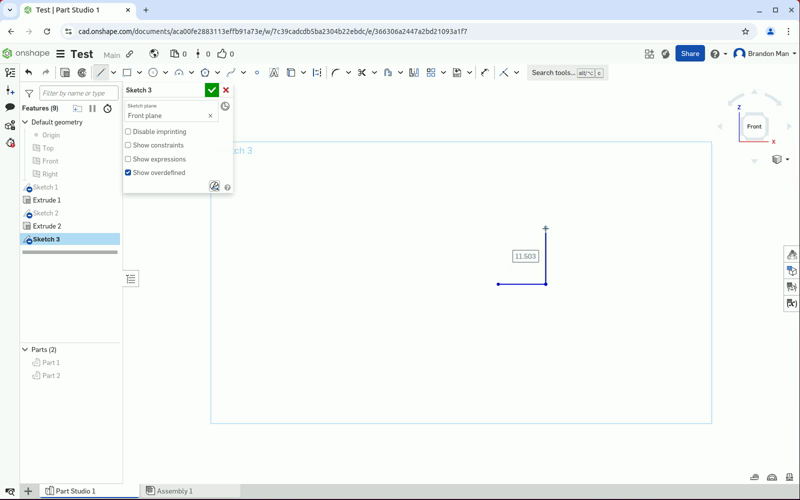
mouse_move(575, 228)
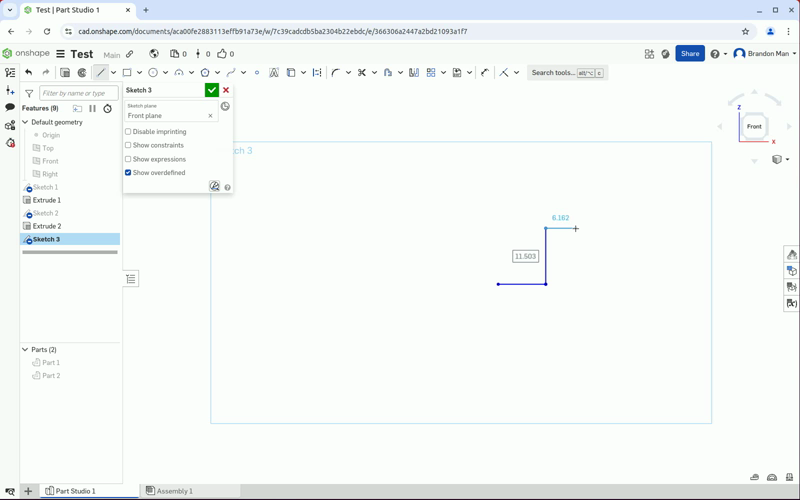
mouse_move(498, 228)
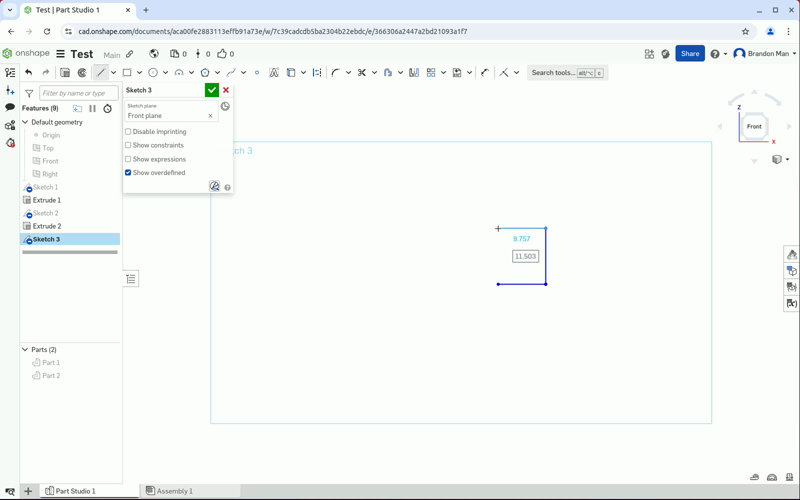
click(498, 228)
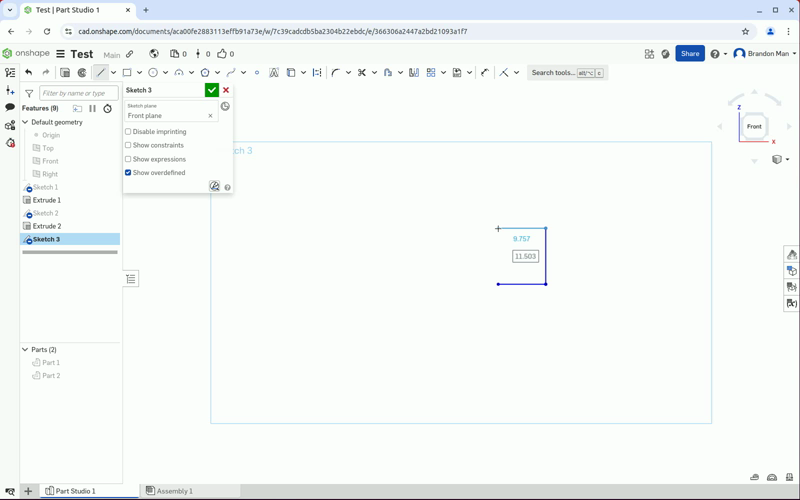
key_up(shift)
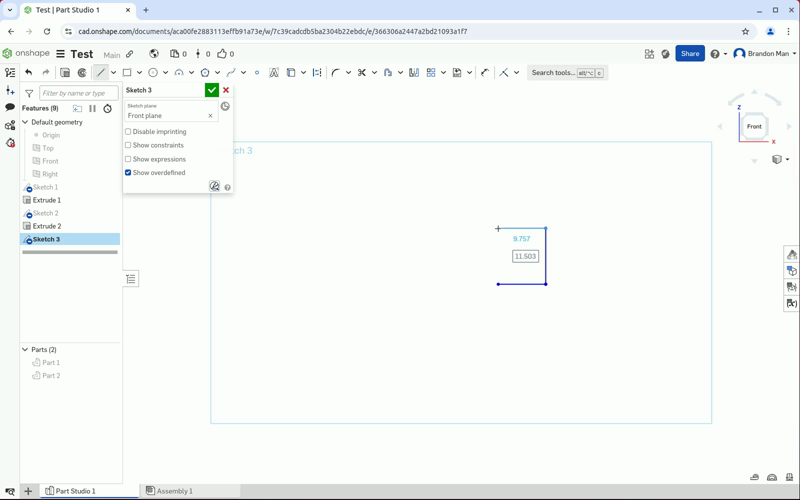
mouse_move(528, 228)
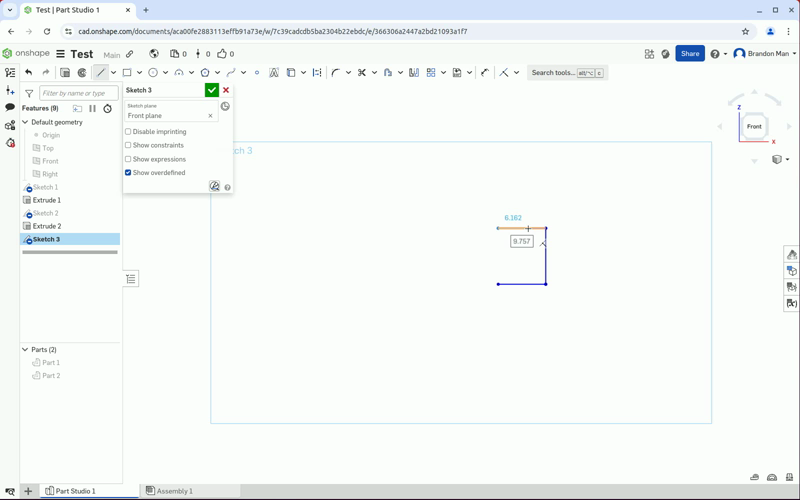
key_down(shift)
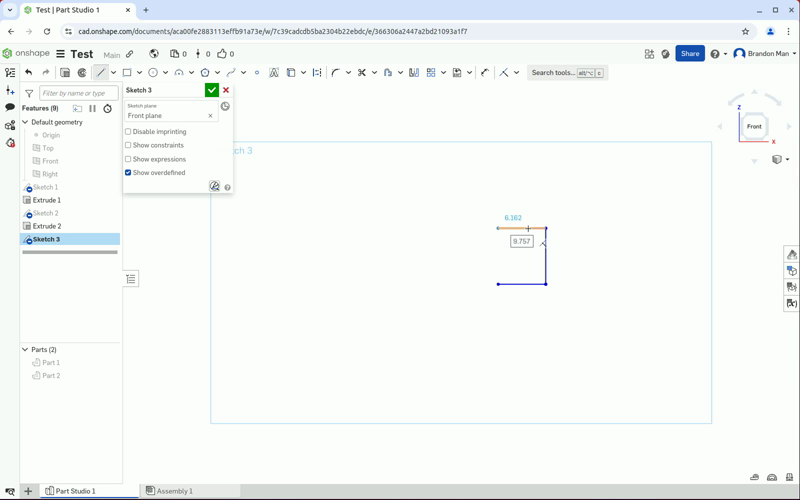
mouse_move(498, 284)
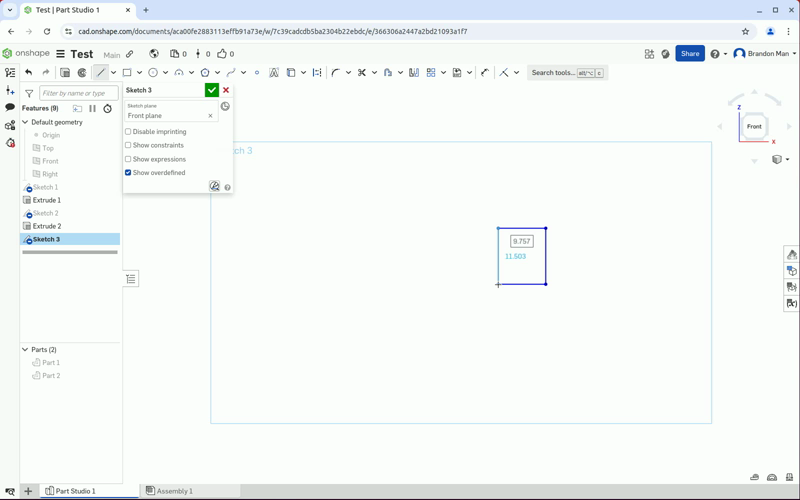
key_up(shift)
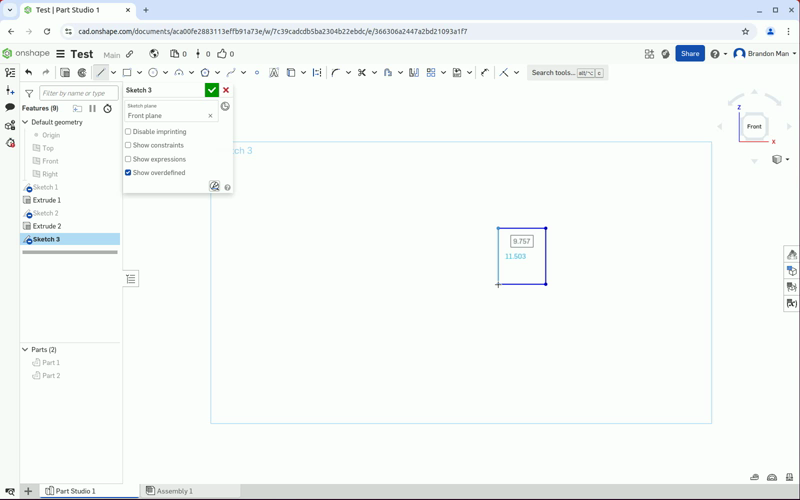
click(498, 284)
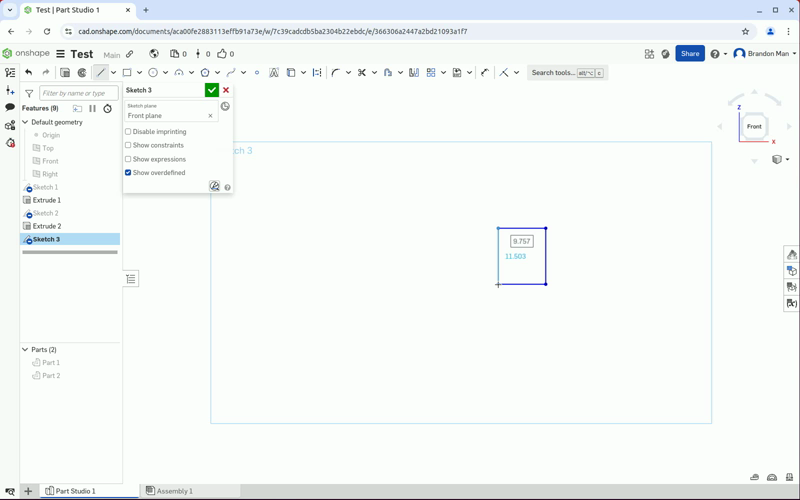
key(esc)
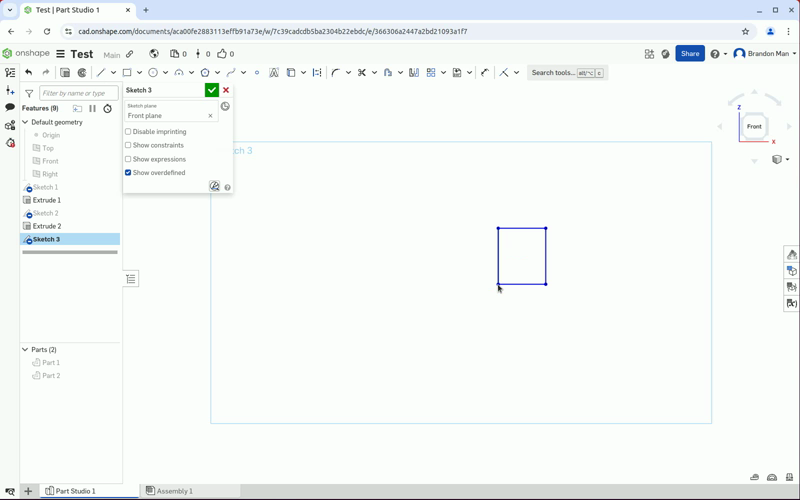
mouse_move(538, 235)
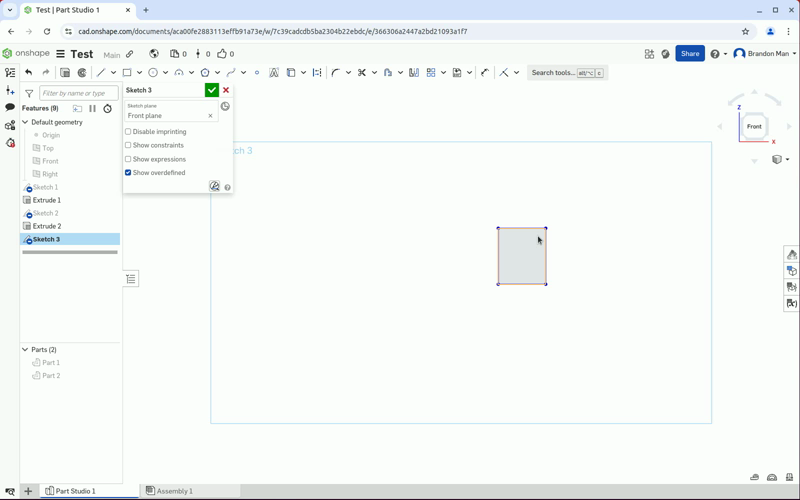
click(538, 235)
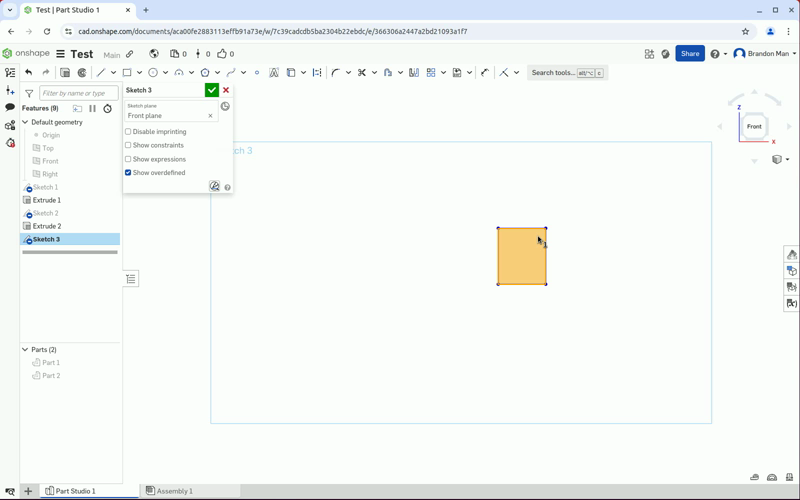
mouse_move(73, 352)
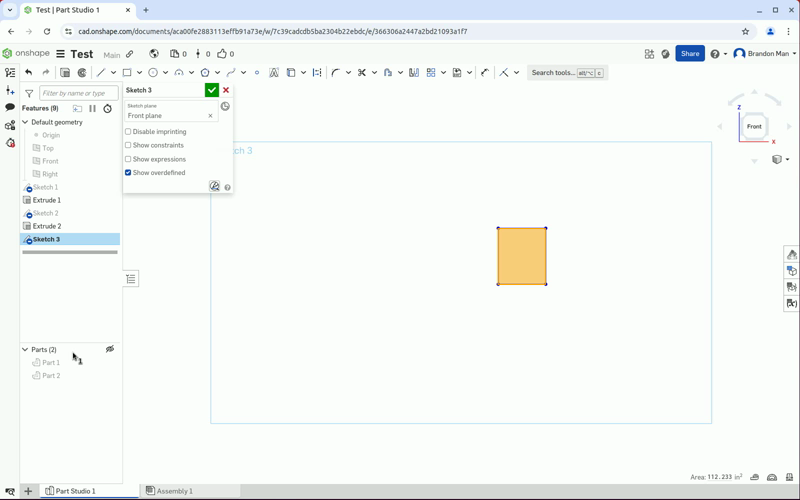
key(shift+y)
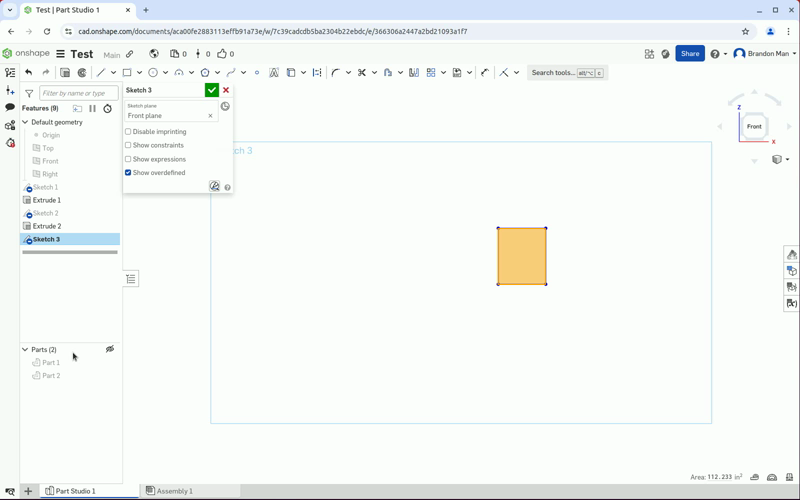
key(shift+e)
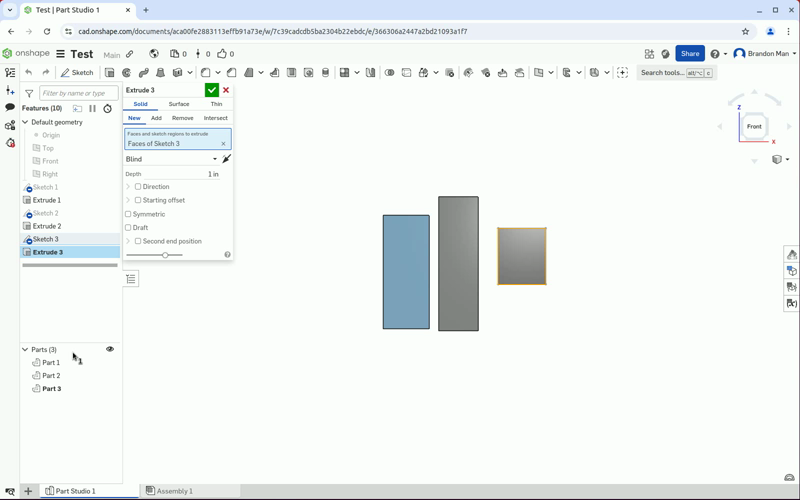
mouse_move(143, 106)
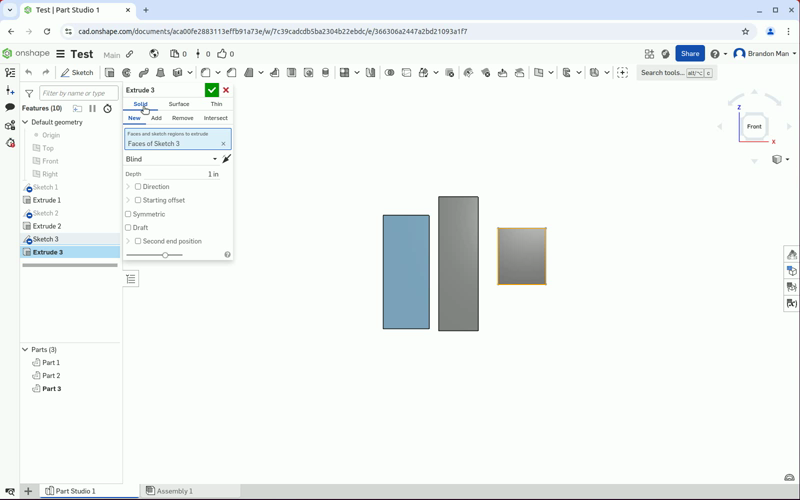
click(143, 106)
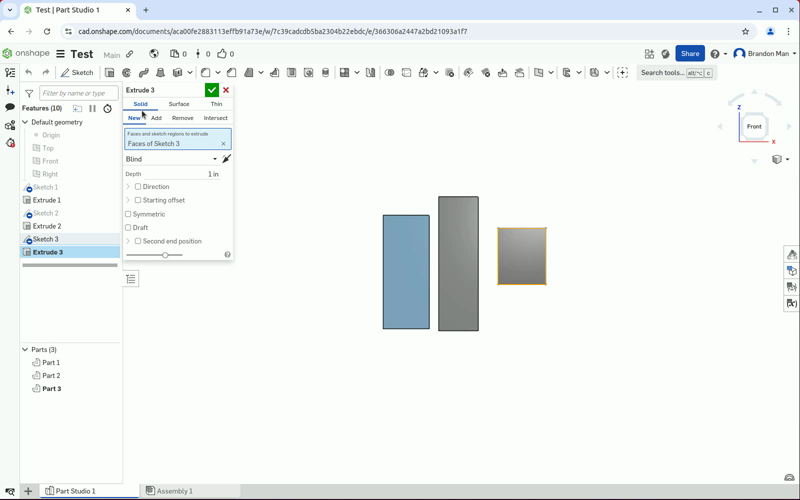
mouse_move(137, 120)
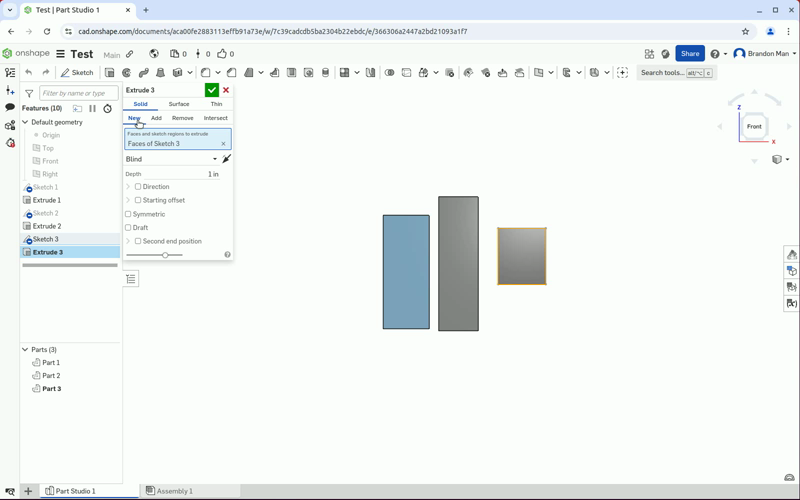
click(137, 120)
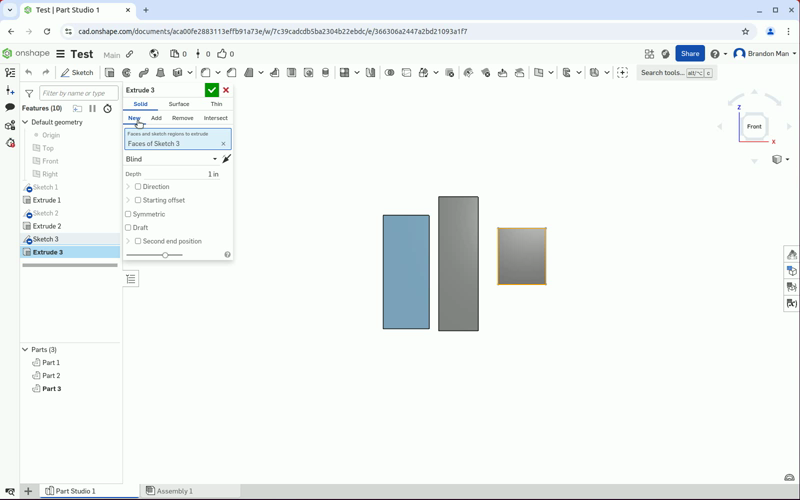
key(tab, 4)
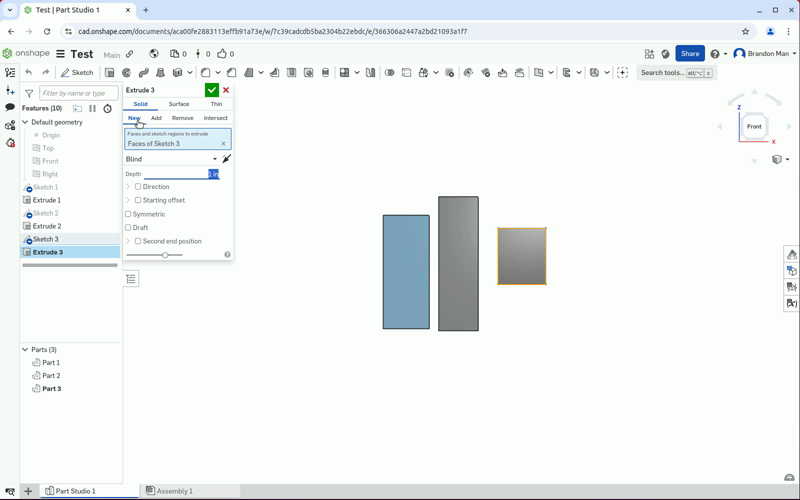
text(0.241)
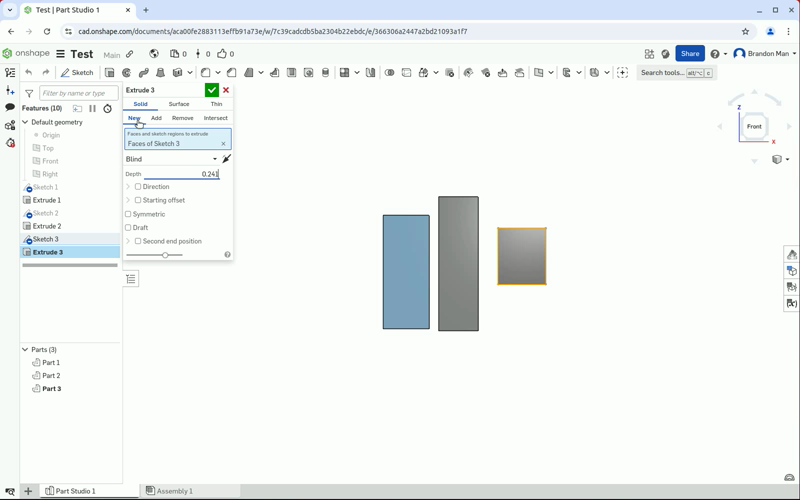
key(enter)
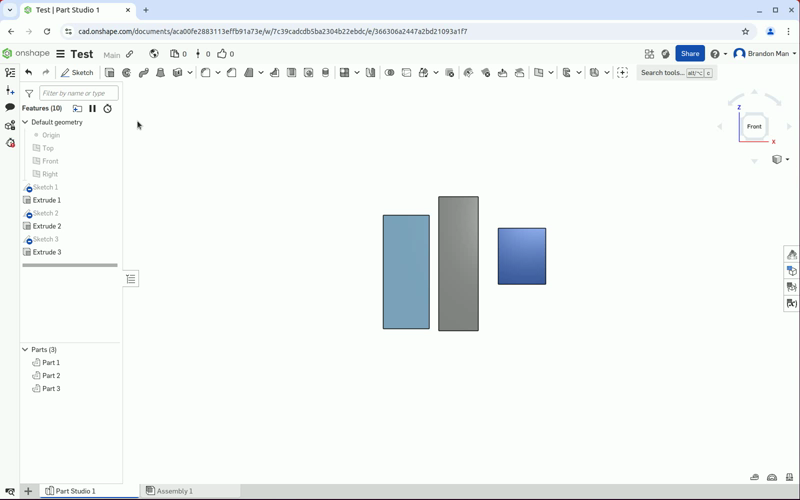
key(shift+h)
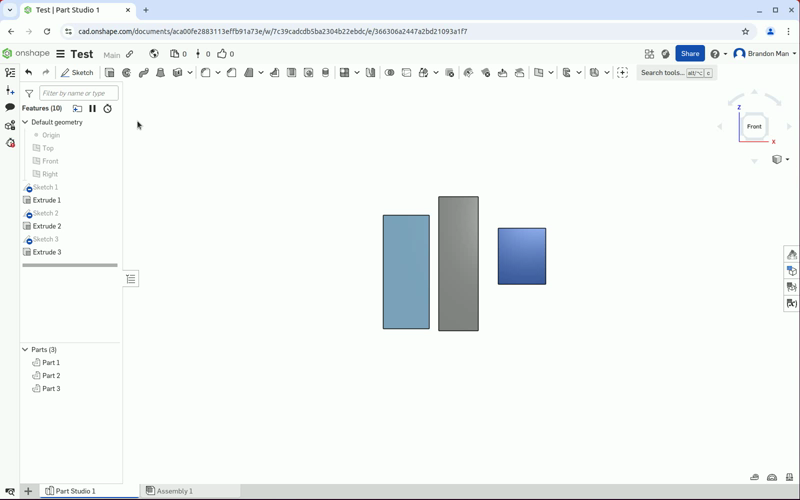
key(shift+h)
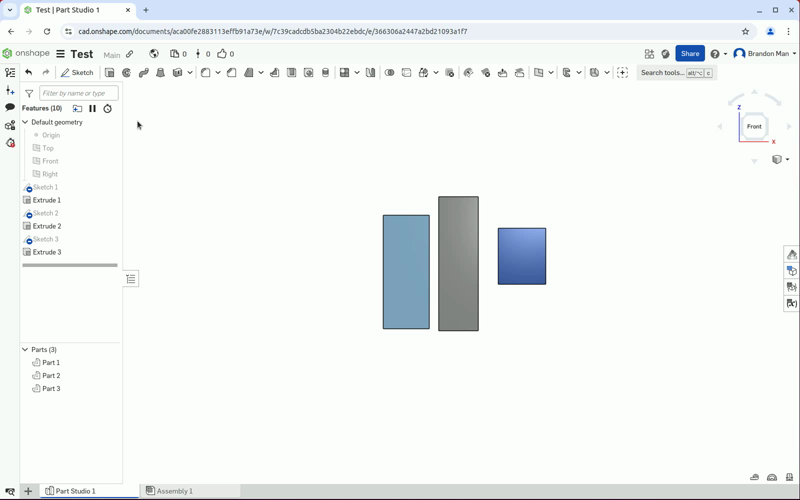
mouse_move(73, 189)
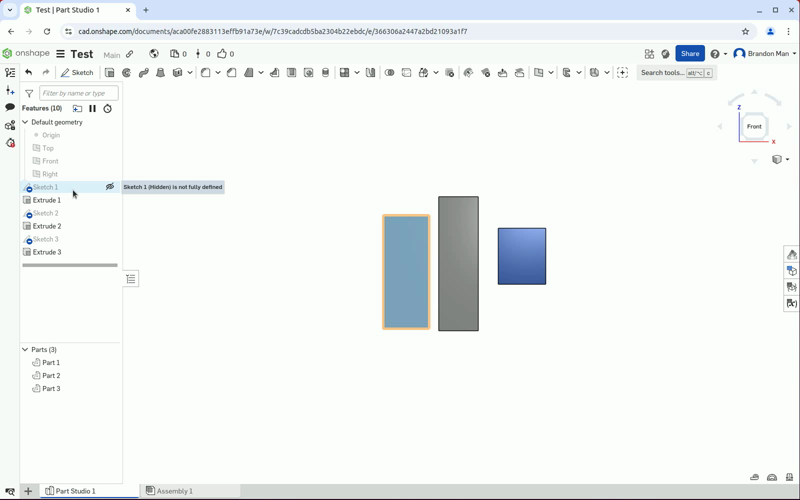
click(73, 189)
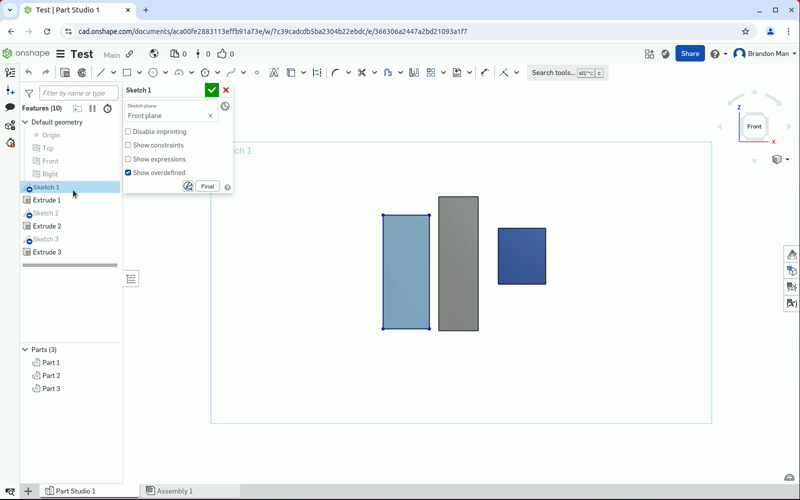
mouse_move(229, 92)
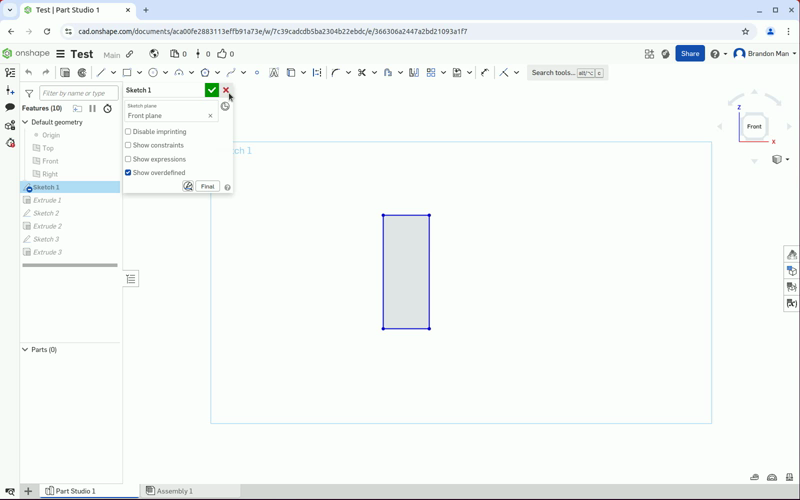
click(229, 92)
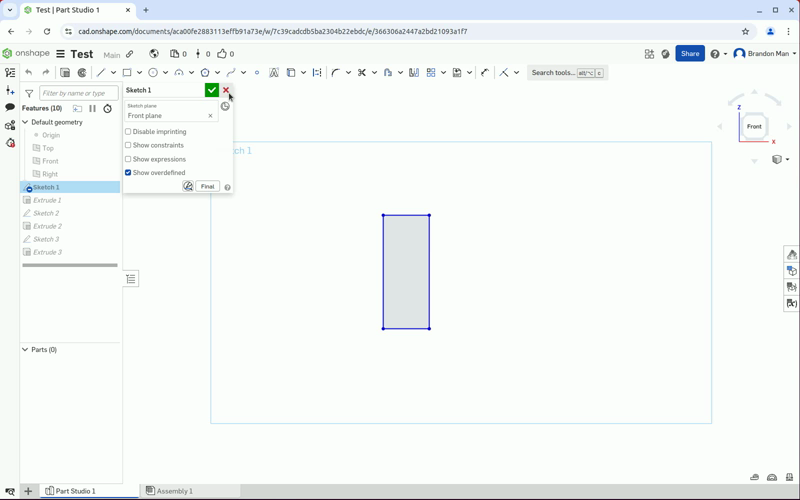
key(shift+s)
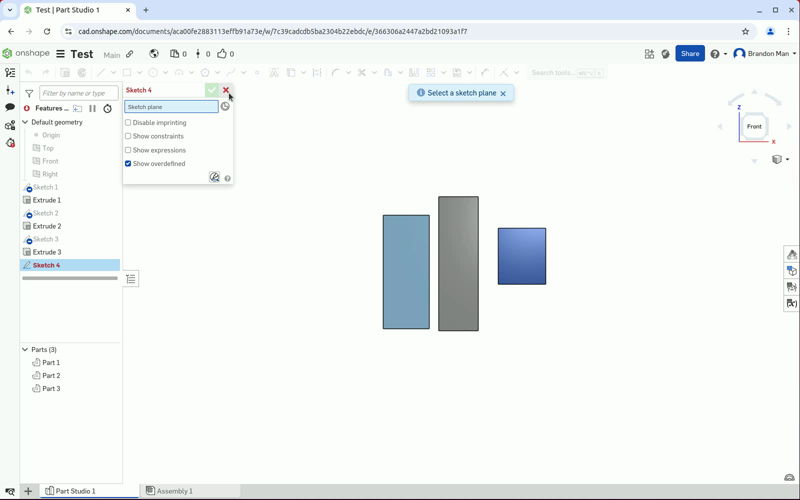
mouse_move(73, 163)
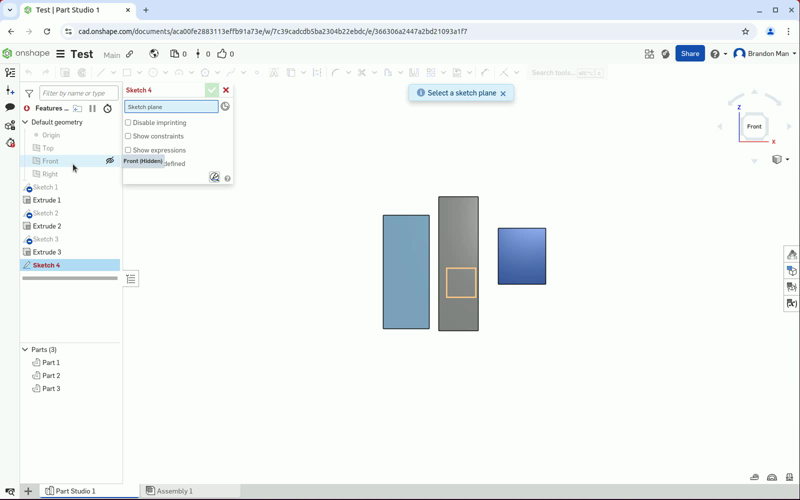
click(73, 163)
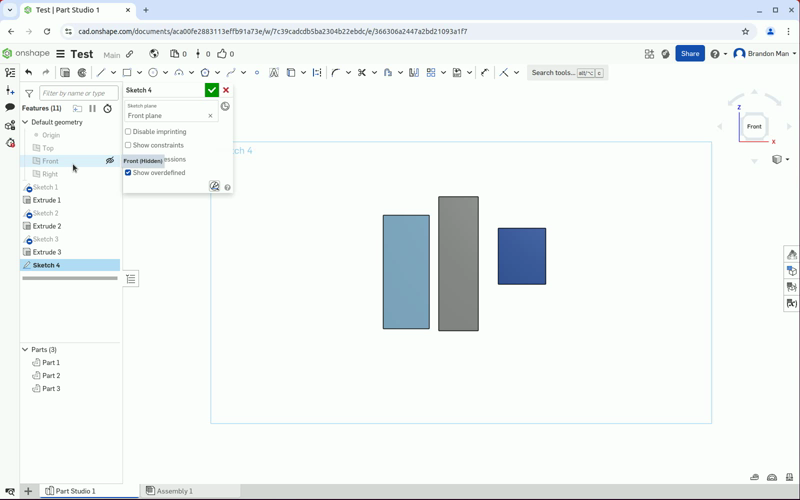
mouse_move(73, 352)
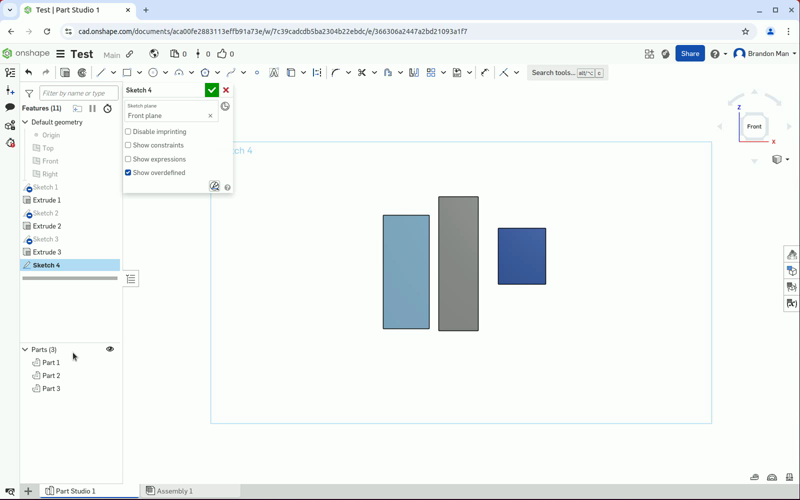
key(y)
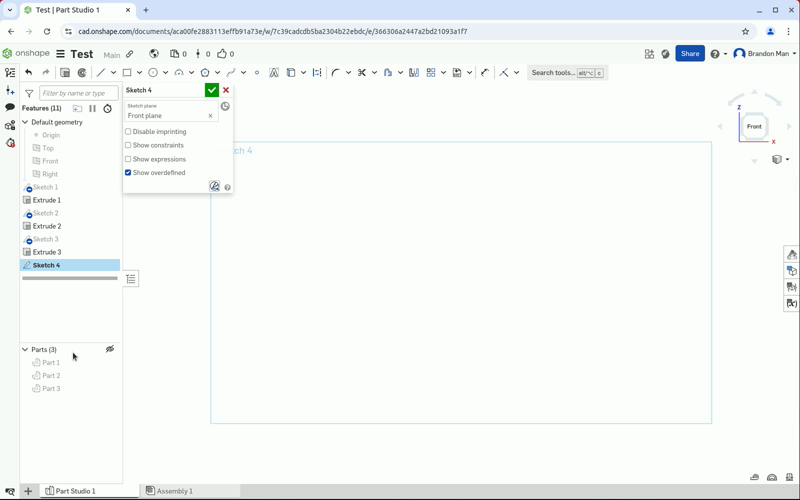
key(l)
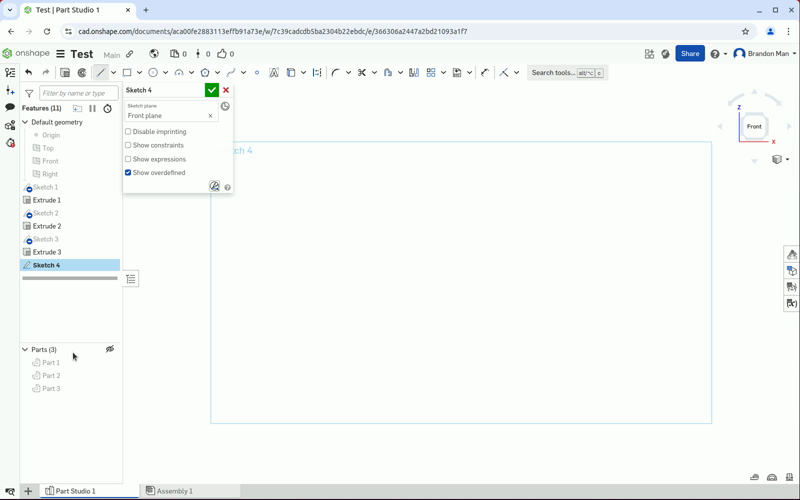
key_down(shift)
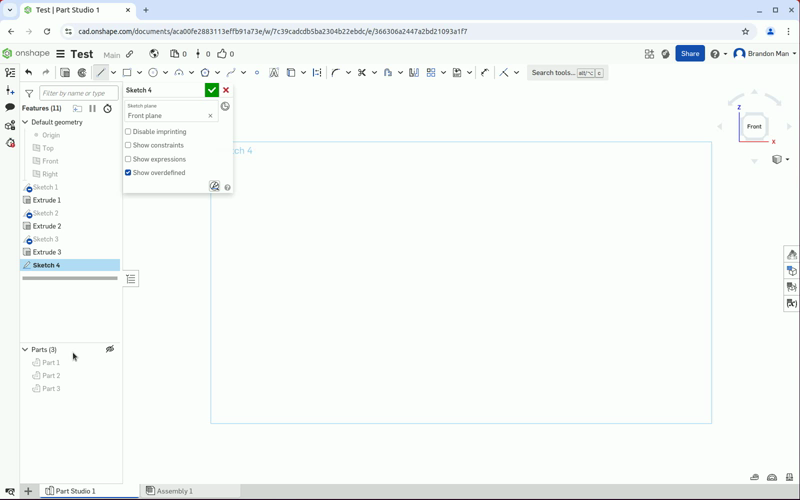
mouse_move(499, 395)
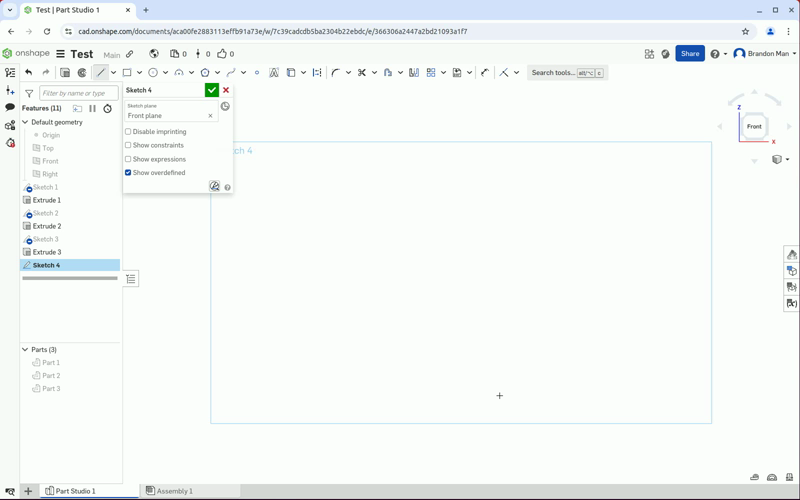
click(499, 395)
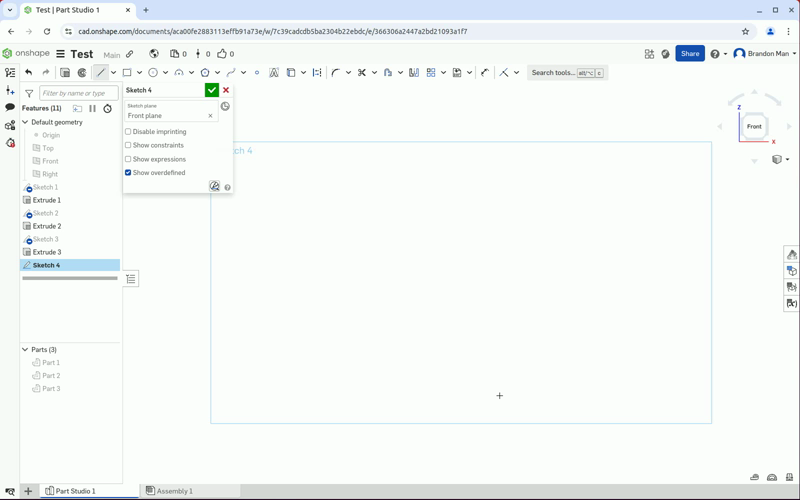
key_up(shift)
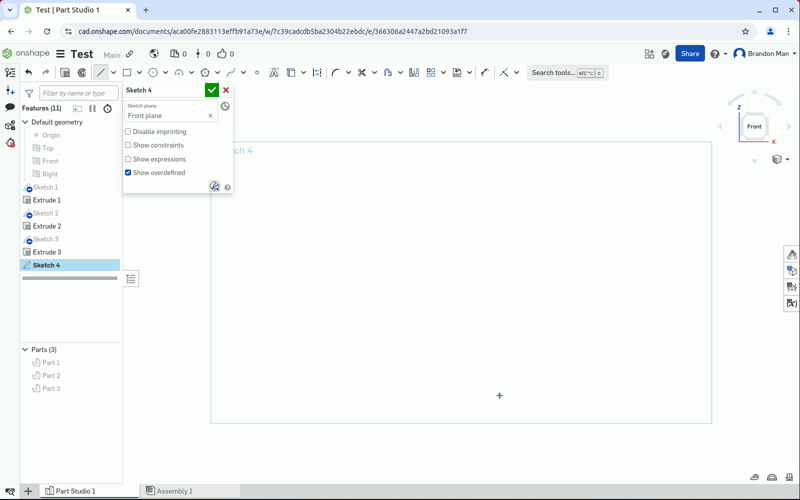
key_down(shift)
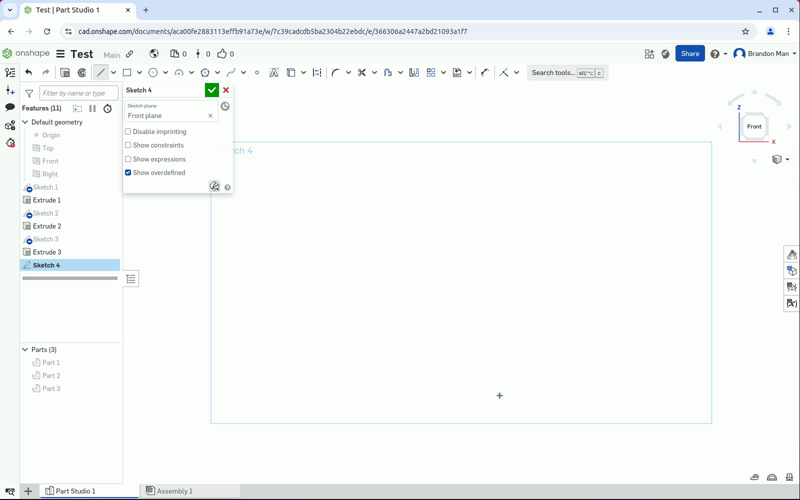
mouse_move(529, 395)
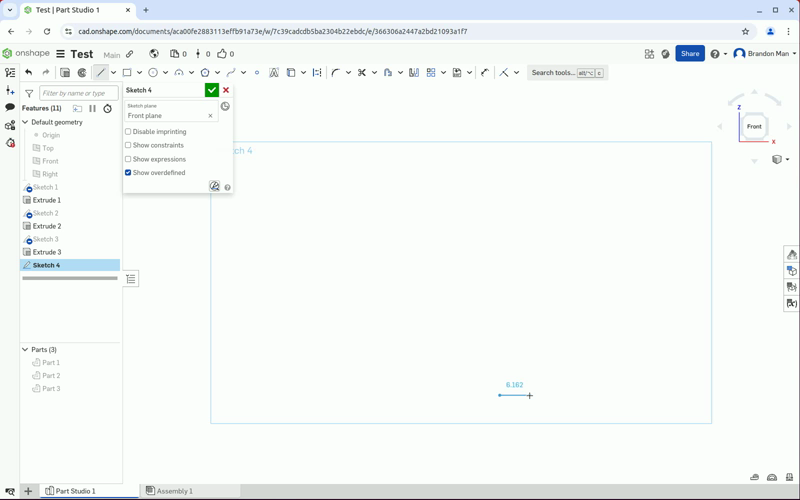
mouse_move(545, 395)
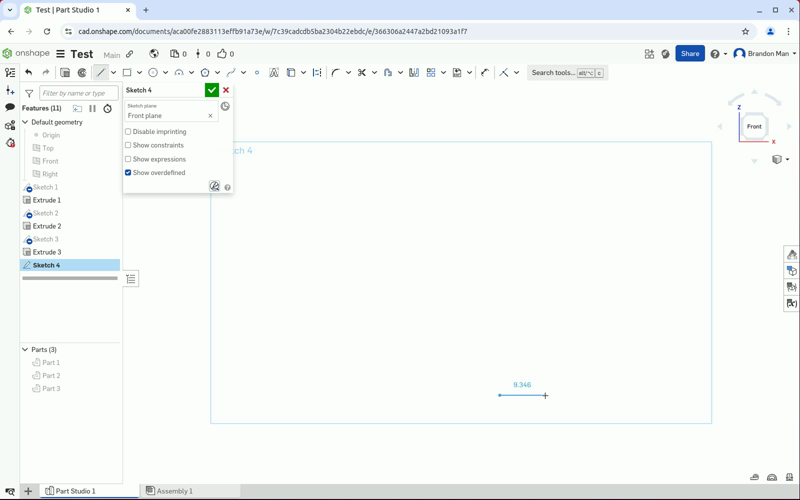
click(545, 395)
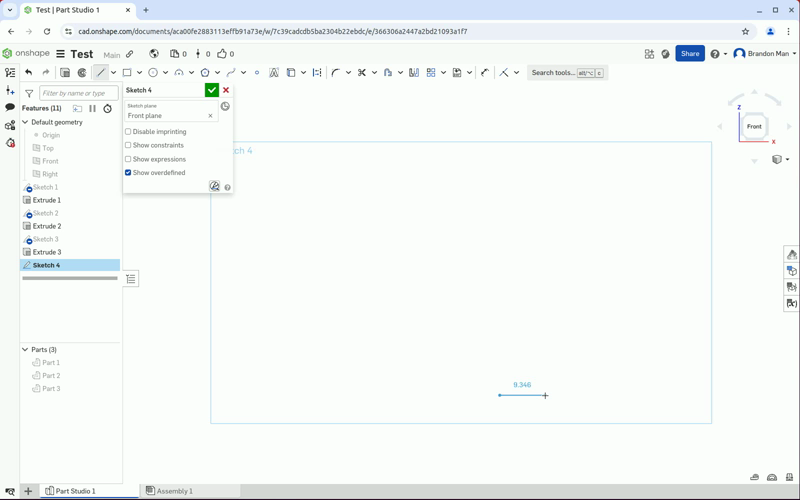
key_up(shift)
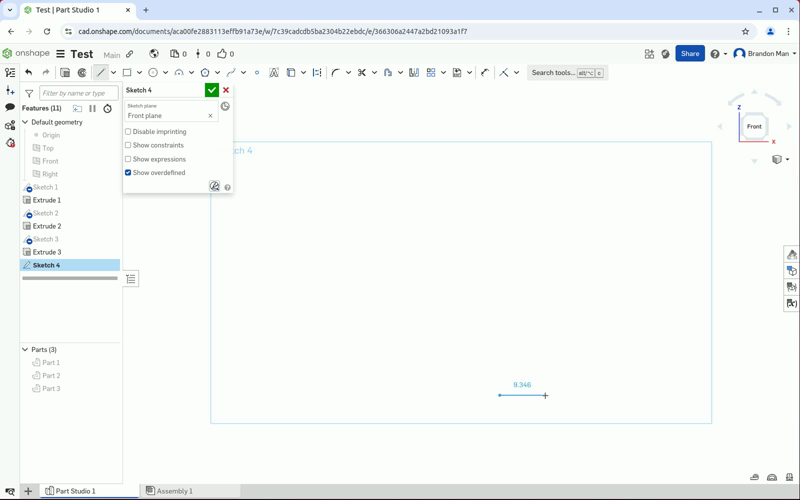
key_down(shift)
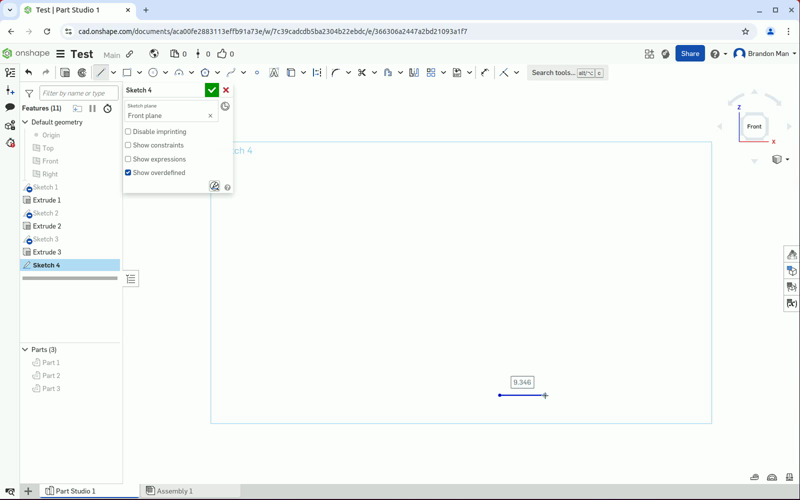
mouse_move(575, 395)
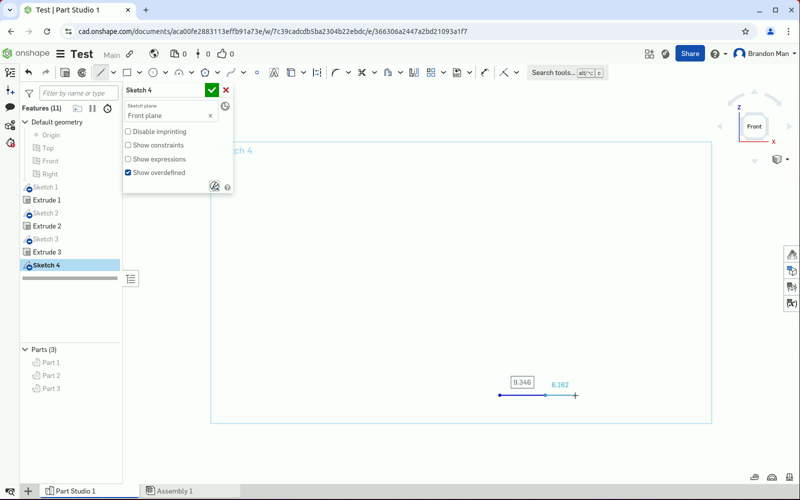
mouse_move(545, 339)
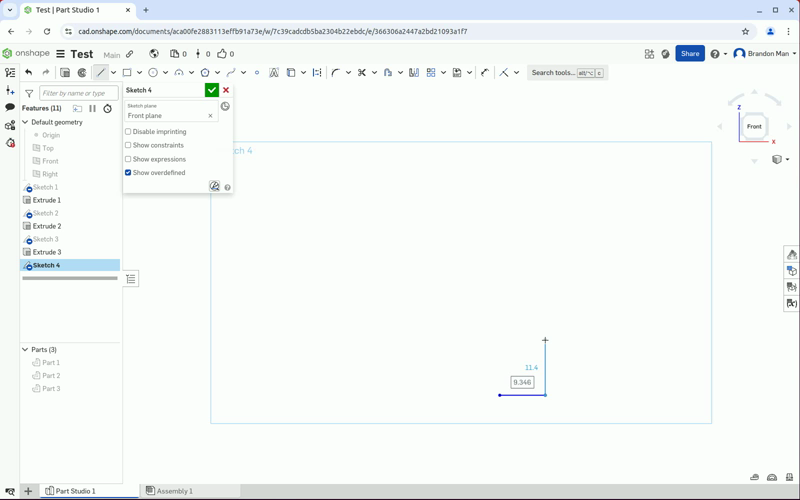
click(545, 339)
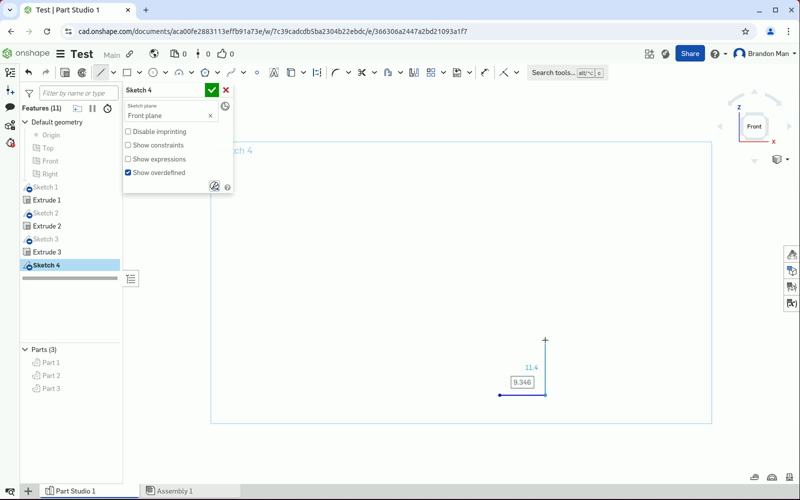
key_up(shift)
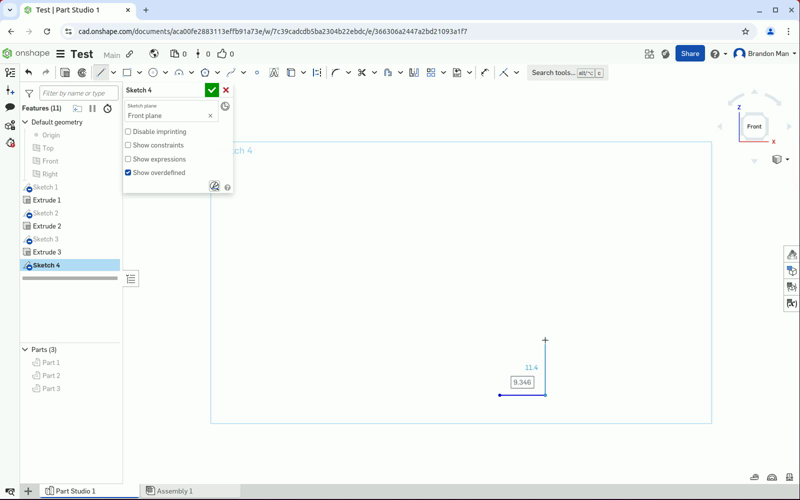
key_down(shift)
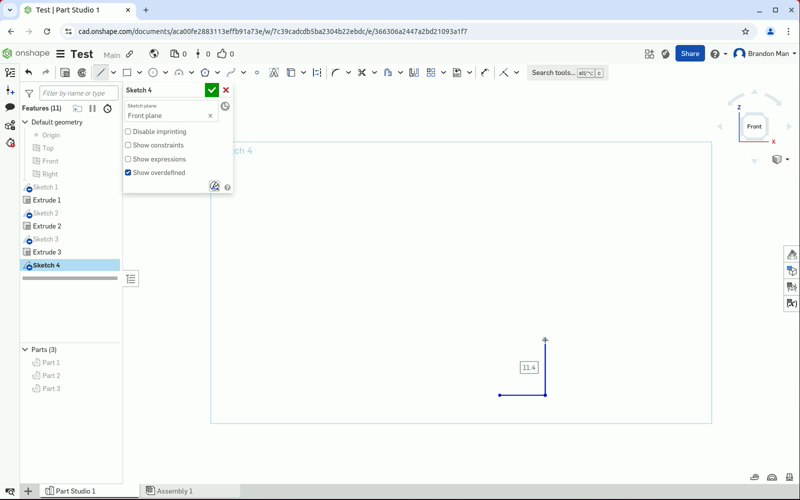
mouse_move(575, 339)
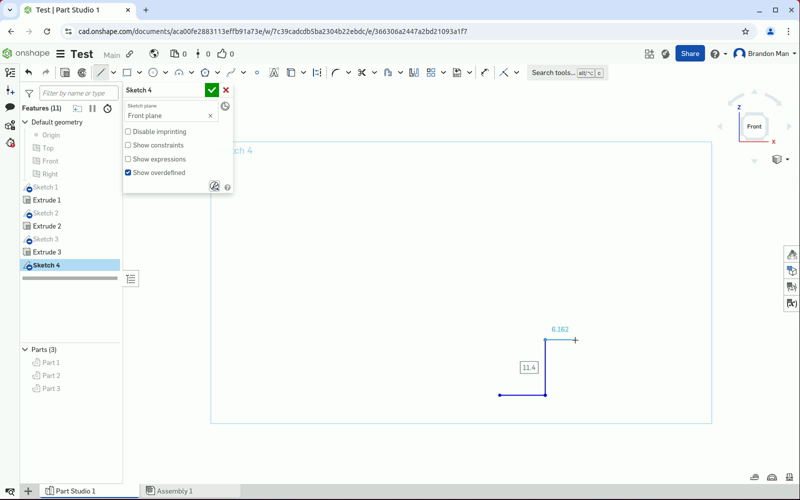
mouse_move(499, 339)
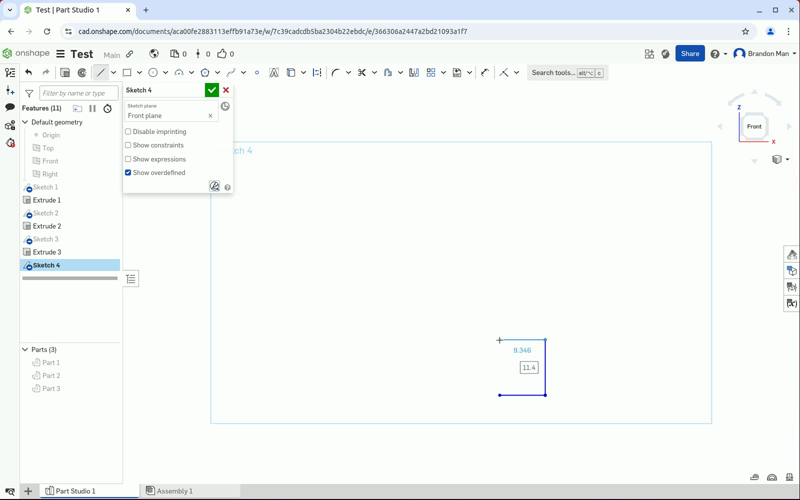
click(499, 339)
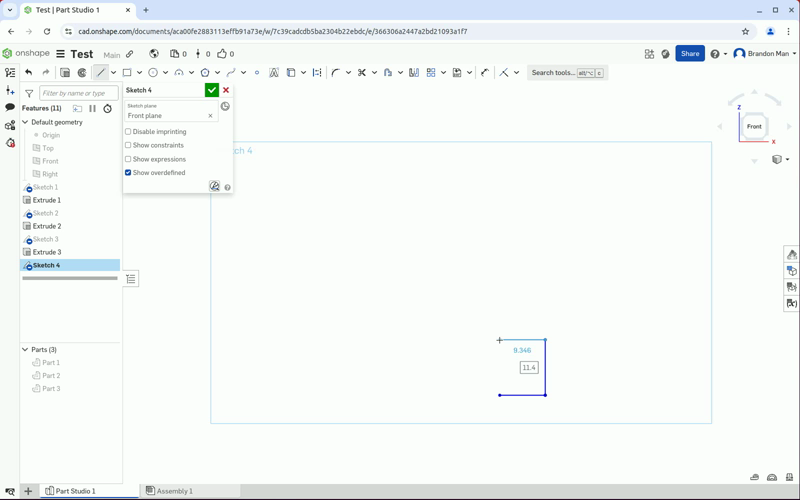
key_up(shift)
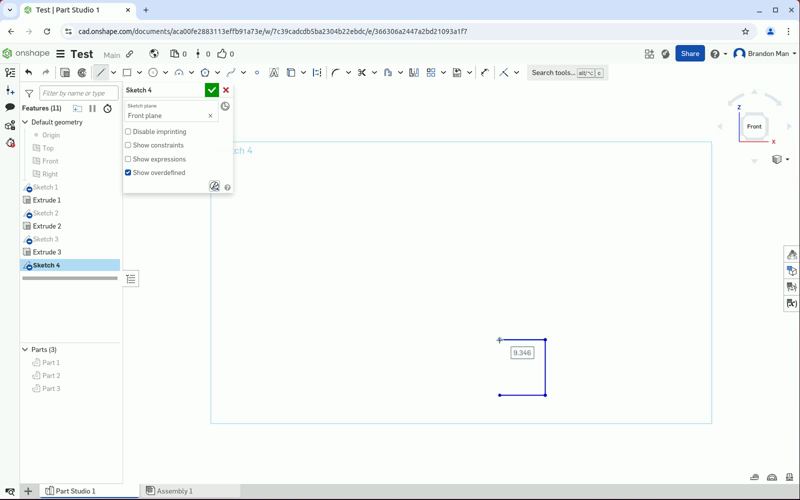
mouse_move(529, 339)
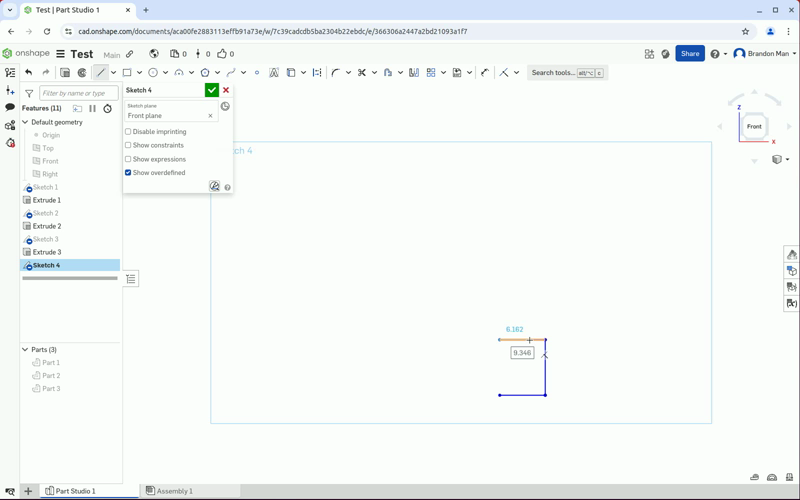
key_down(shift)
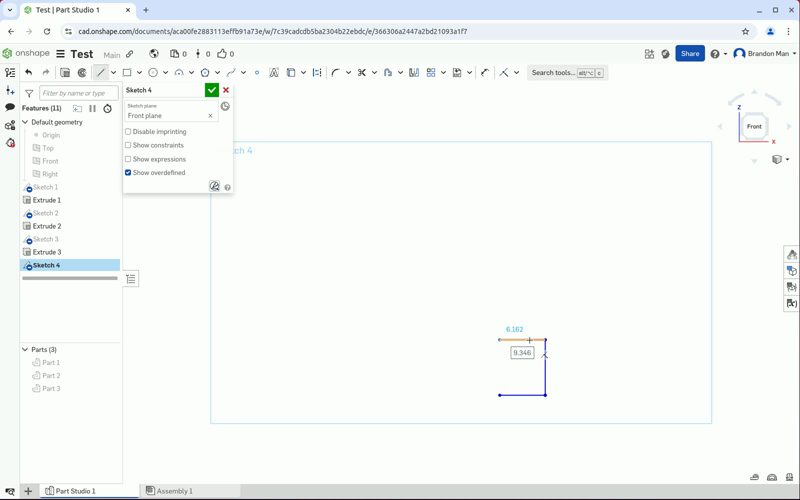
mouse_move(499, 395)
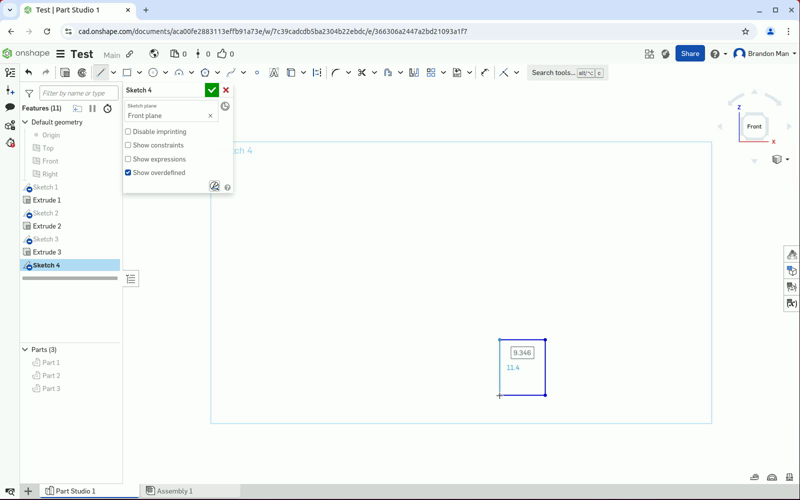
key_up(shift)
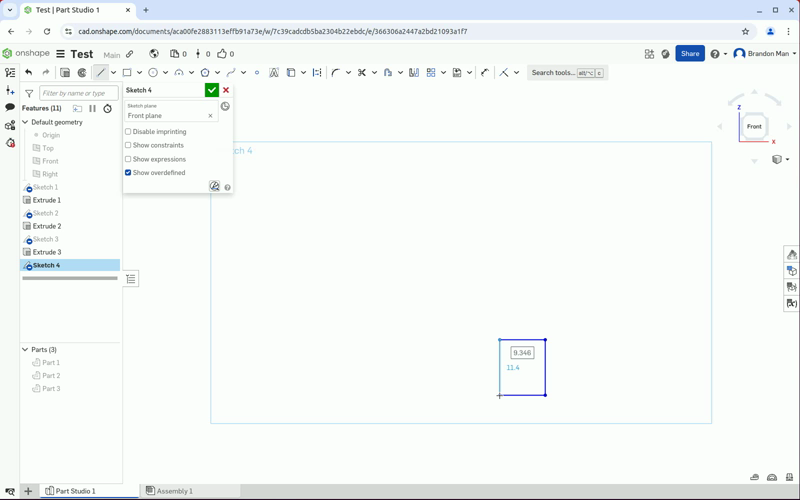
click(499, 395)
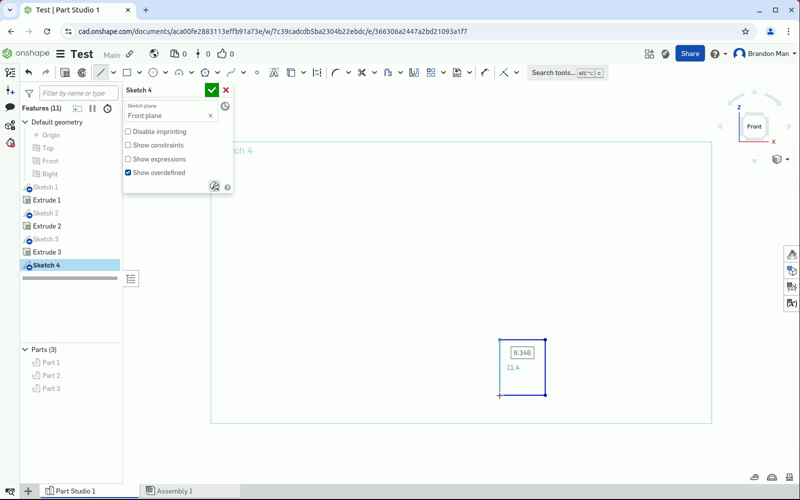
key(esc)
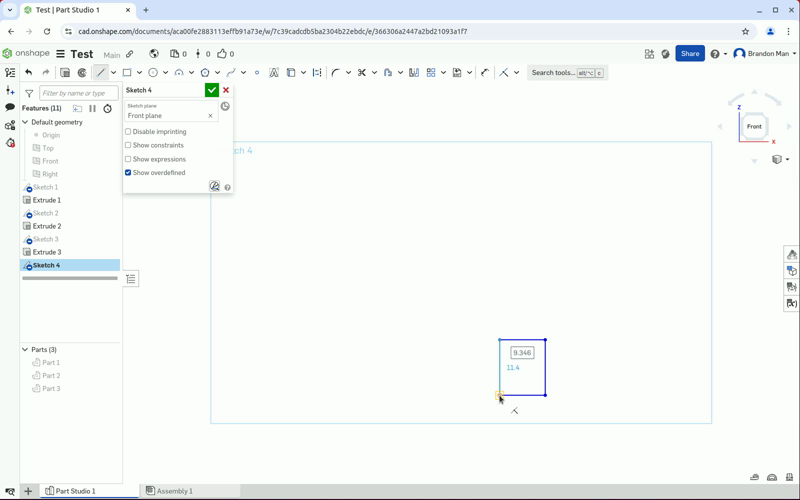
mouse_move(538, 379)
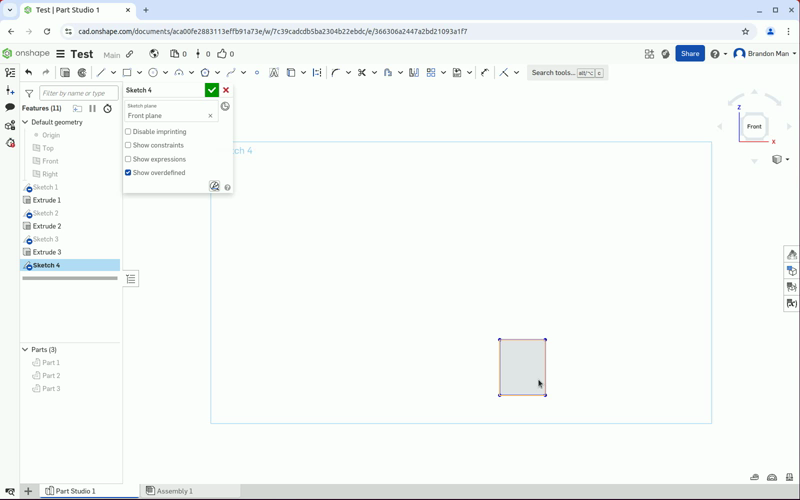
click(538, 379)
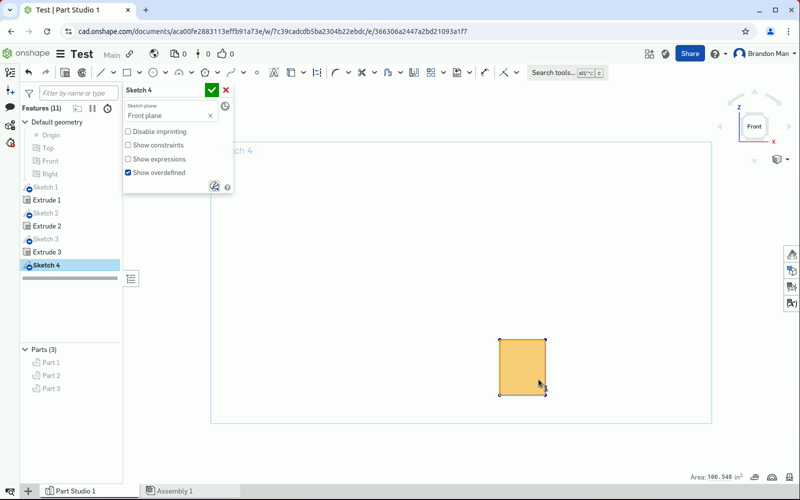
mouse_move(73, 352)
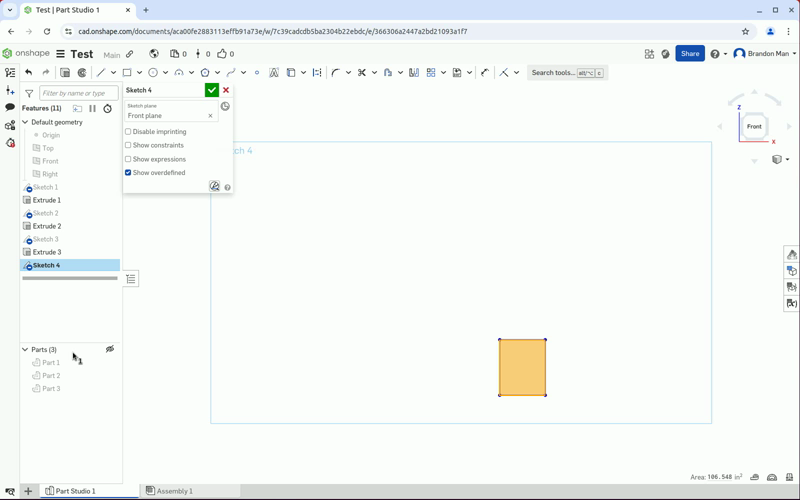
key(shift+y)
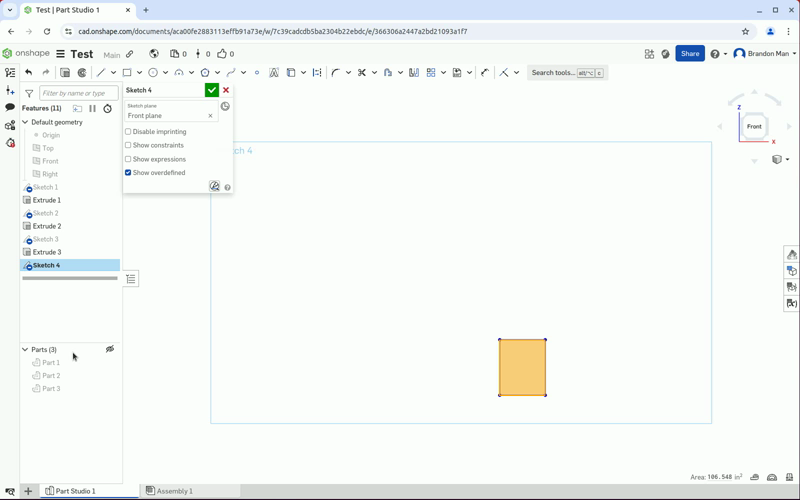
key(shift+e)
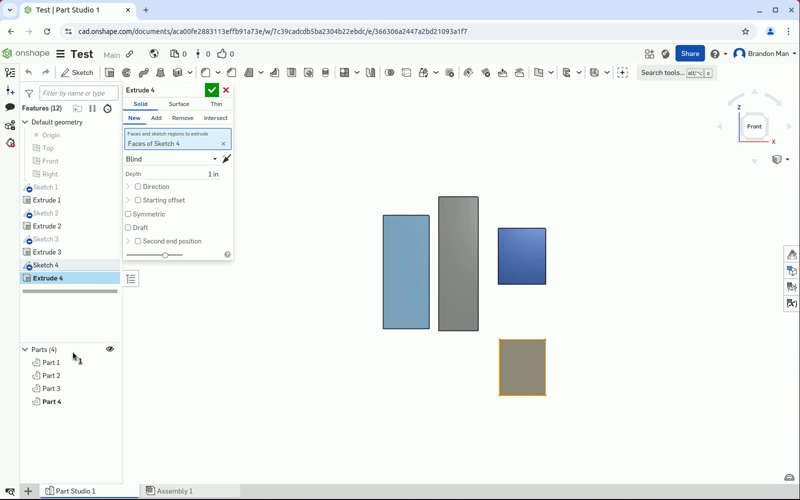
mouse_move(143, 106)
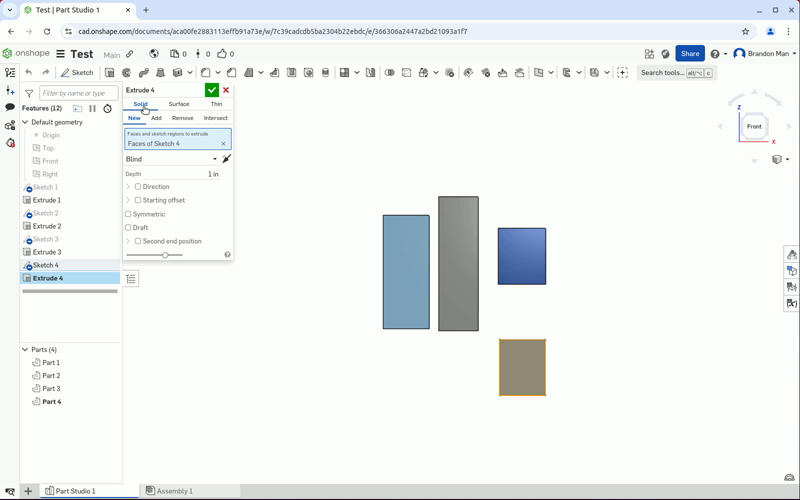
click(143, 106)
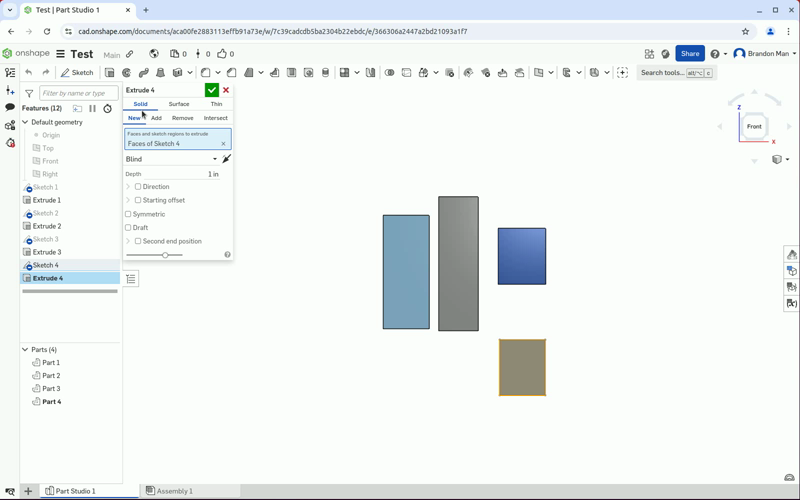
mouse_move(137, 120)
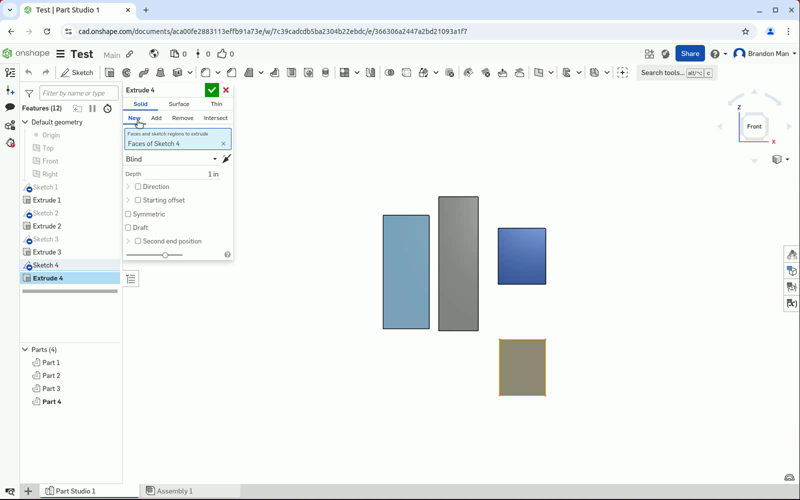
click(137, 120)
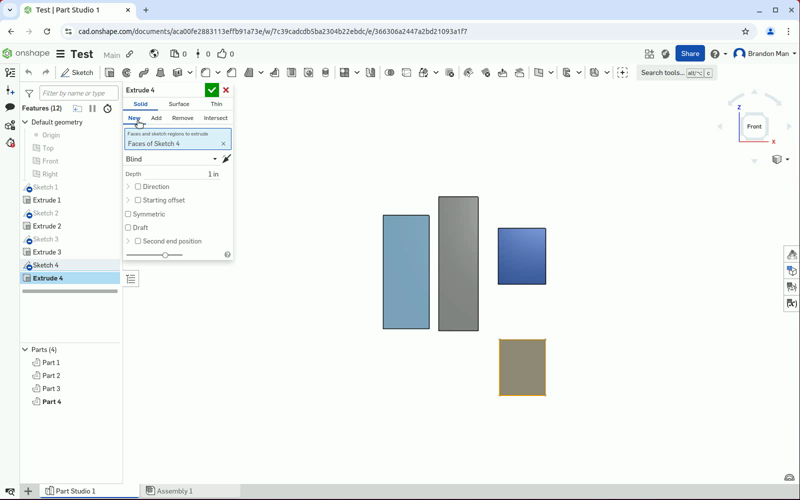
key(tab, 4)
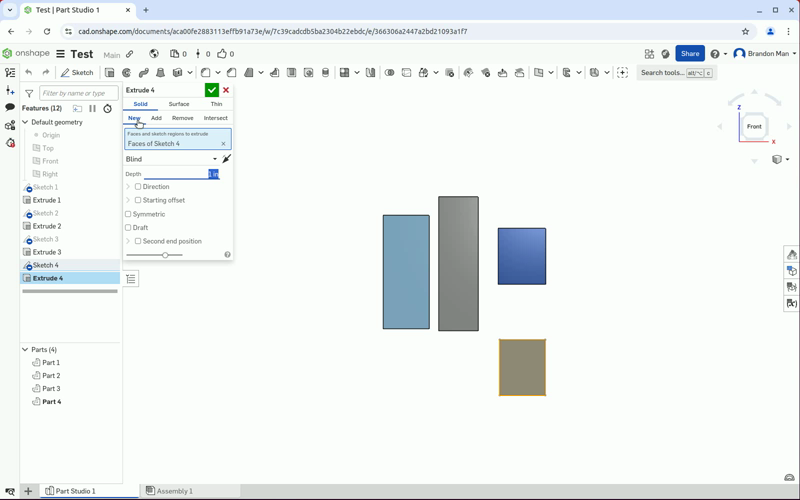
text(0.241)
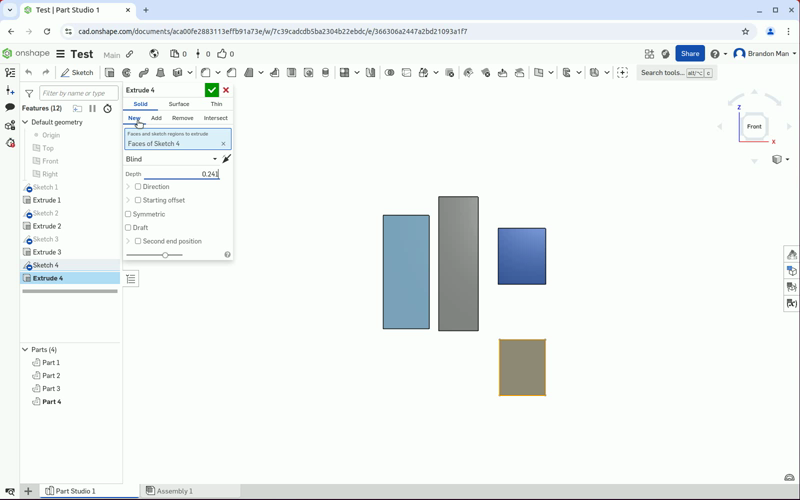
key(enter)
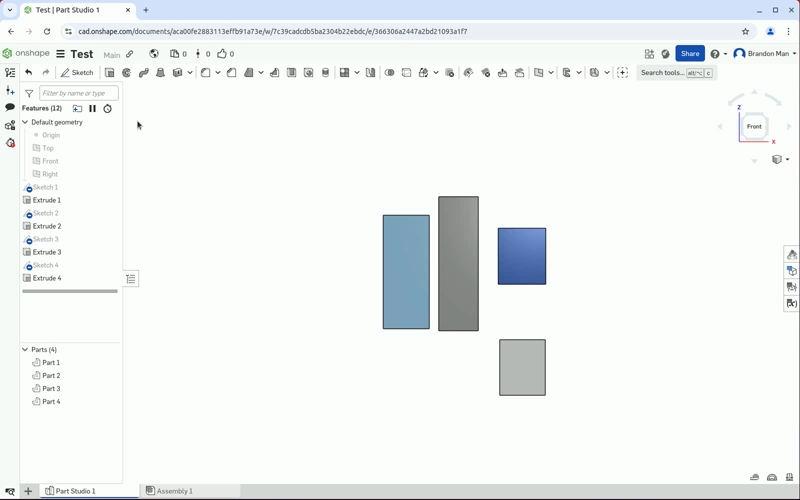
key(shift+h)
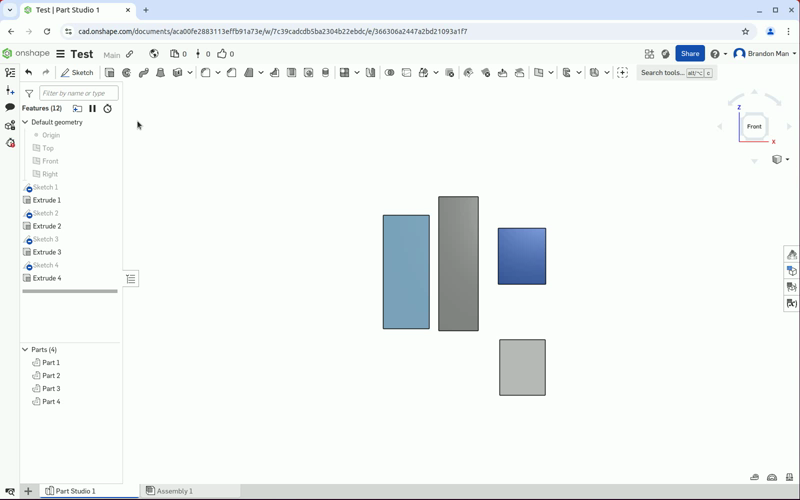
key(shift+h)
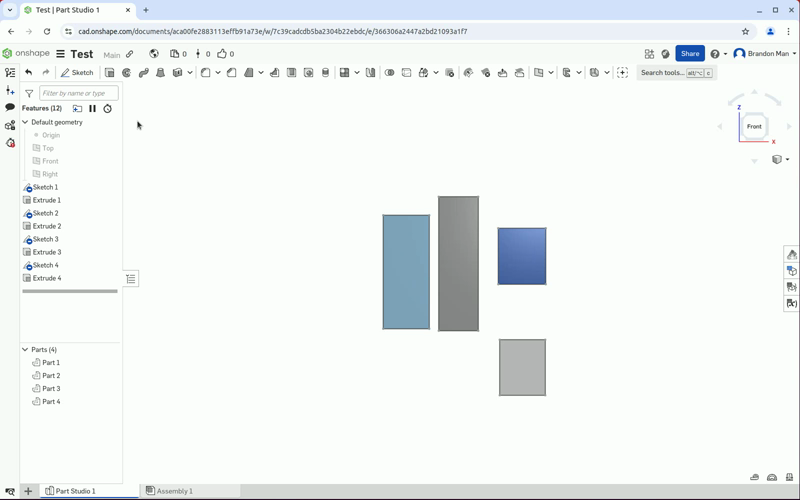
key(shift+7)
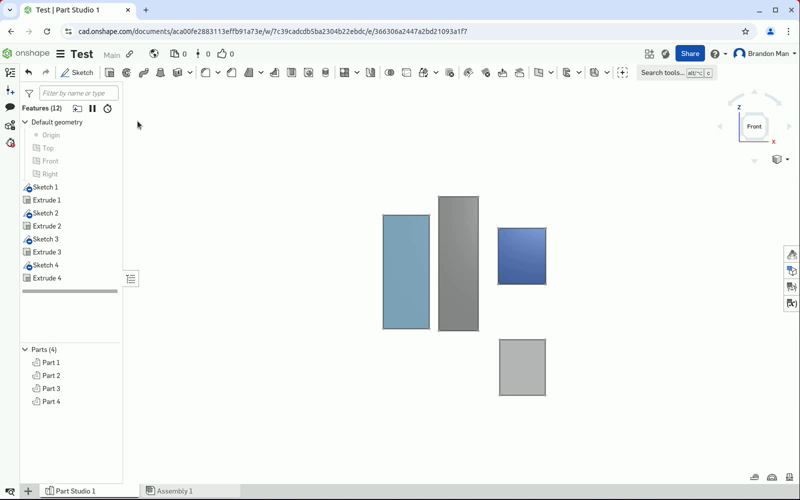
key(left, 2)
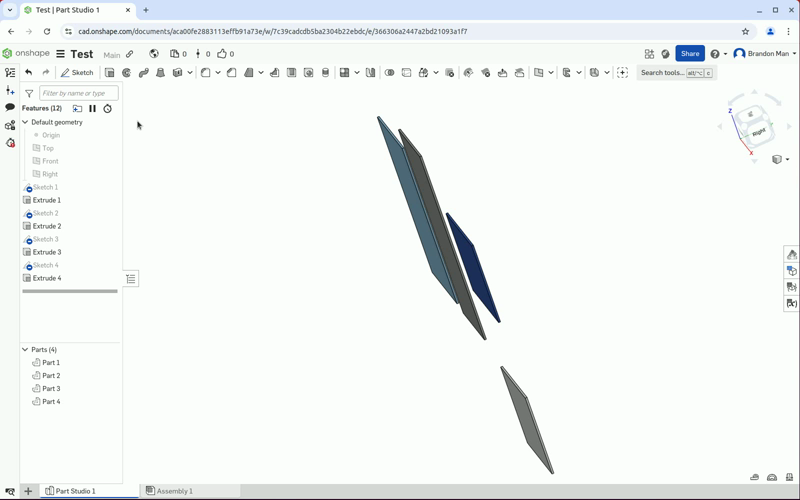
key(down, 2)
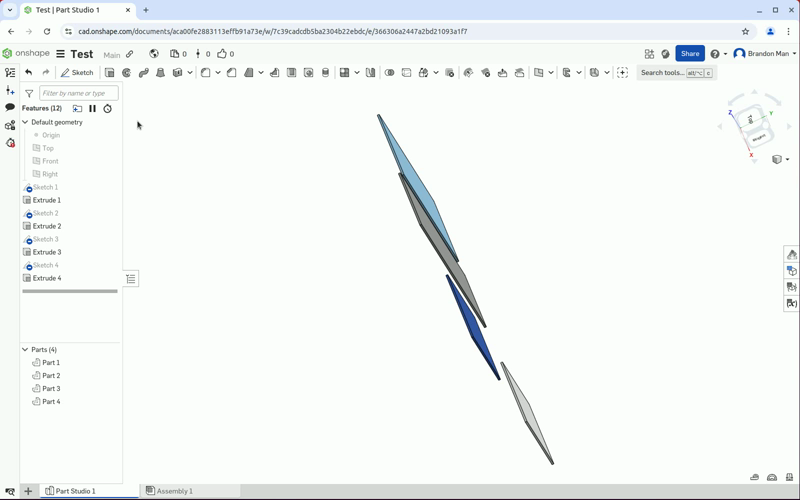
key(up, 2)
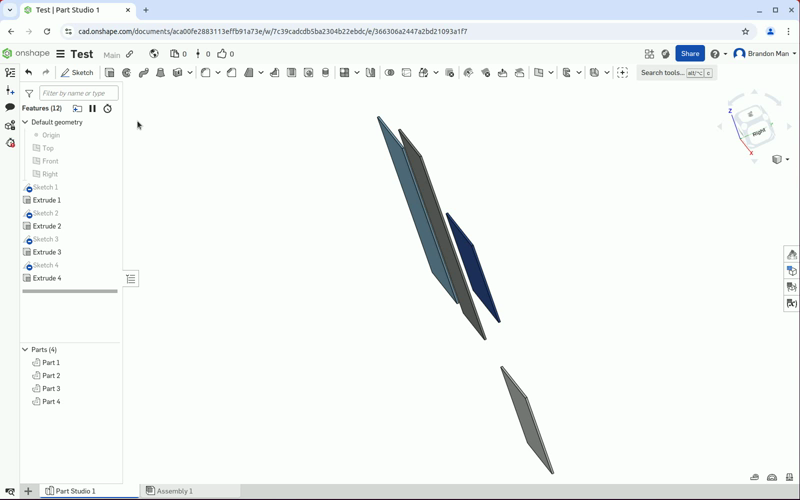
key(right, 2)
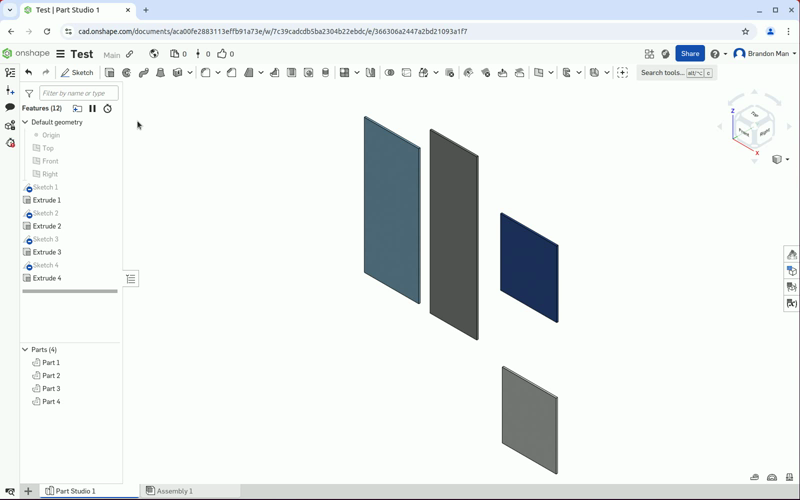
mouse_move(73, 189)
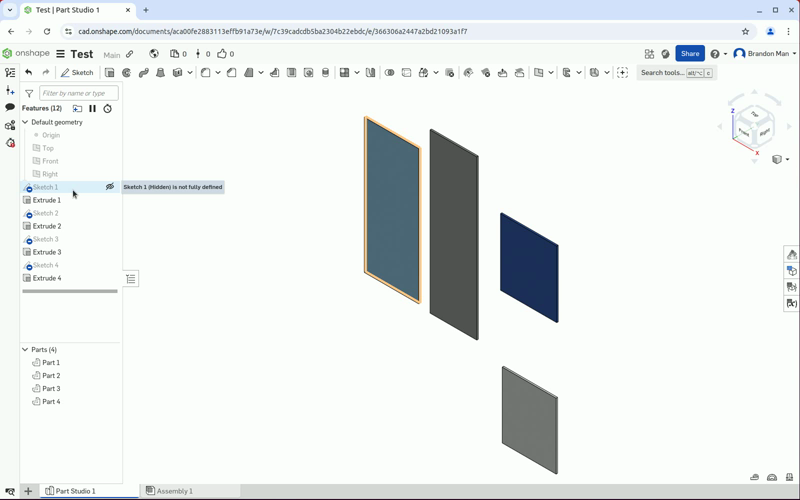
click(73, 189)